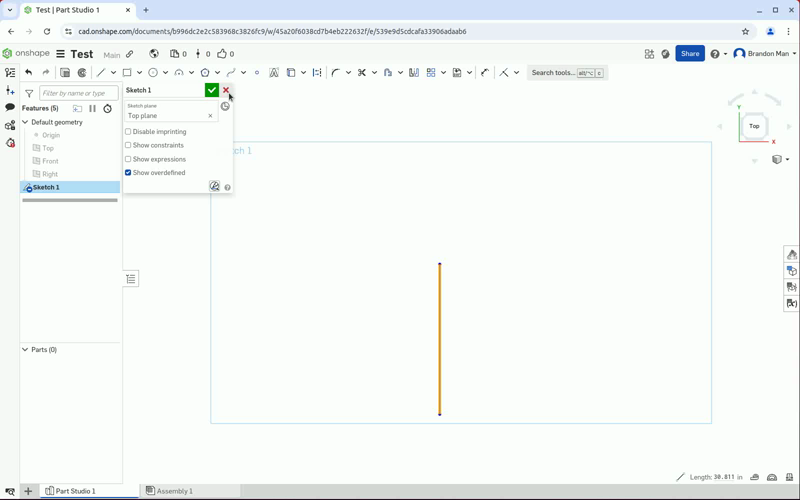
key(shift+h)
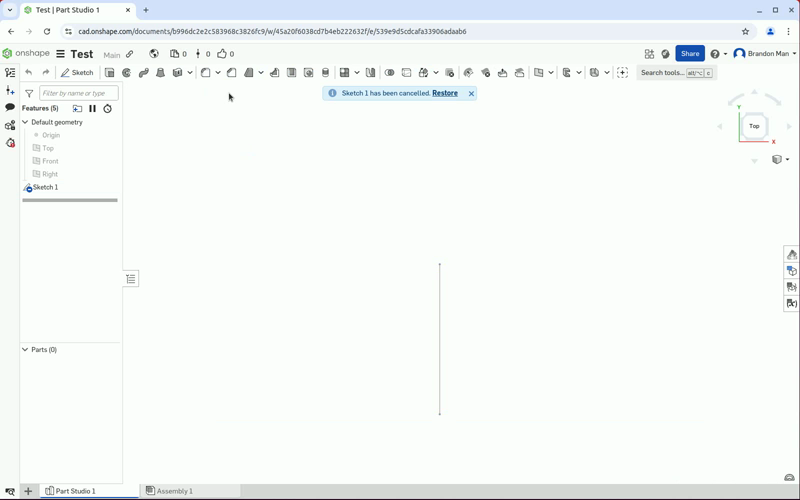
mouse_move(73, 352)
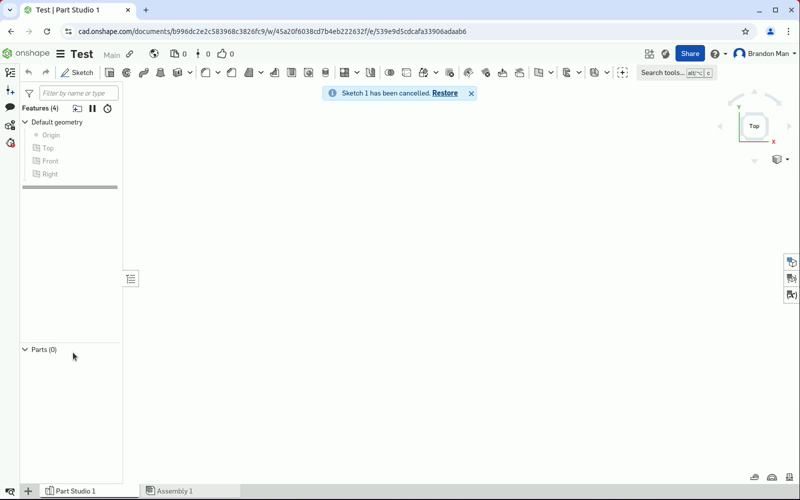
key(y)
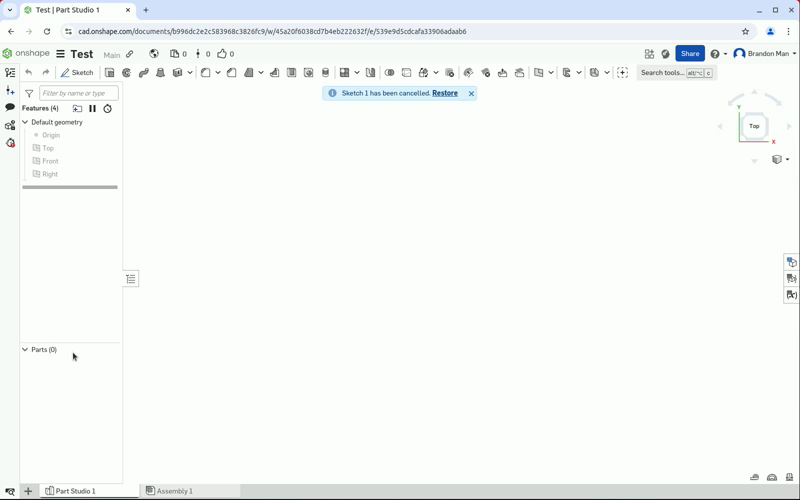
key(shift+p)
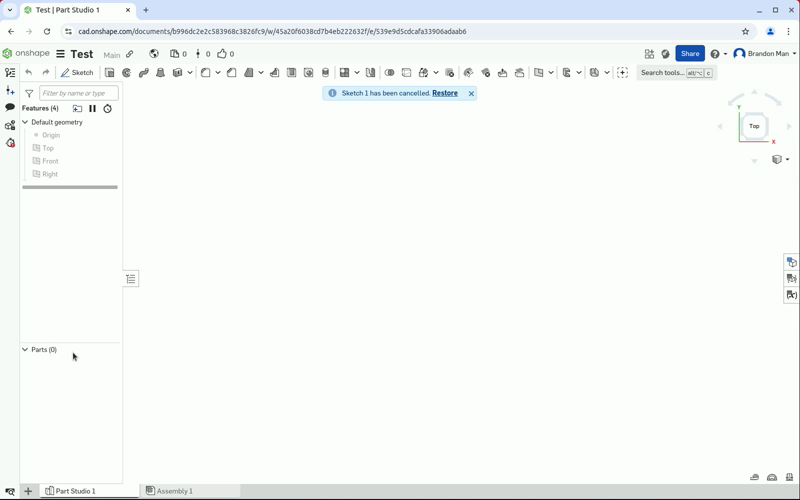
key(space)
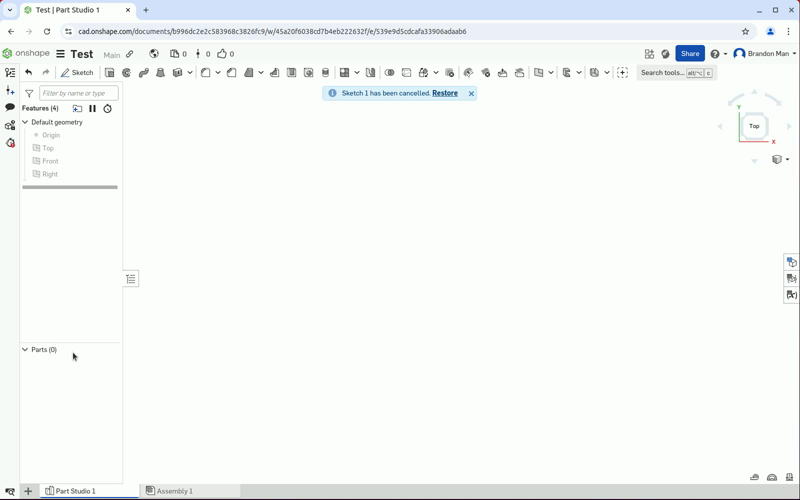
key_down(shift)
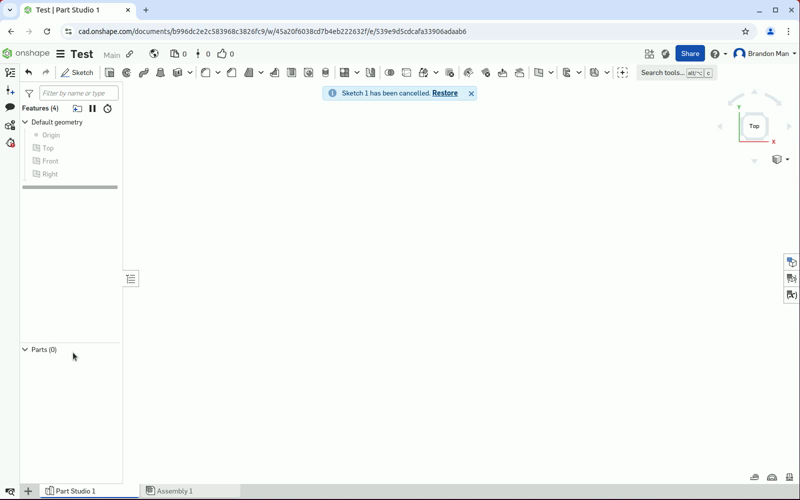
key(up)
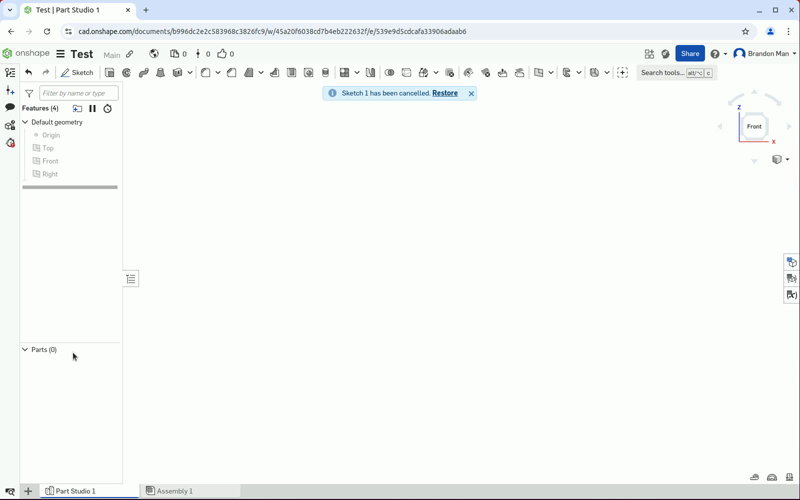
key_up(shift)
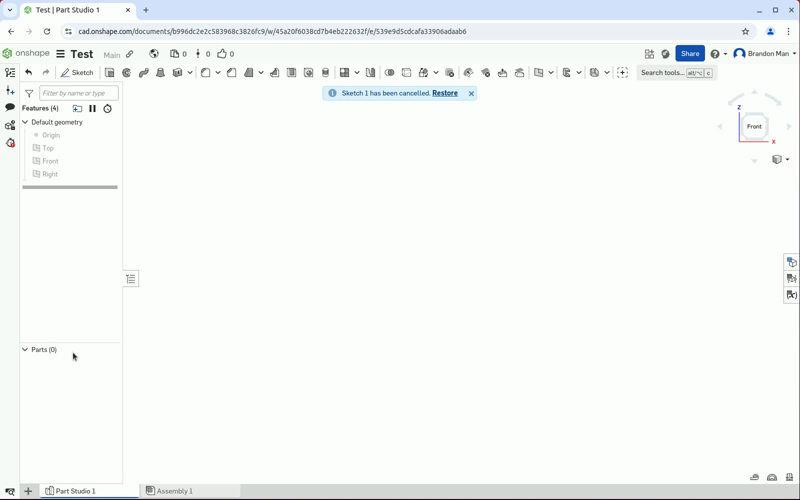
mouse_move(73, 352)
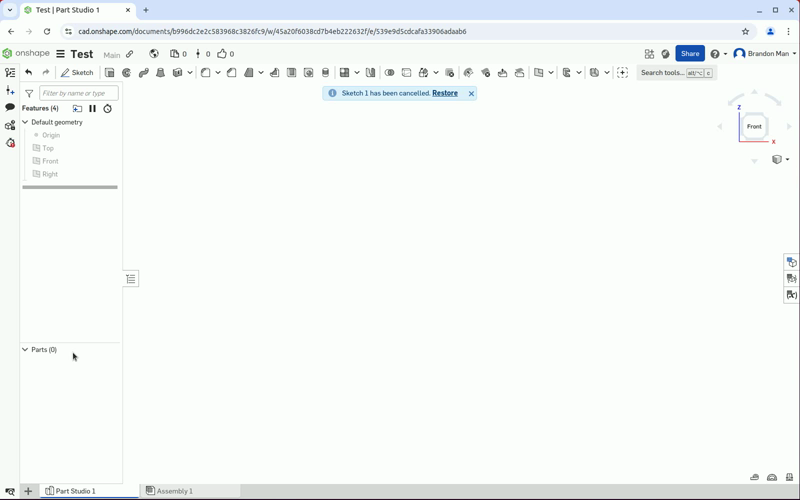
key(shift+y)
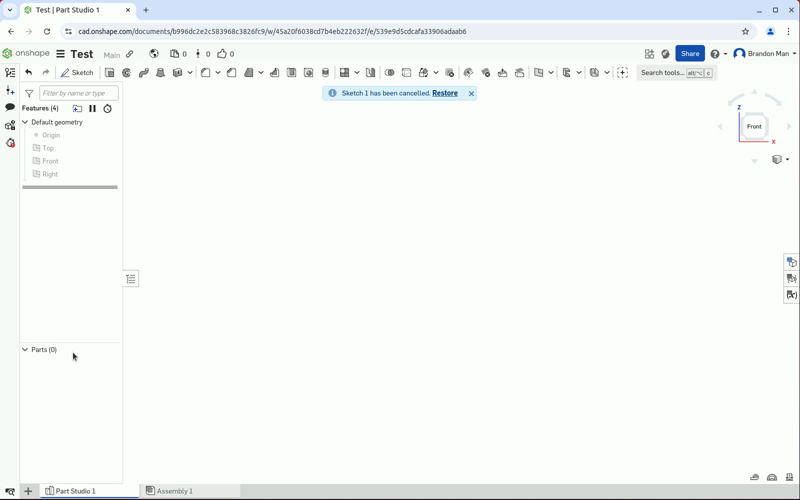
key(shift+s)
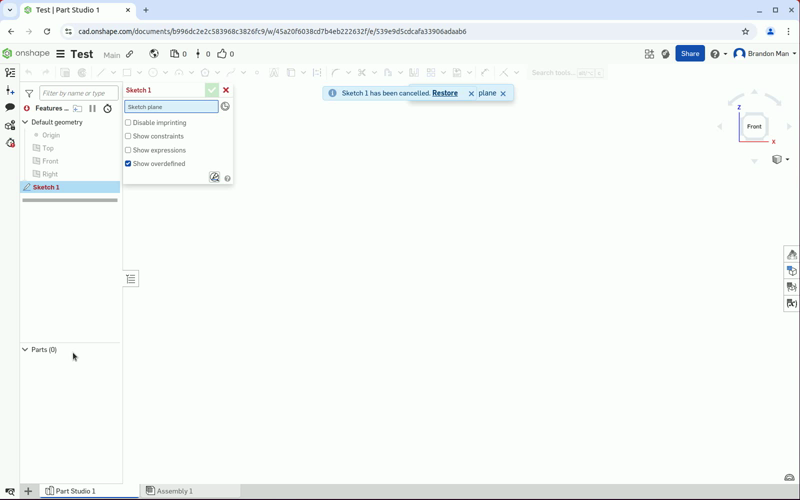
mouse_move(73, 163)
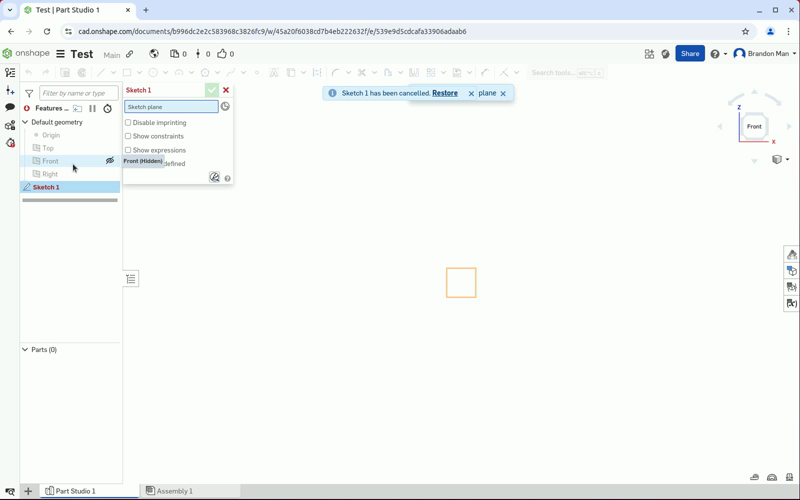
click(73, 163)
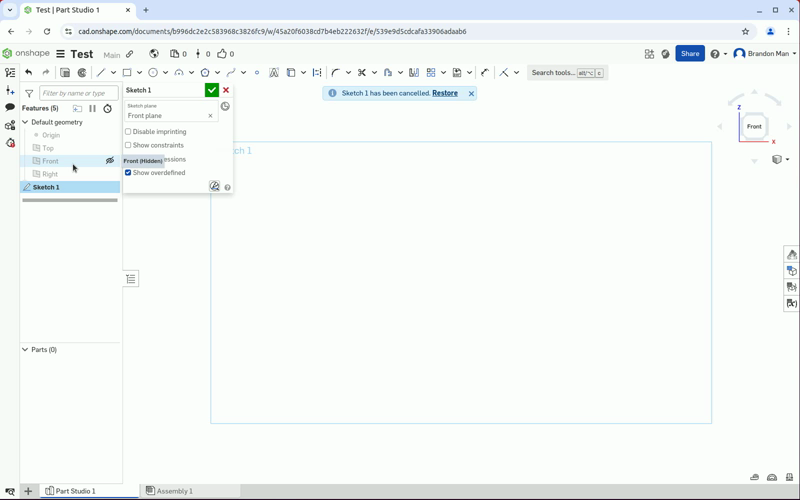
mouse_move(73, 352)
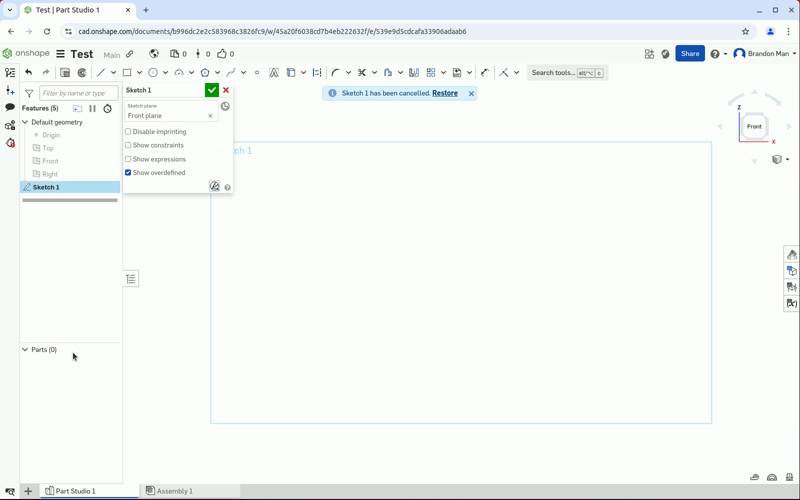
key(y)
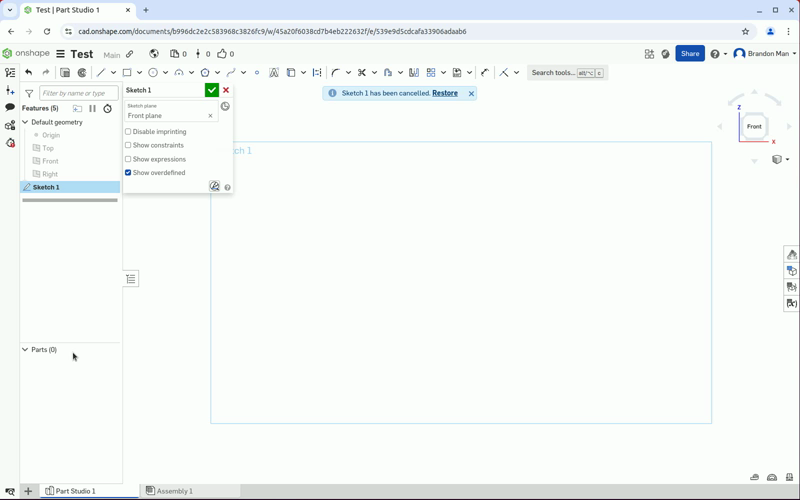
key(c)
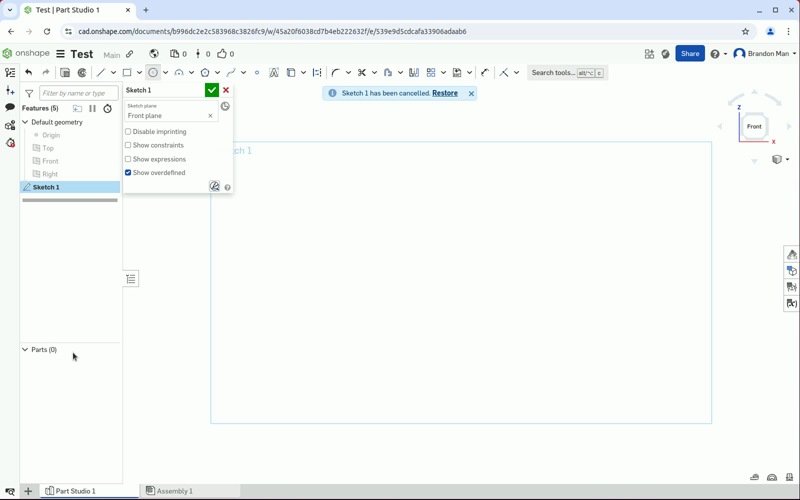
key_down(shift)
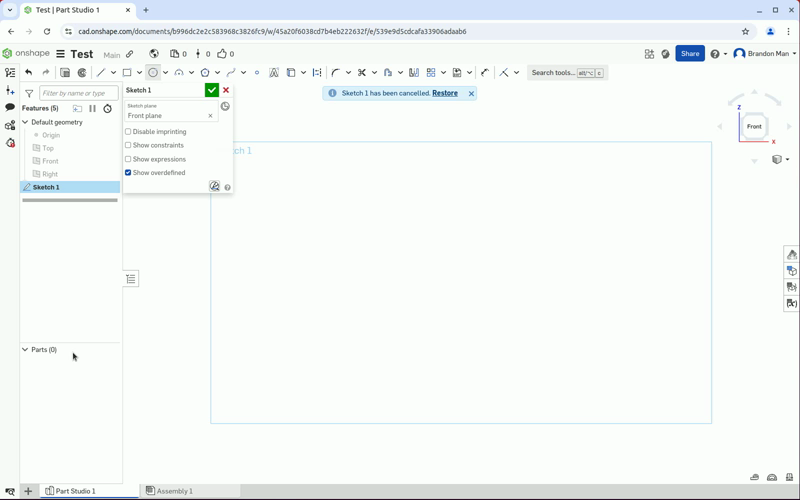
mouse_move(513, 219)
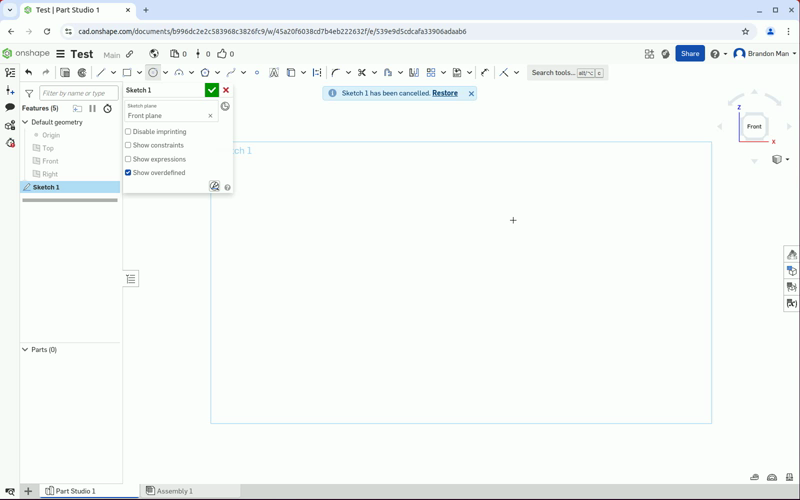
click(513, 219)
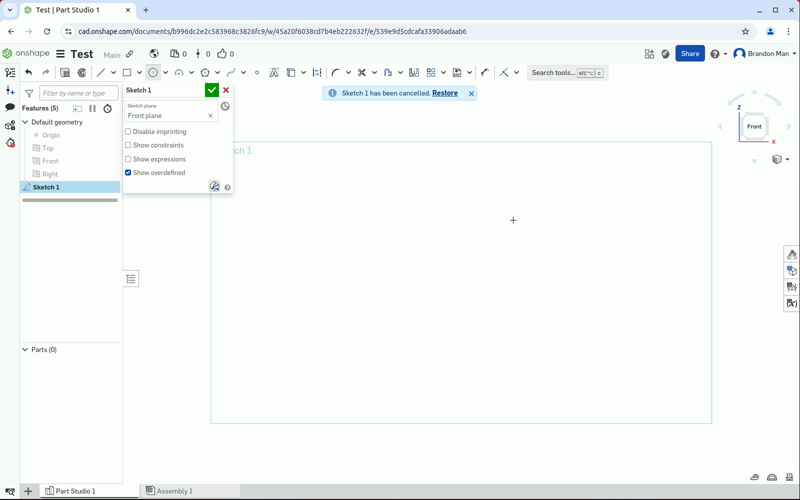
key_up(shift)
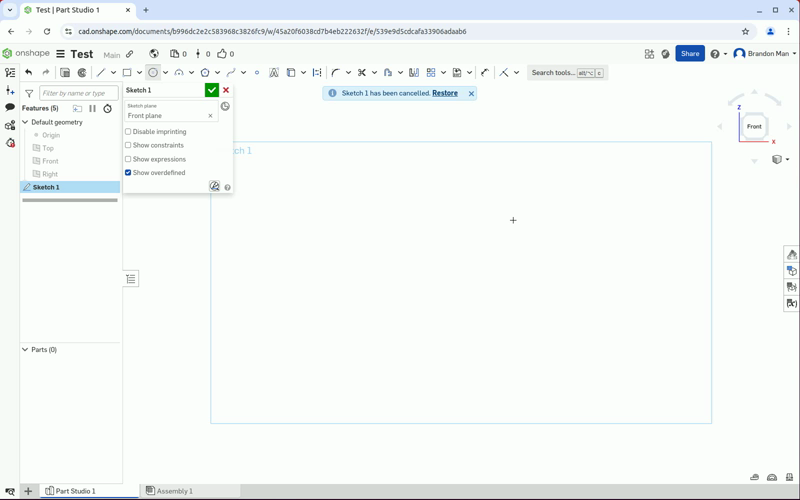
mouse_move(527, 219)
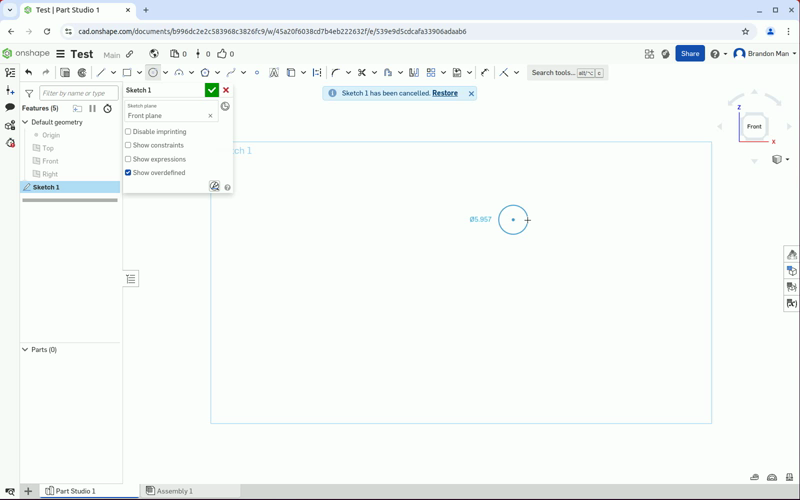
click(527, 219)
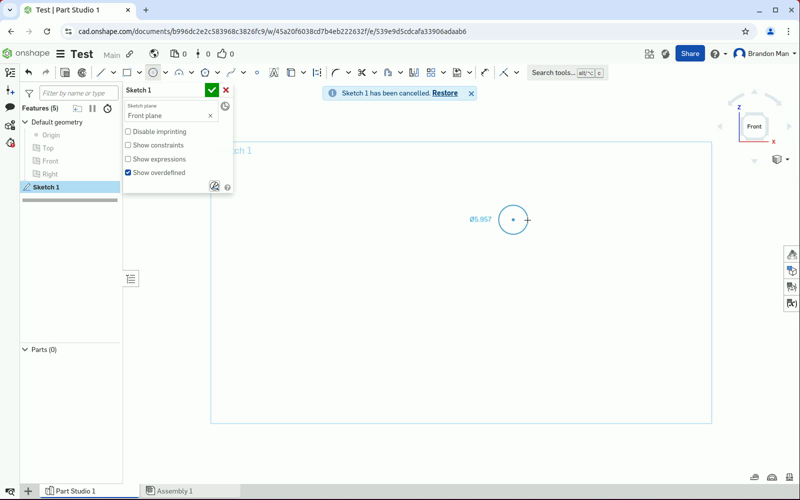
key(esc)
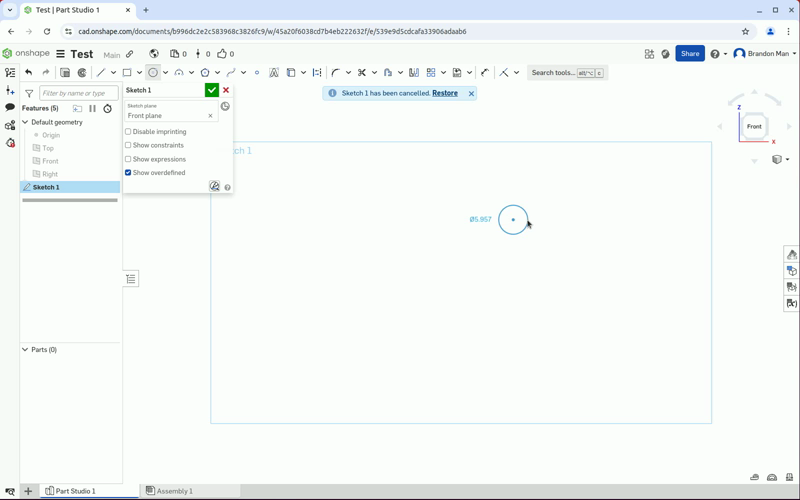
mouse_move(524, 219)
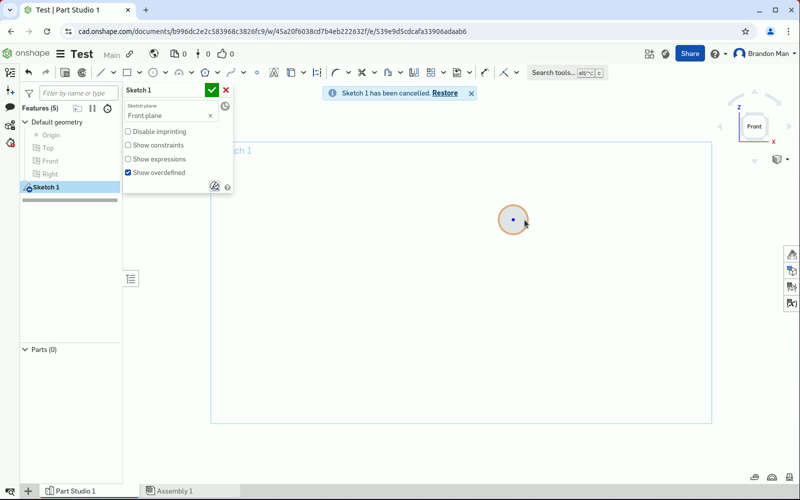
scroll(6)
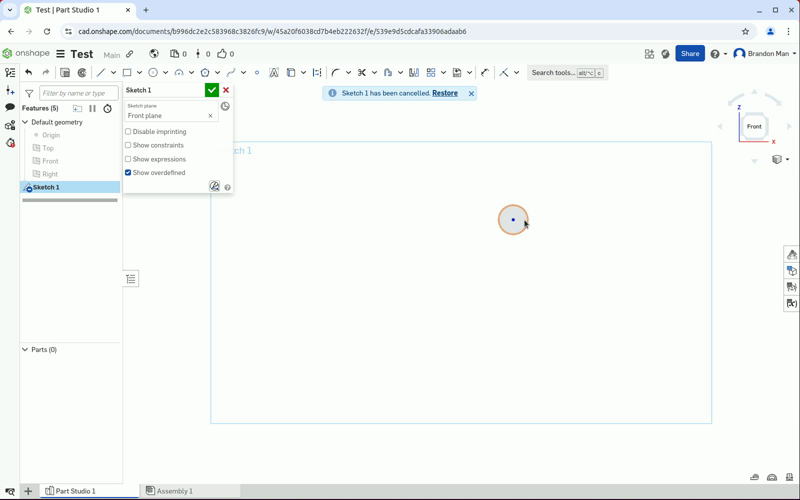
scroll(6)
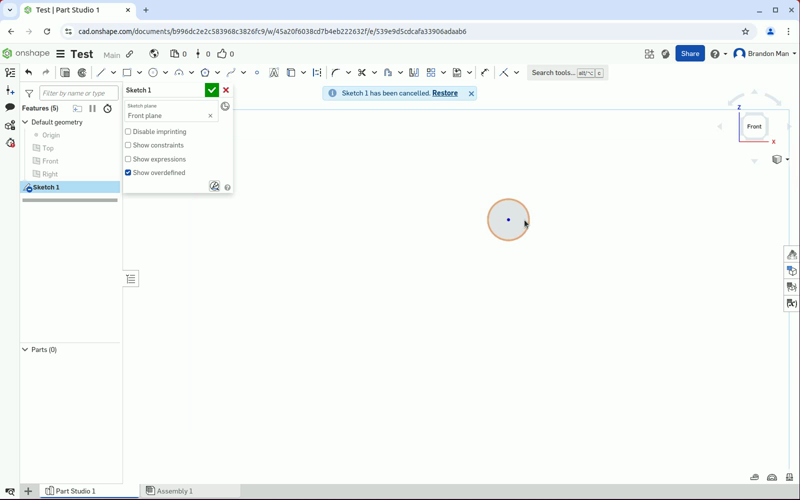
scroll(6)
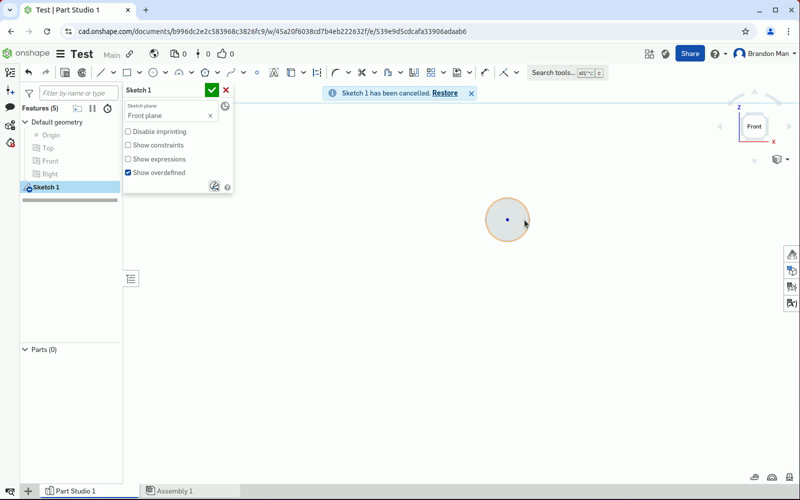
scroll(6)
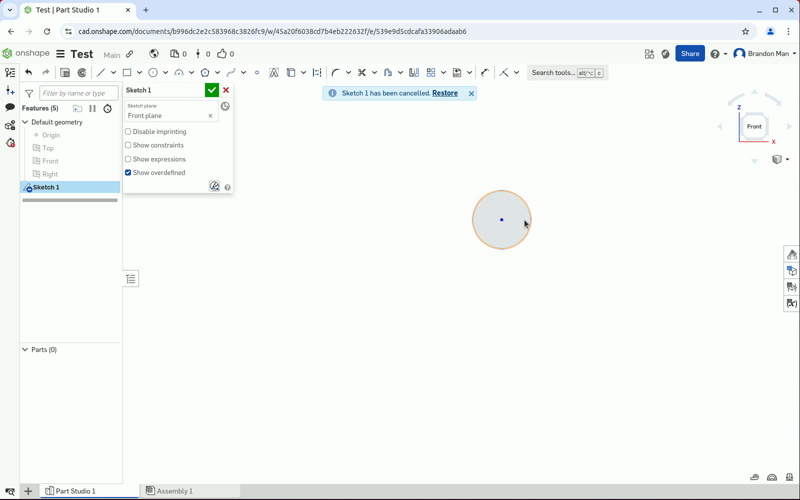
scroll(6)
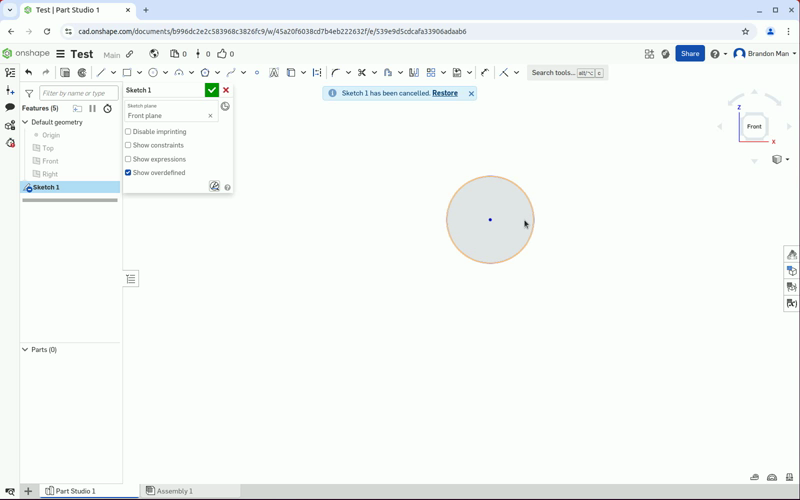
scroll(6)
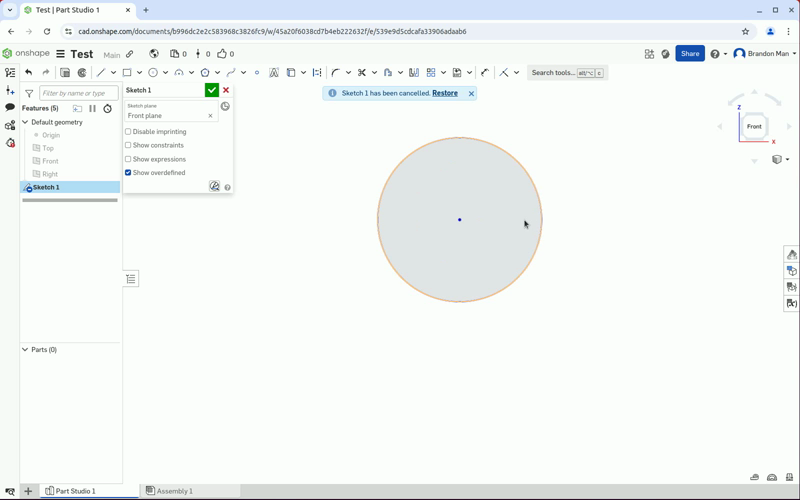
scroll(6)
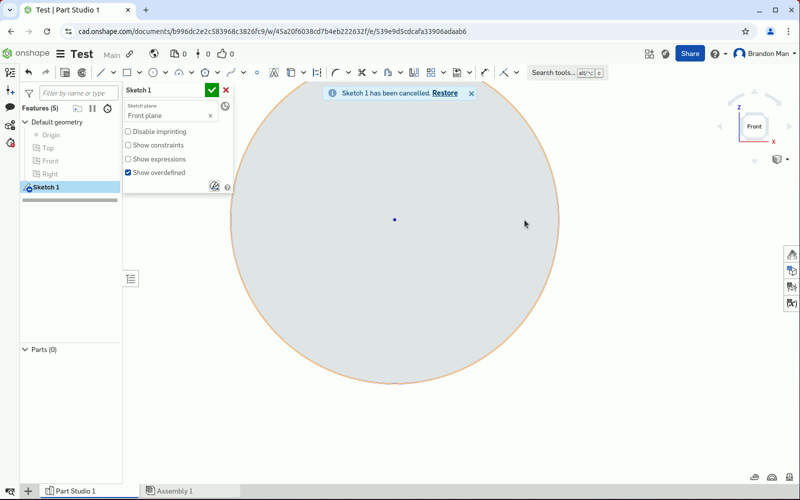
click(524, 219)
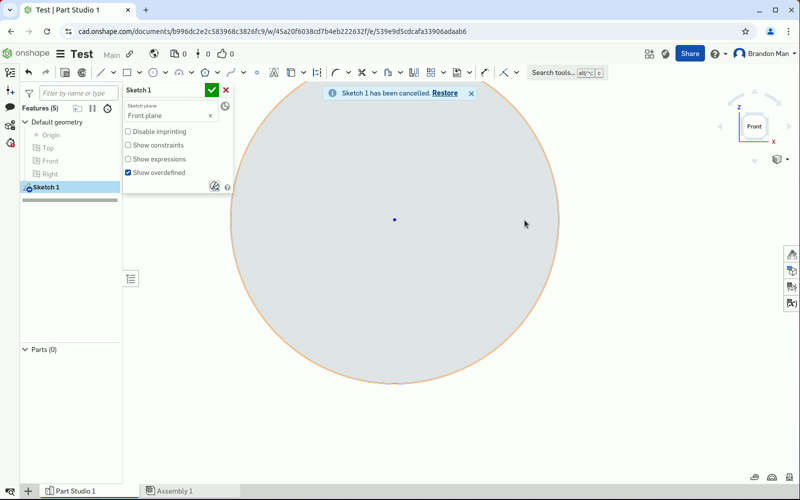
scroll(-6)
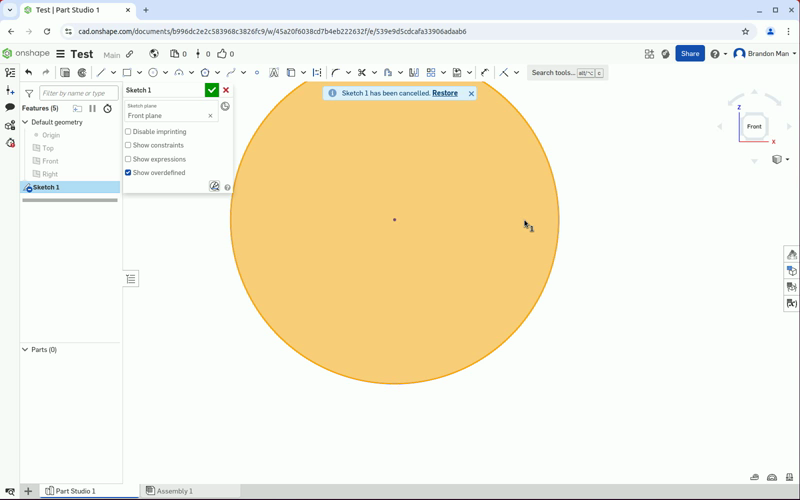
scroll(-6)
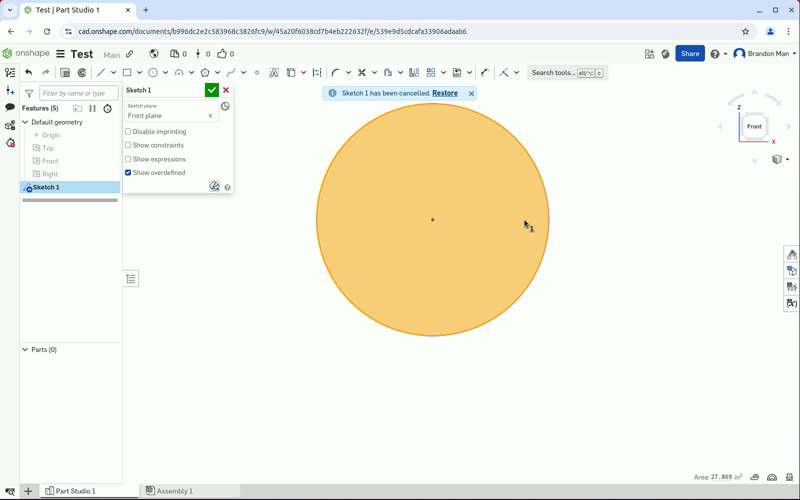
scroll(-6)
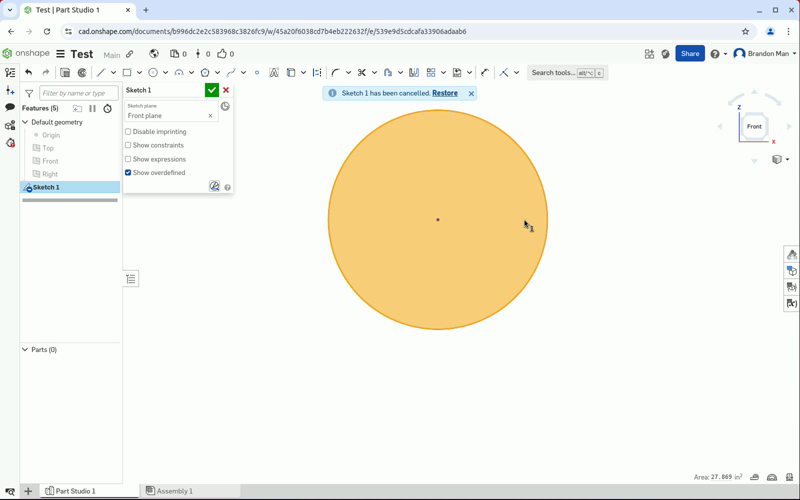
scroll(-6)
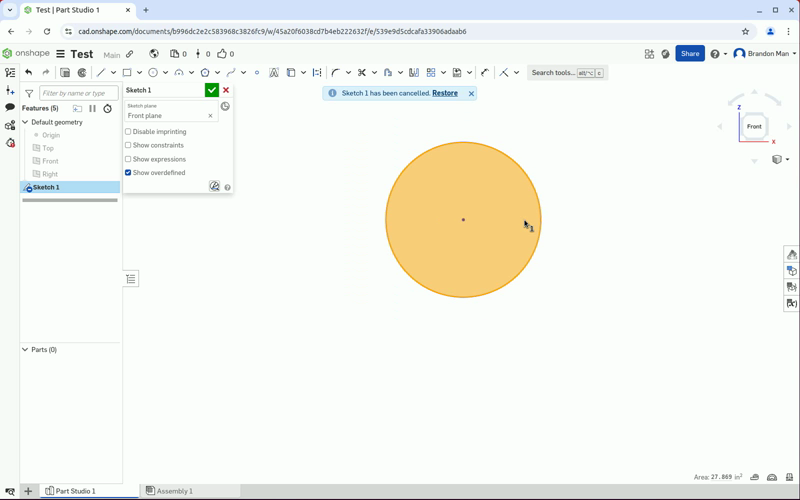
scroll(-6)
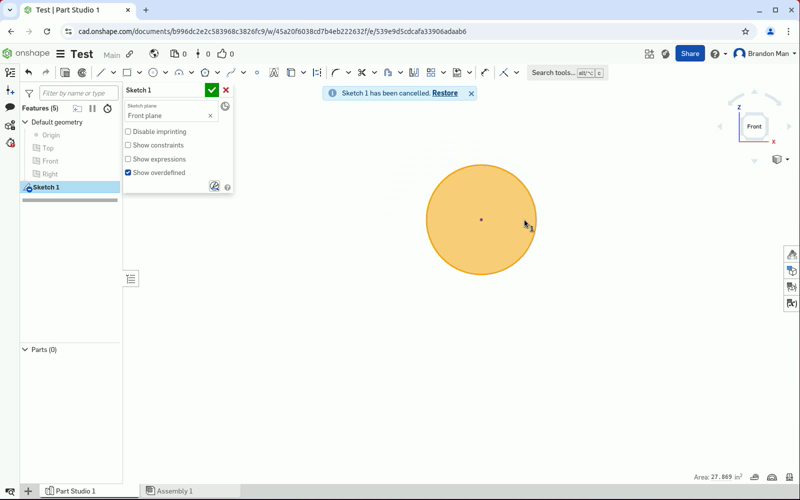
scroll(-6)
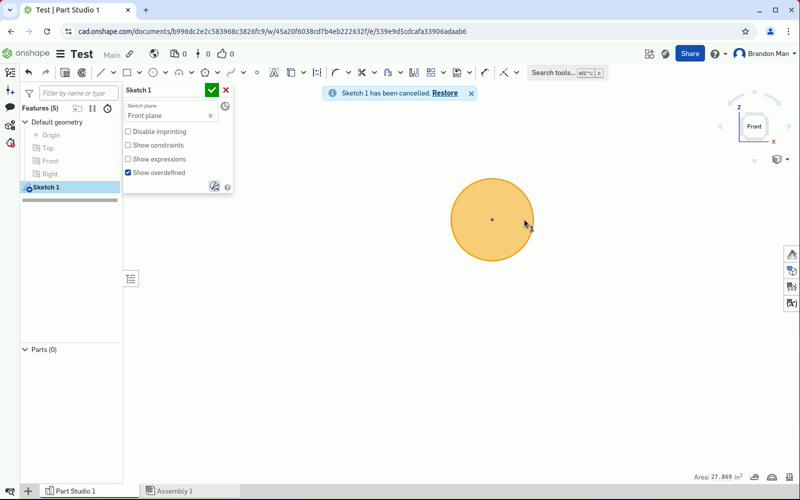
scroll(-6)
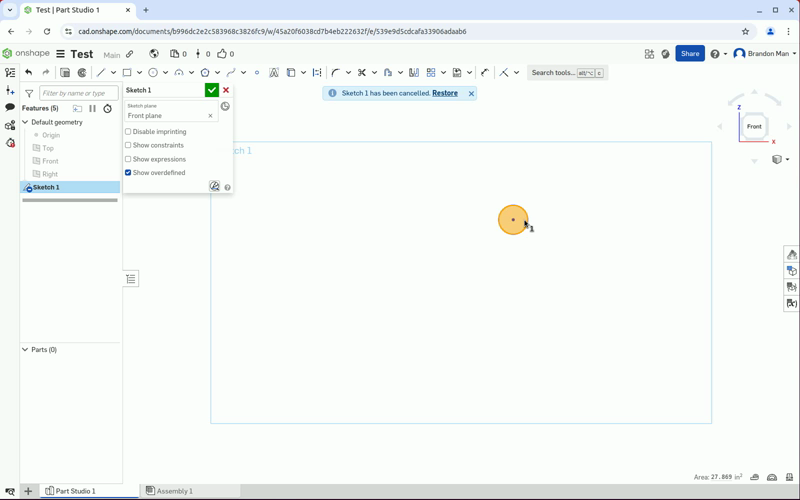
mouse_move(73, 352)
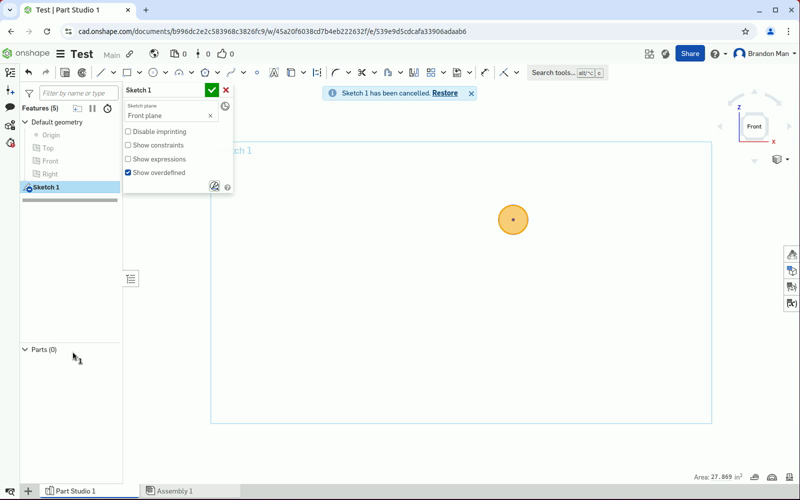
key(shift+y)
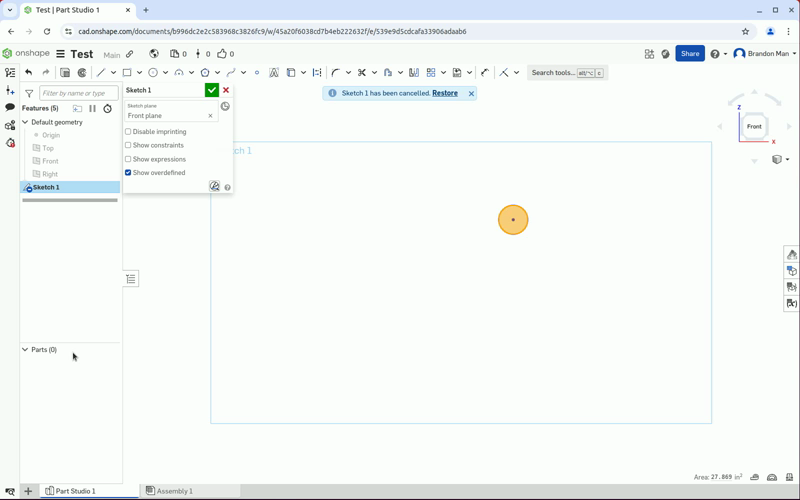
key(shift+e)
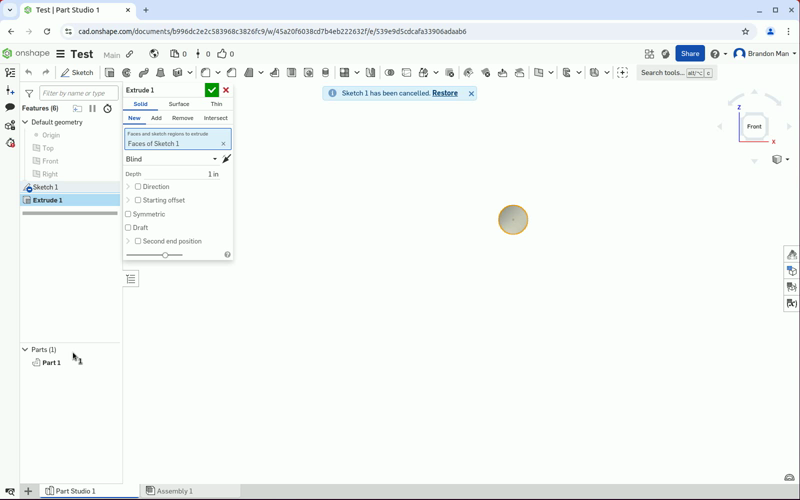
mouse_move(143, 106)
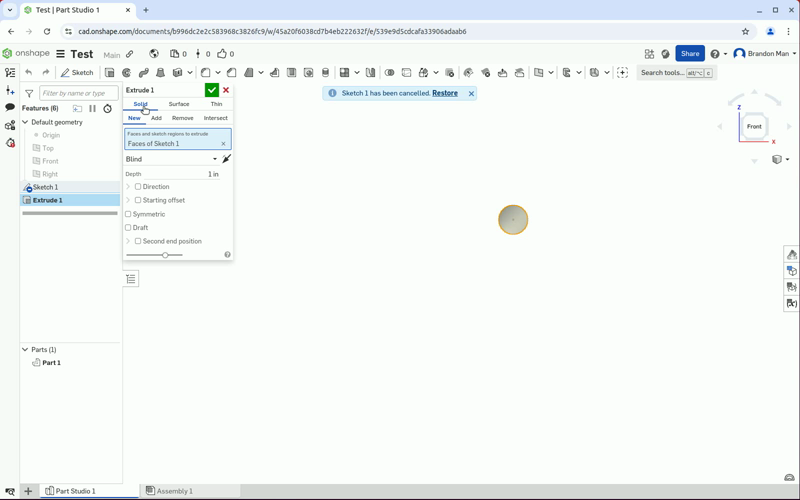
click(143, 106)
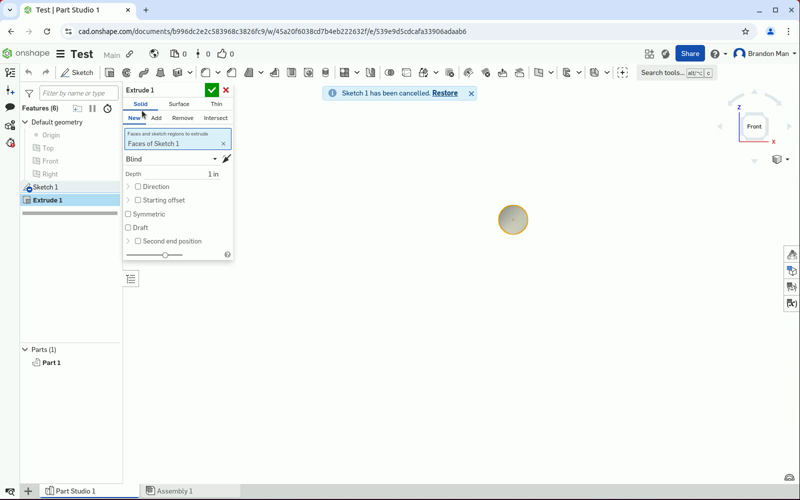
mouse_move(137, 120)
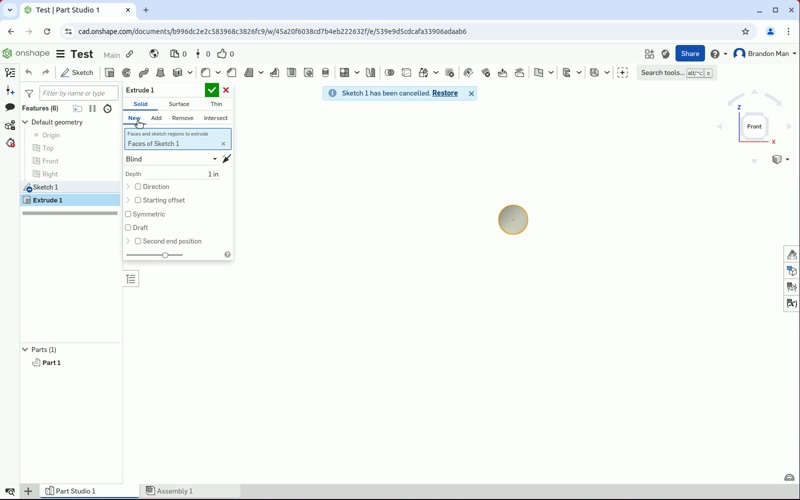
click(137, 120)
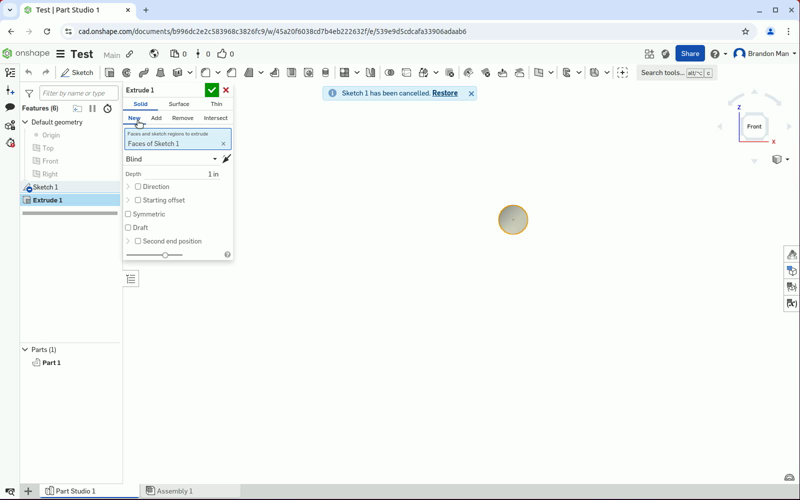
key(tab, 4)
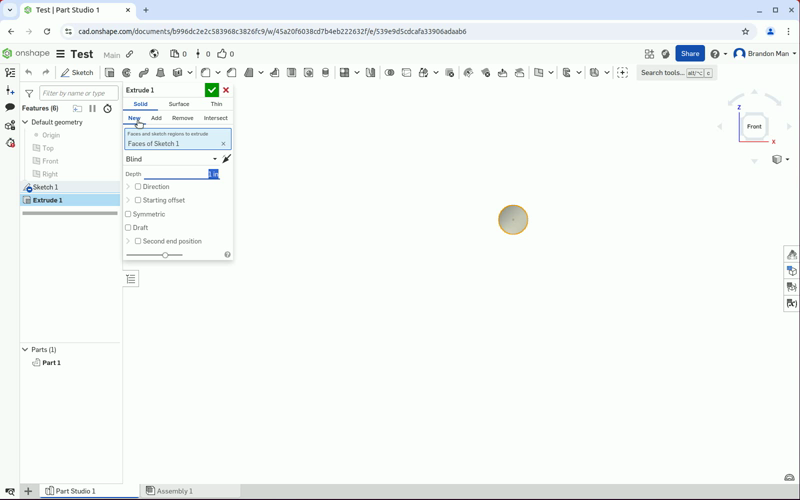
text(17.331)
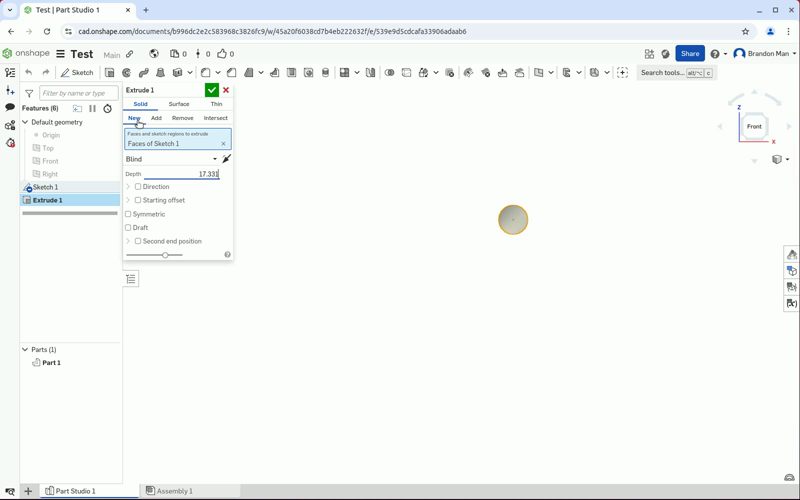
key(enter)
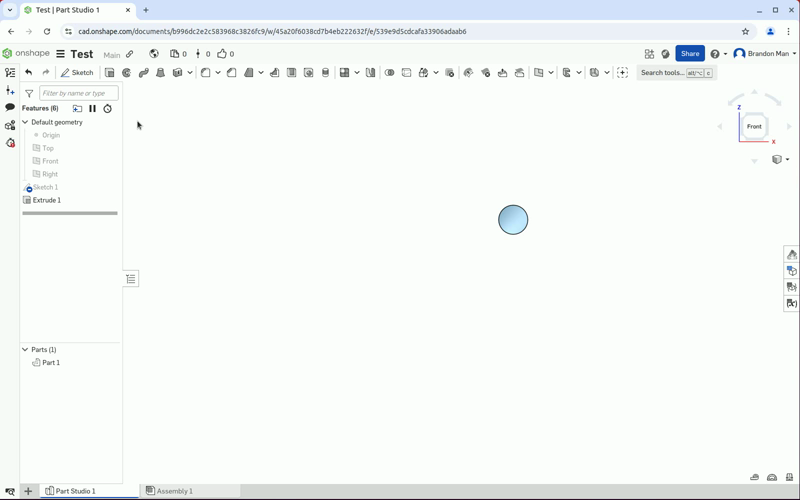
key(shift+h)
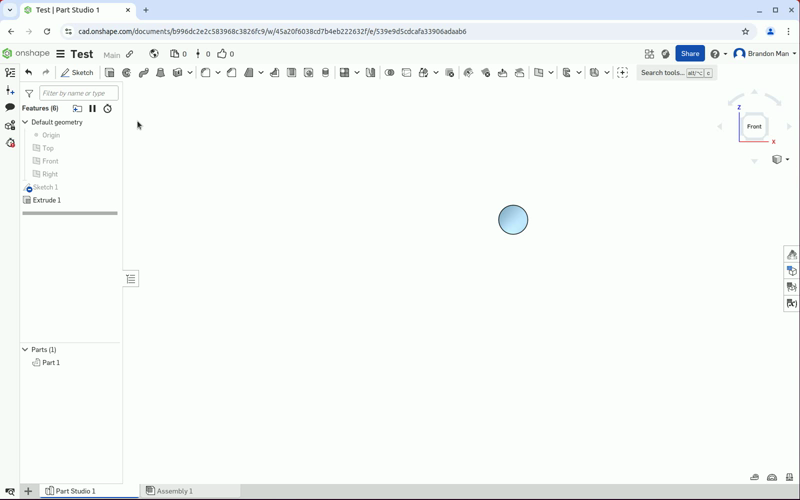
key(shift+h)
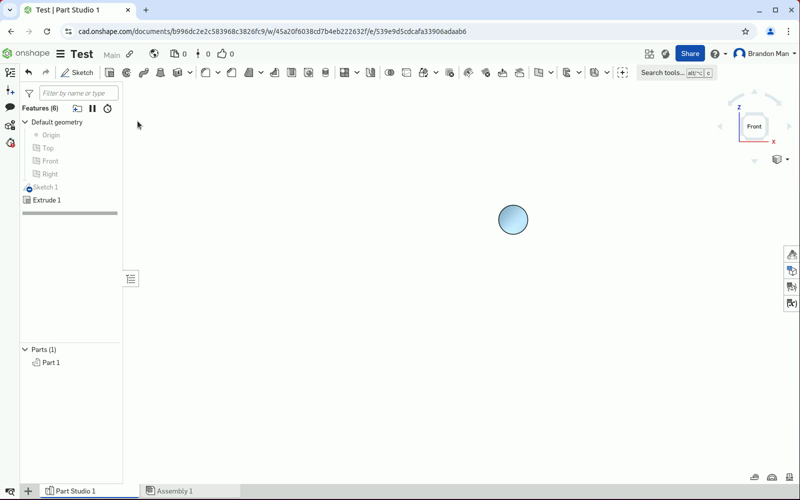
mouse_move(73, 189)
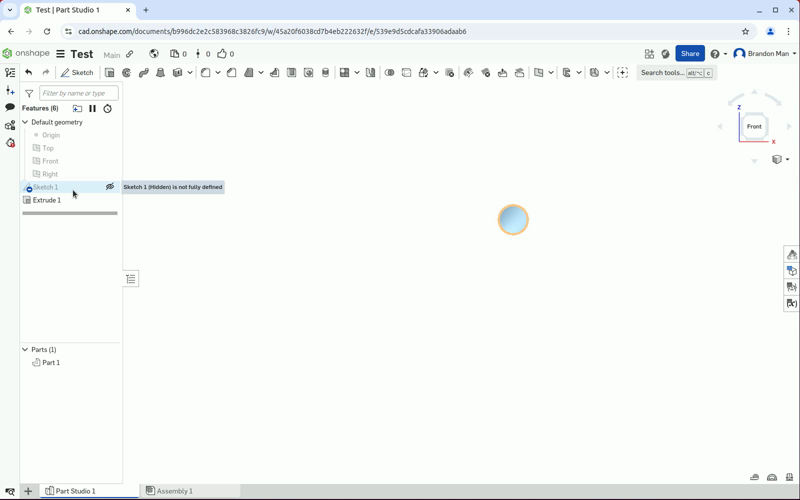
click(73, 189)
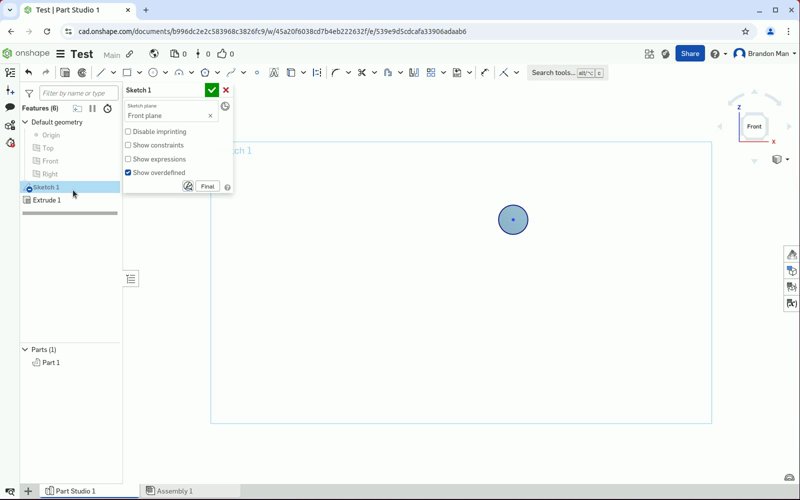
mouse_move(229, 92)
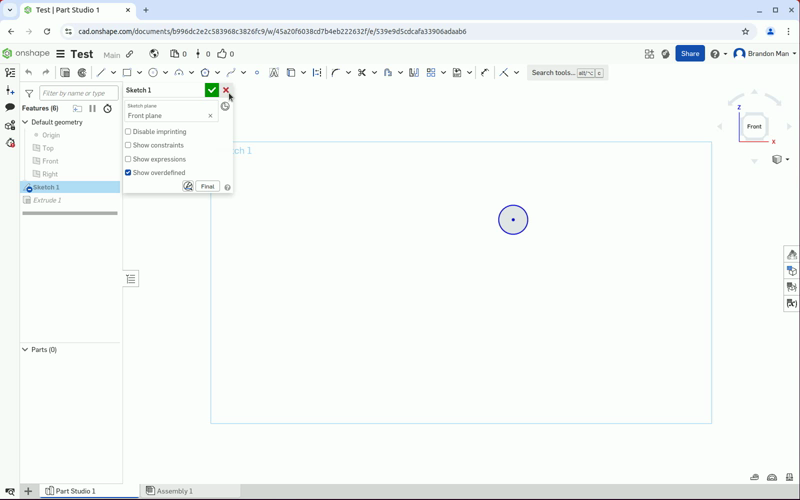
click(229, 92)
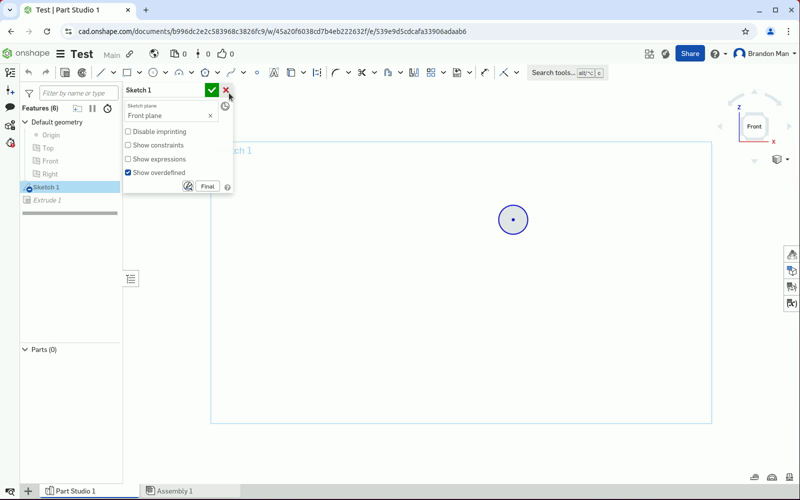
key(shift+s)
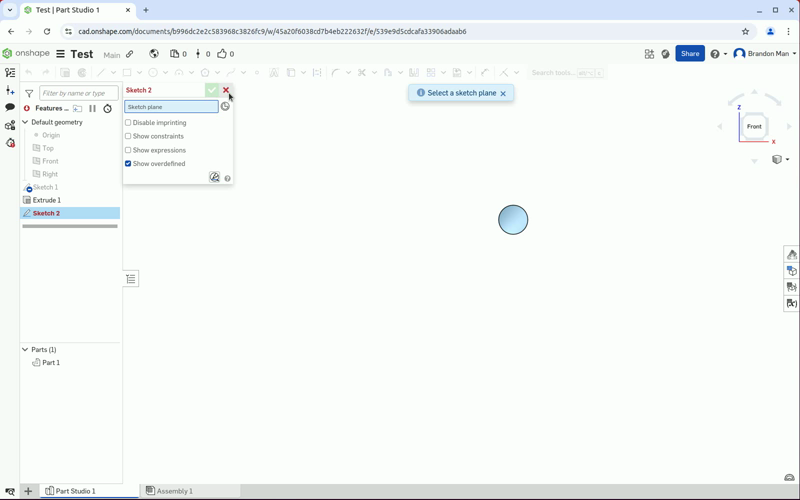
mouse_move(73, 163)
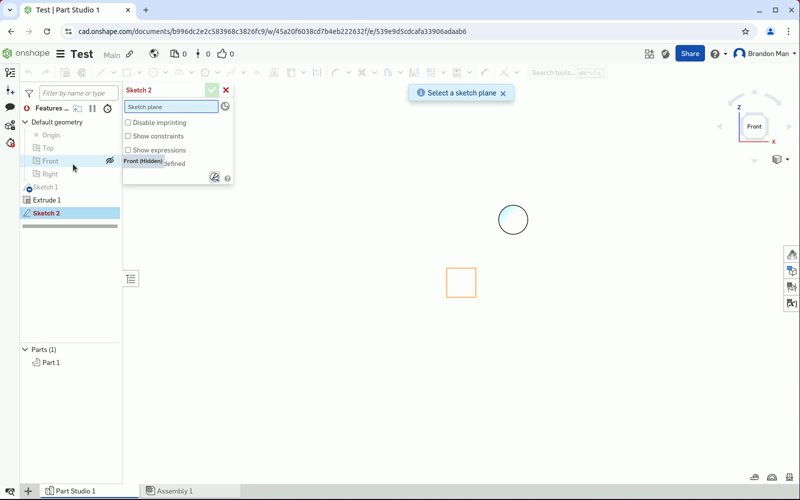
click(73, 163)
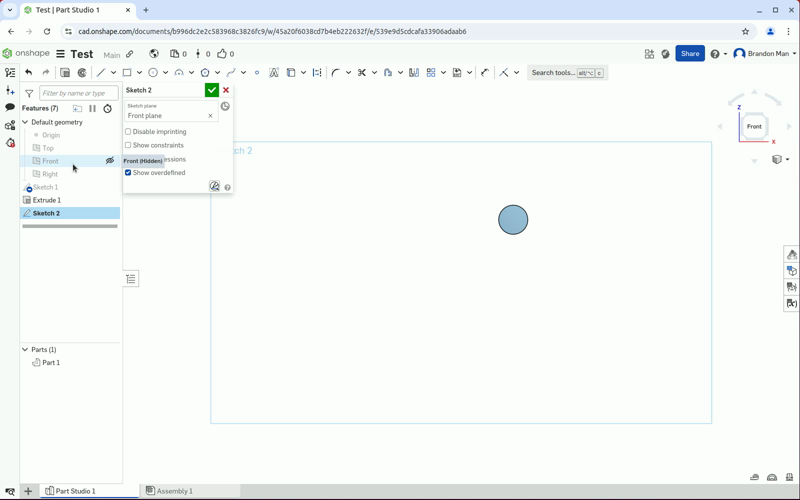
mouse_move(73, 352)
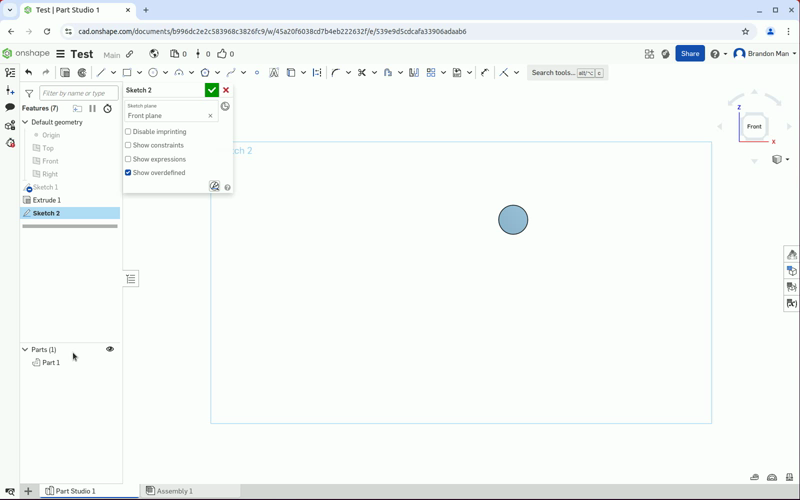
key(y)
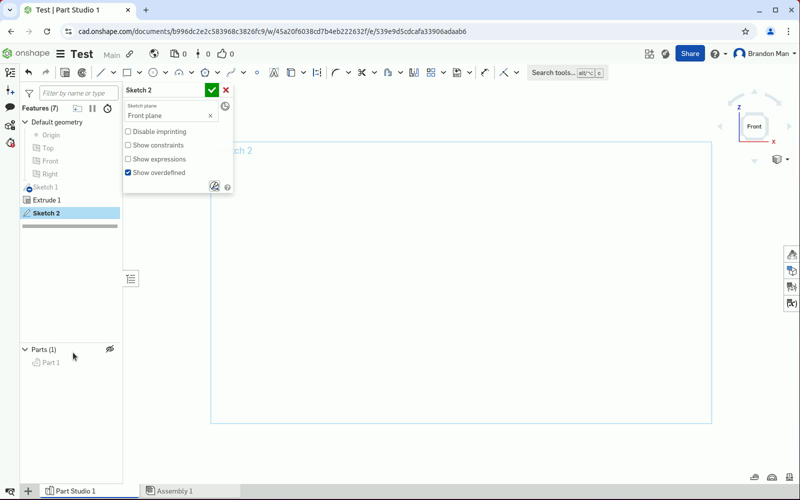
key(l)
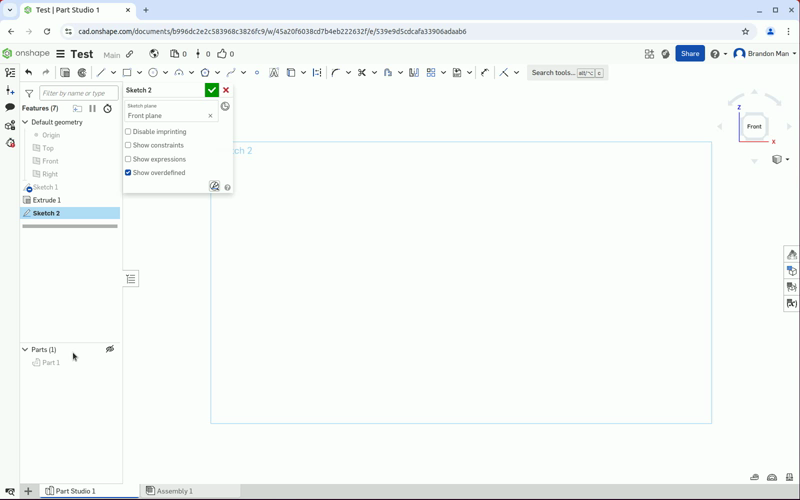
key_down(shift)
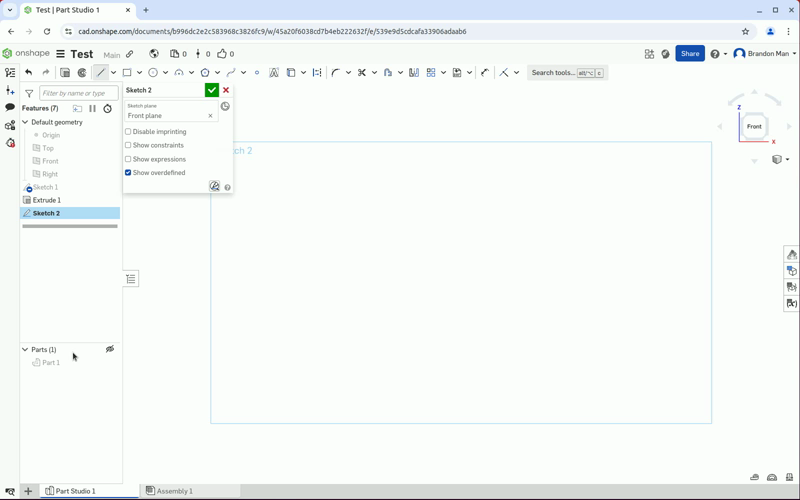
mouse_move(363, 236)
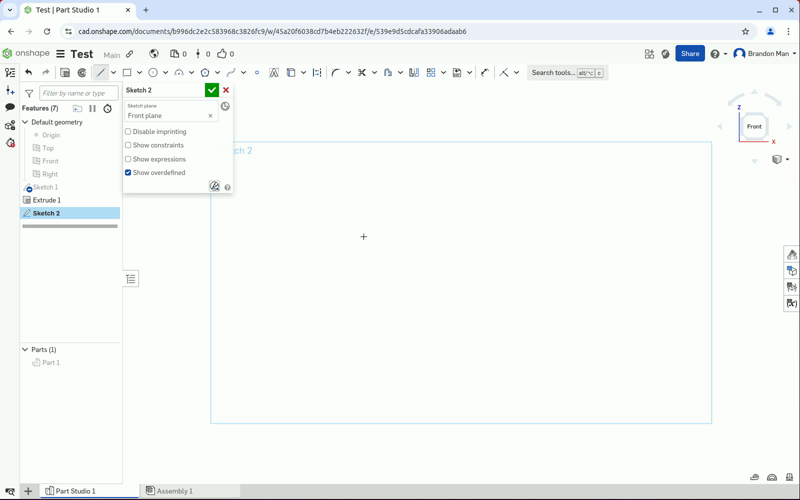
click(363, 236)
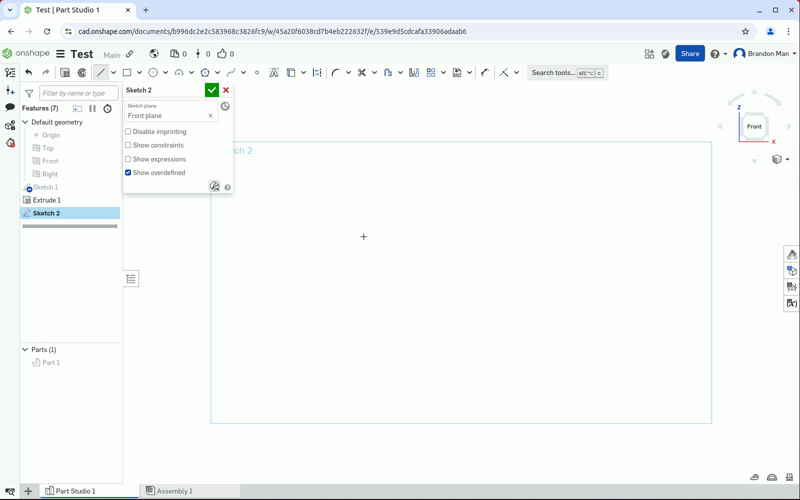
key_up(shift)
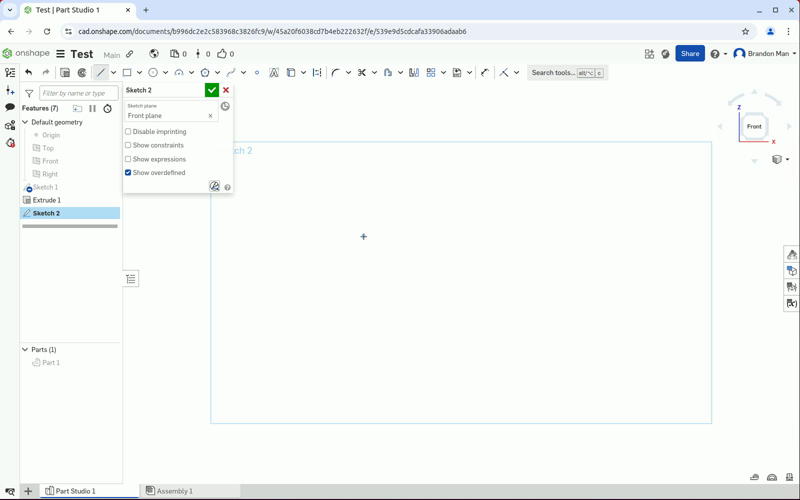
key_down(shift)
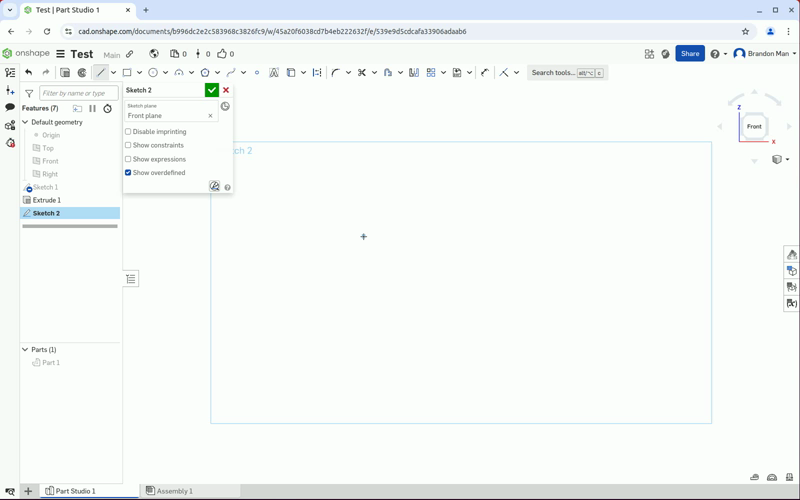
mouse_move(393, 236)
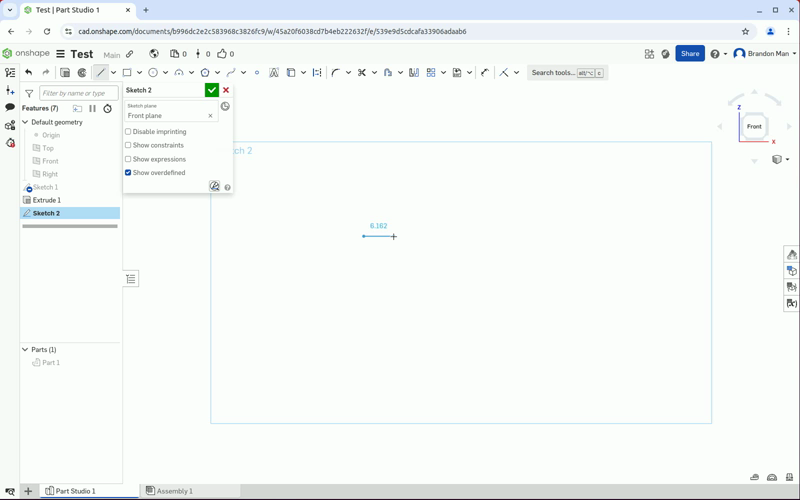
mouse_move(392, 236)
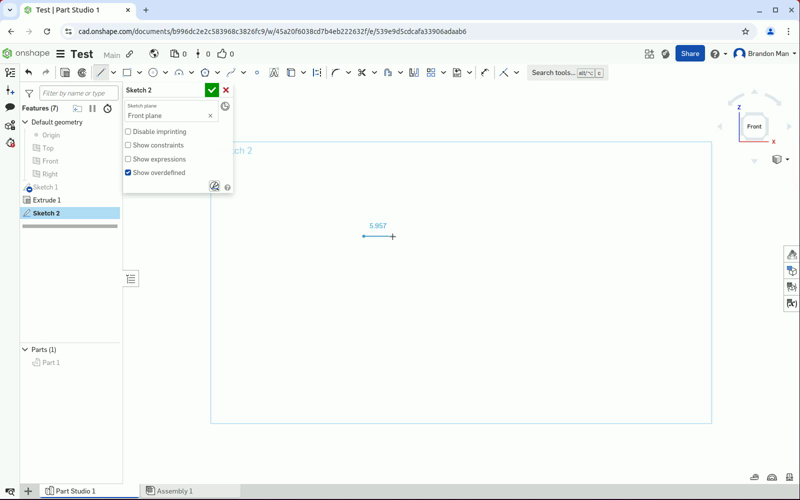
click(392, 236)
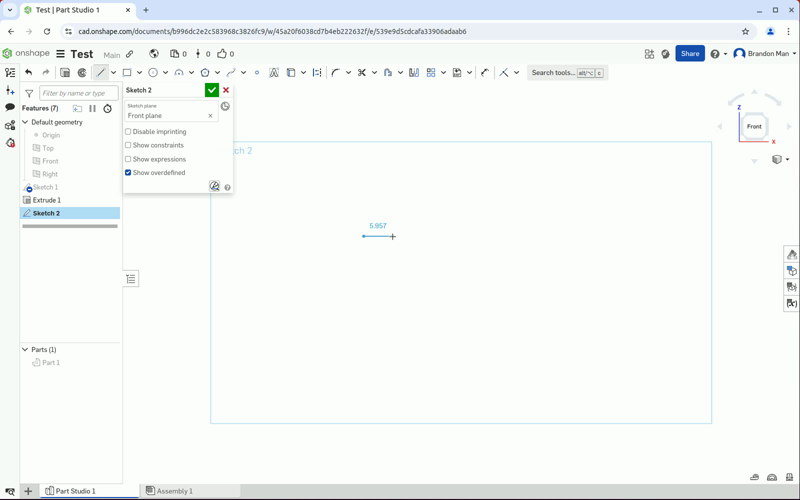
key_up(shift)
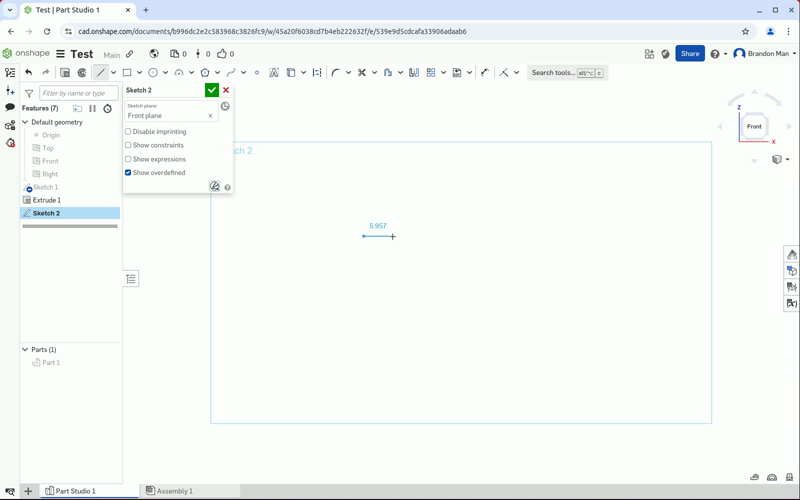
key_down(shift)
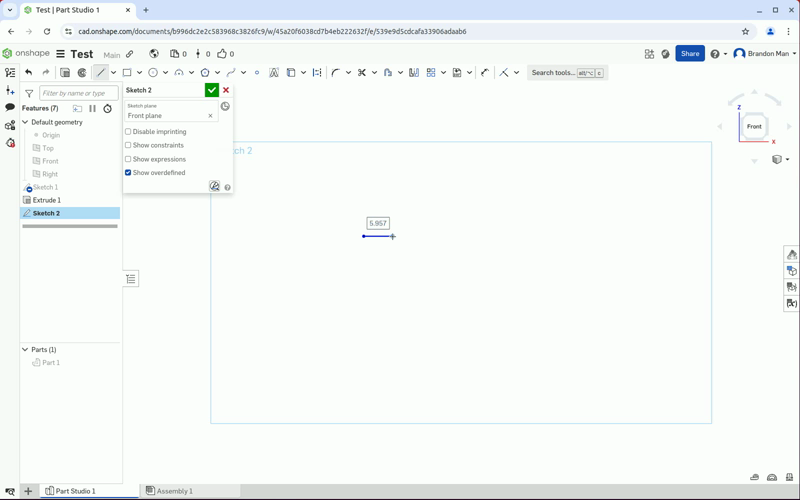
mouse_move(422, 236)
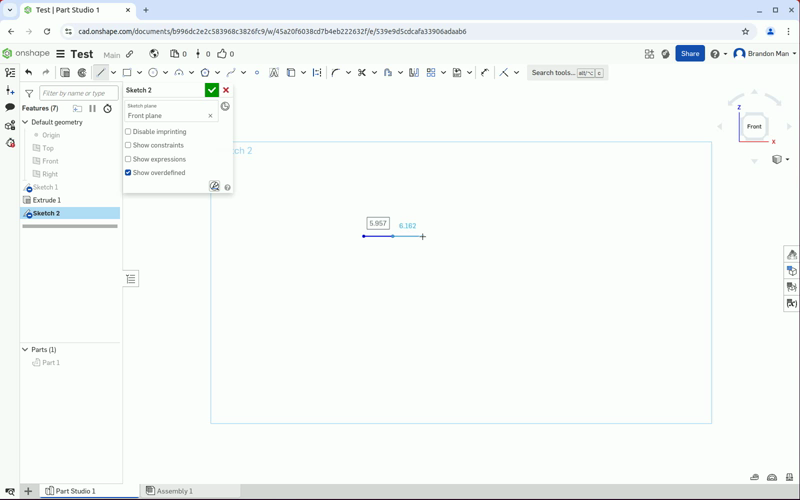
mouse_move(392, 207)
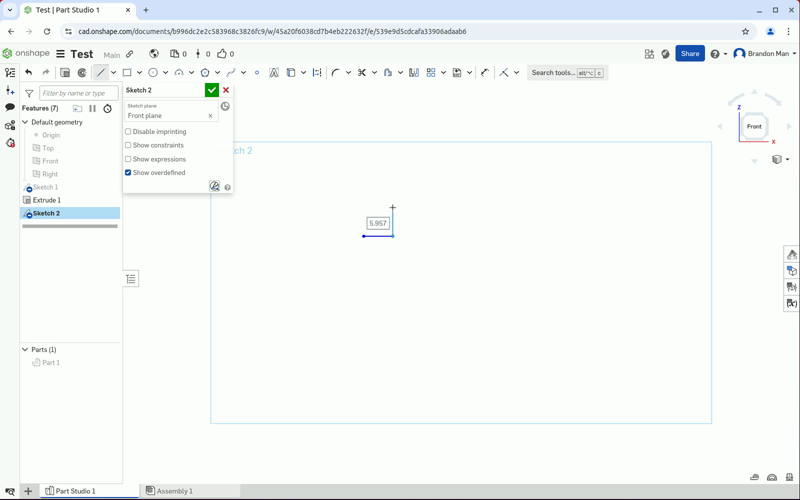
click(392, 207)
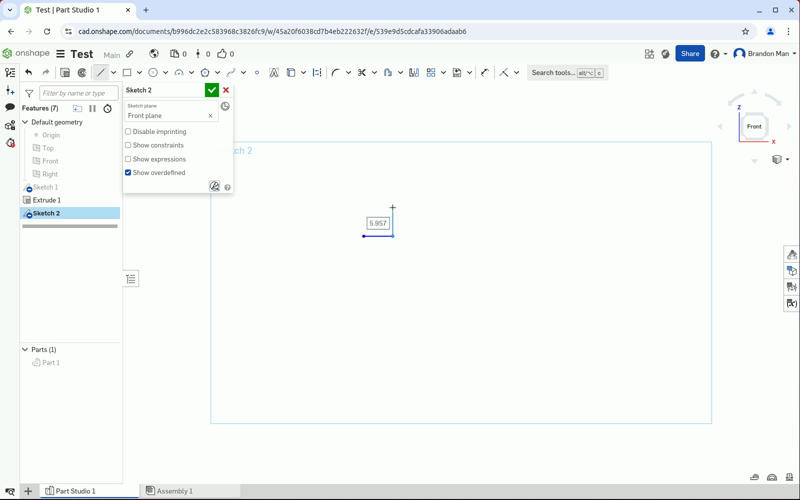
key_up(shift)
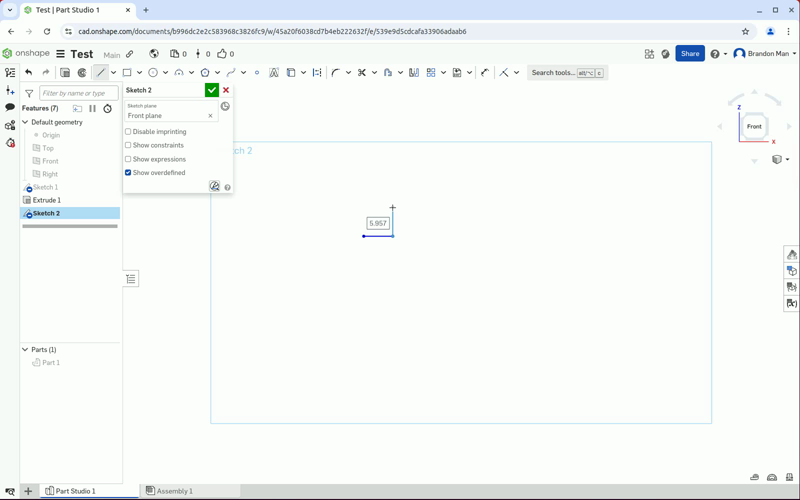
key_down(shift)
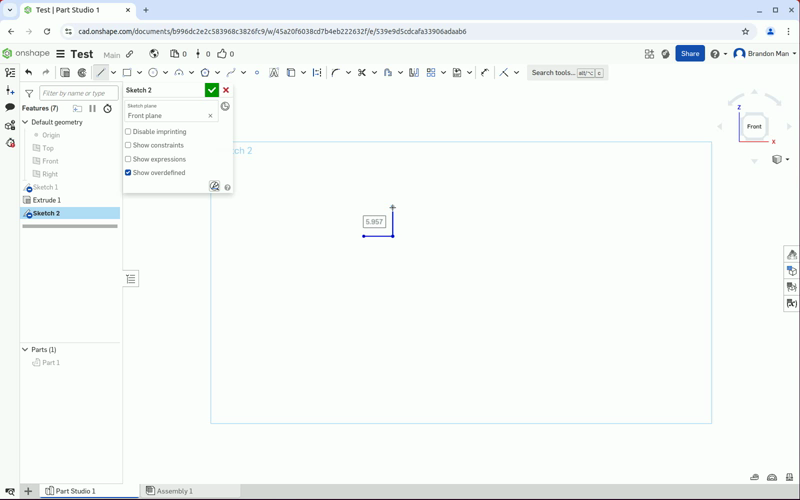
mouse_move(422, 207)
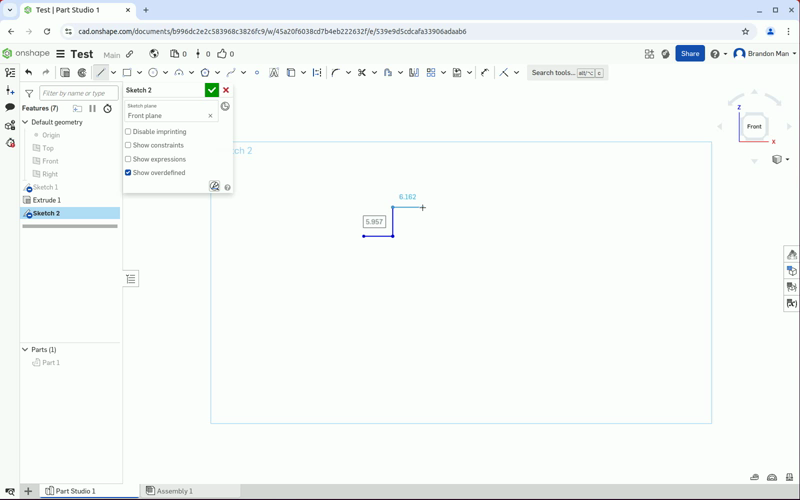
mouse_move(363, 207)
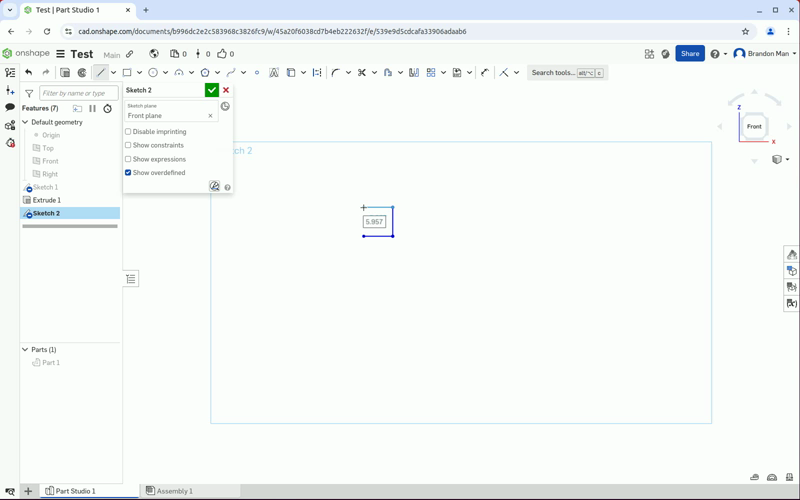
click(363, 207)
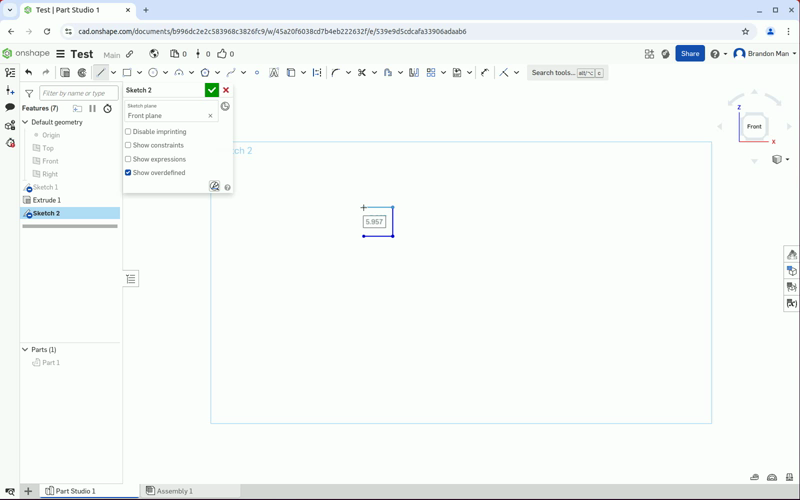
key_up(shift)
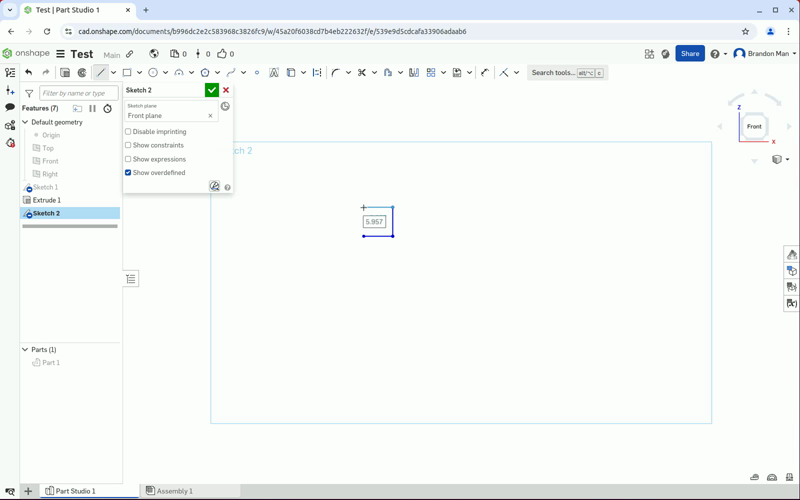
mouse_move(393, 207)
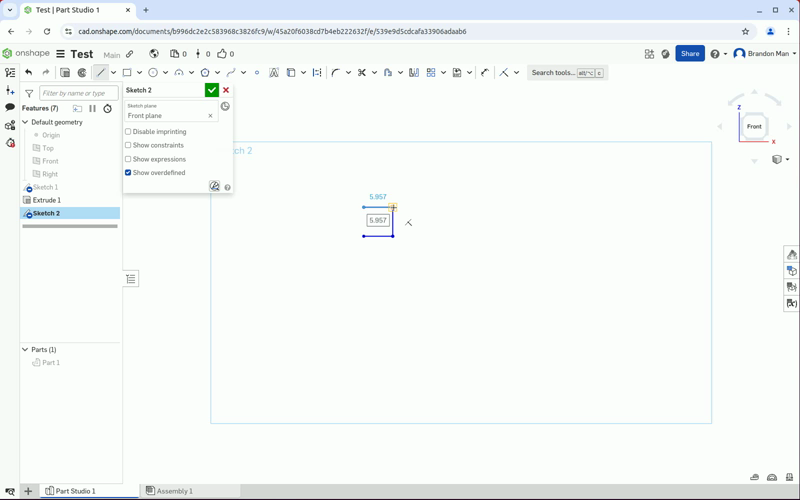
key_down(shift)
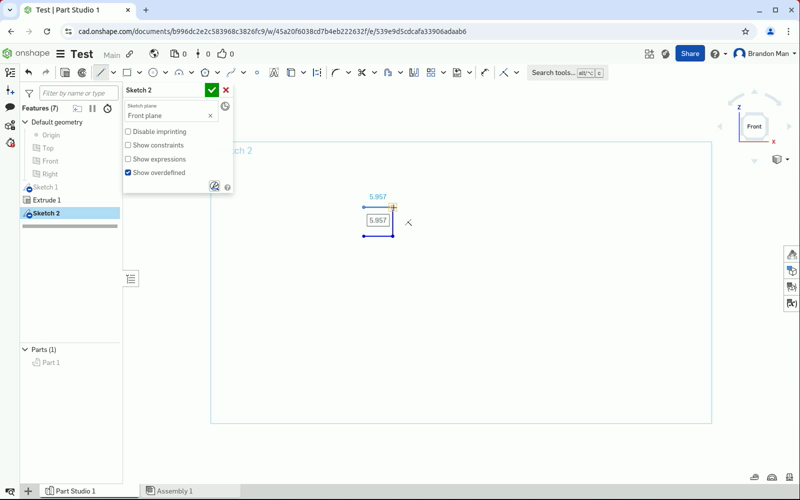
mouse_move(363, 236)
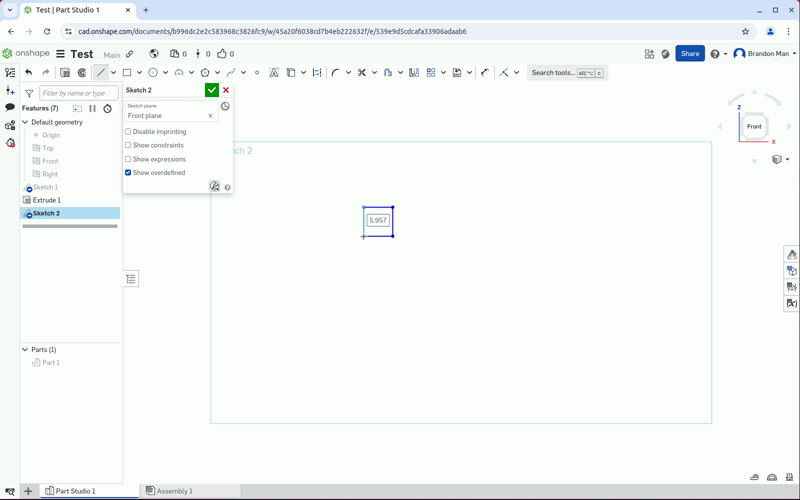
key_up(shift)
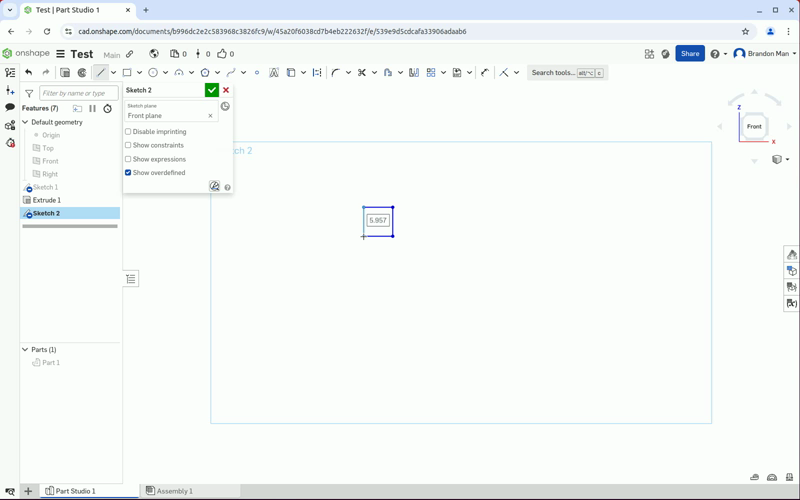
click(363, 236)
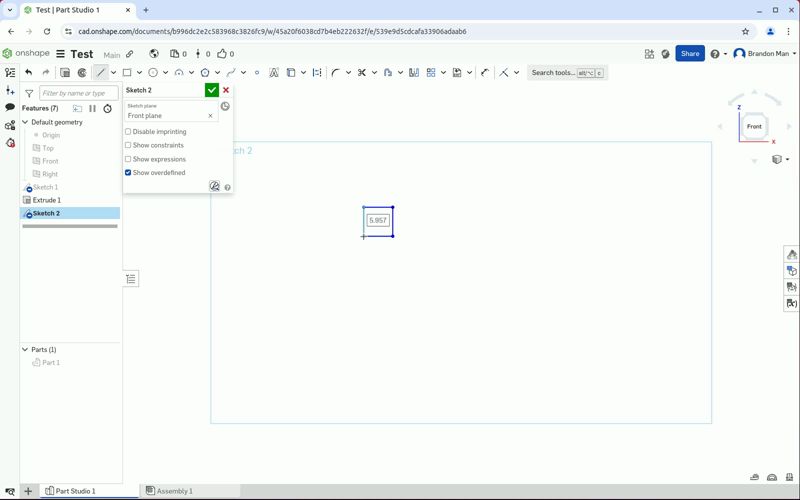
key(esc)
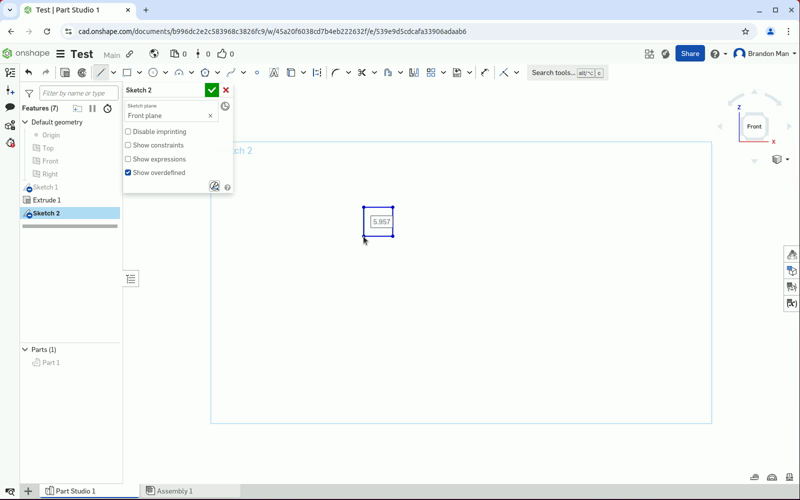
mouse_move(365, 210)
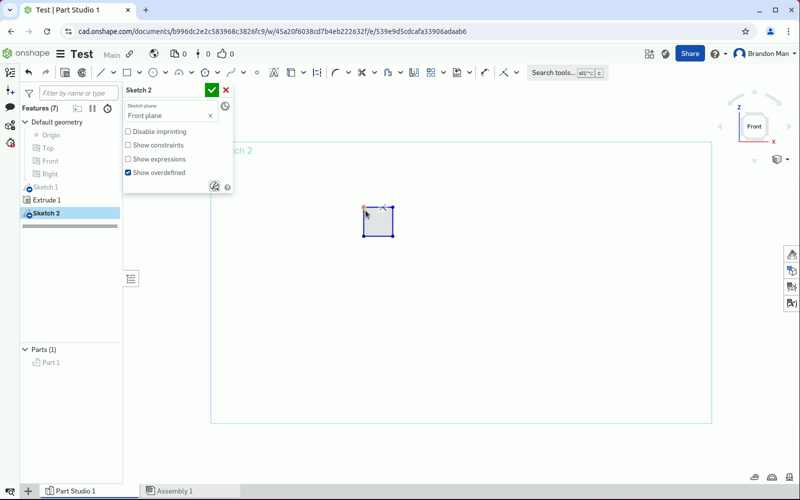
scroll(6)
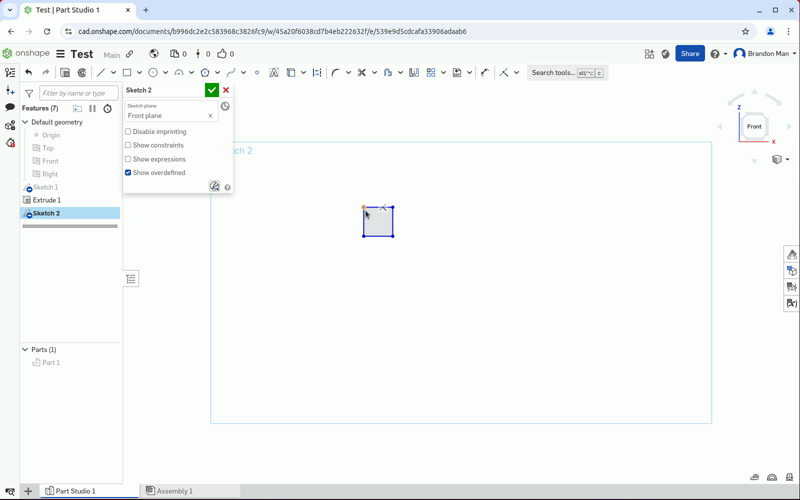
scroll(6)
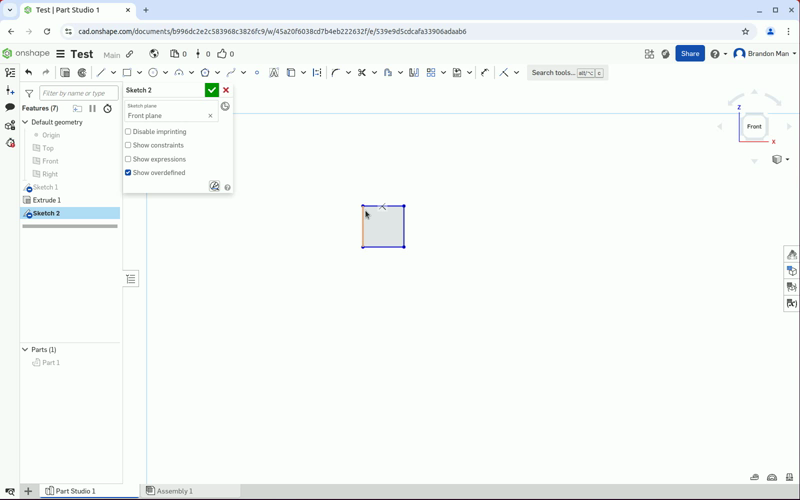
scroll(6)
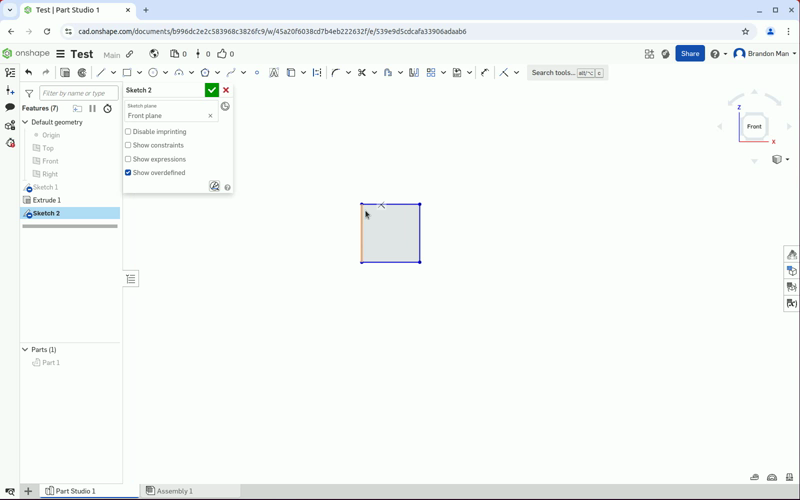
scroll(6)
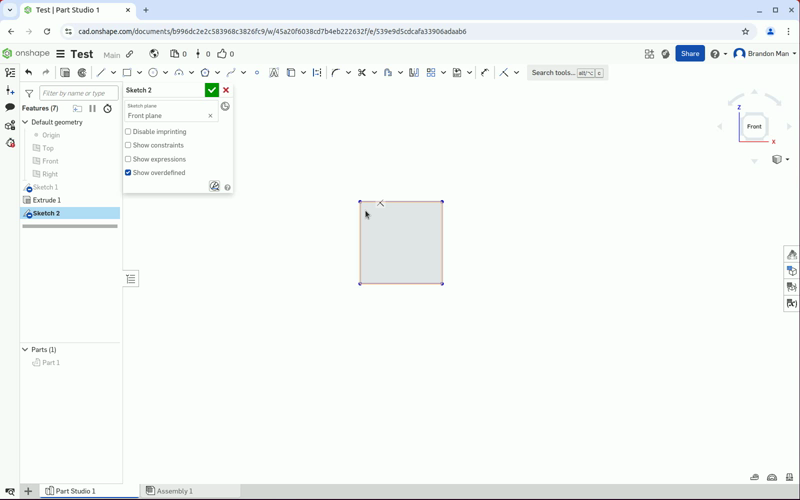
scroll(6)
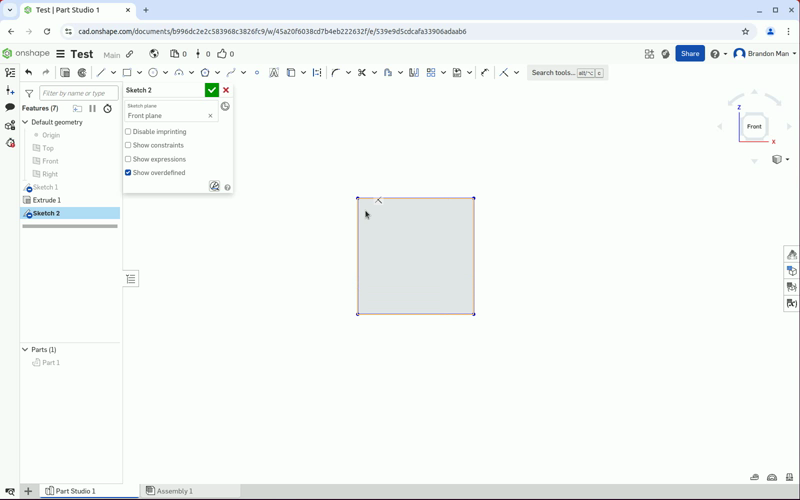
scroll(6)
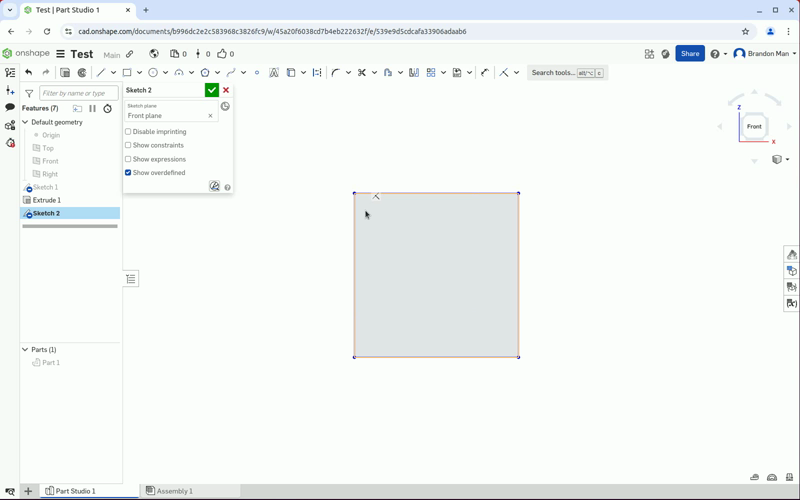
scroll(6)
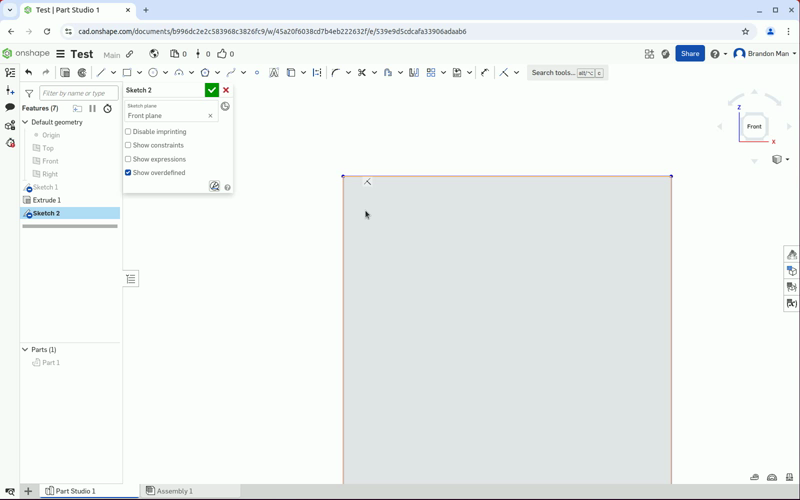
click(365, 210)
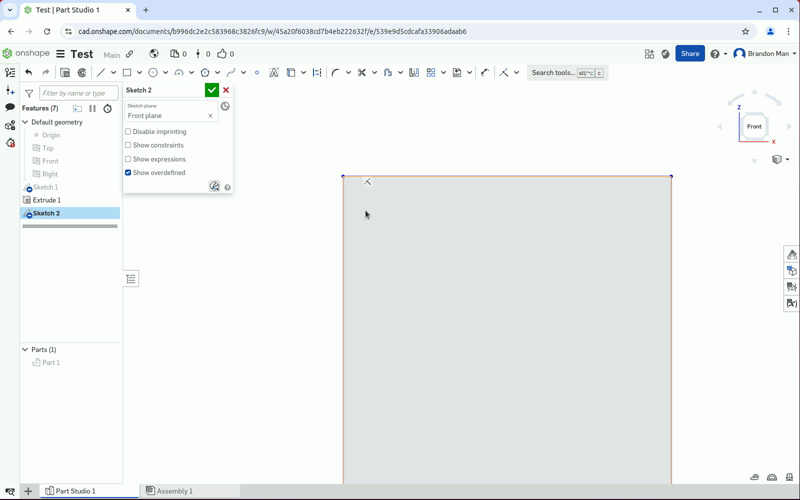
scroll(-6)
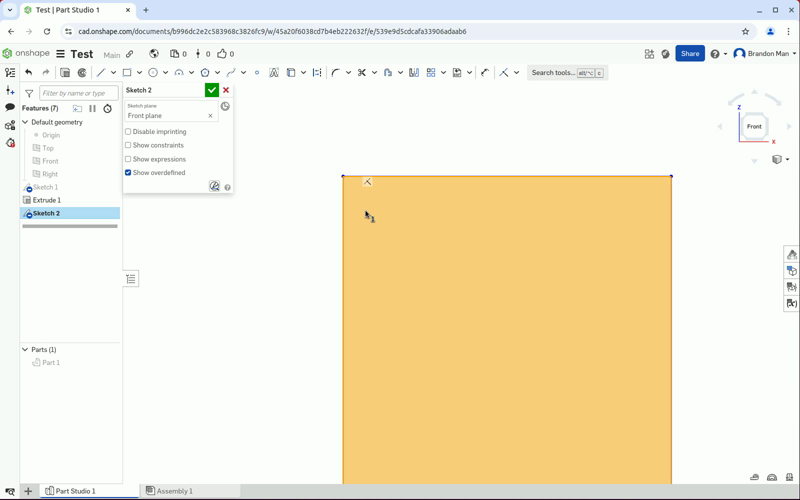
scroll(-6)
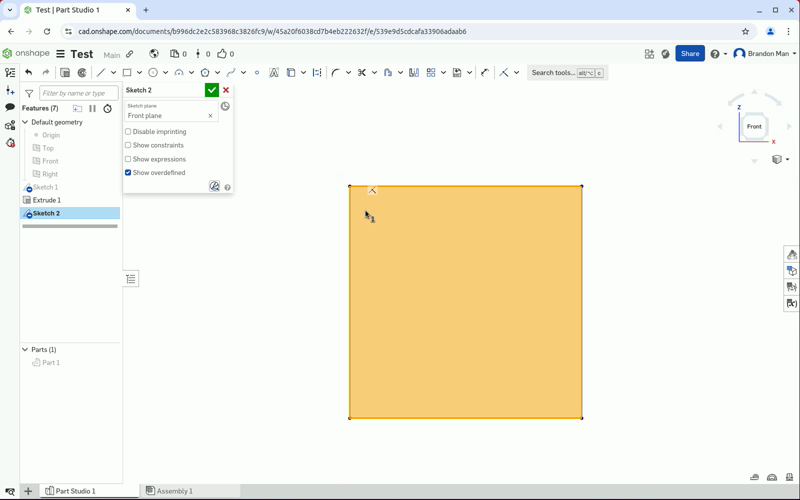
scroll(-6)
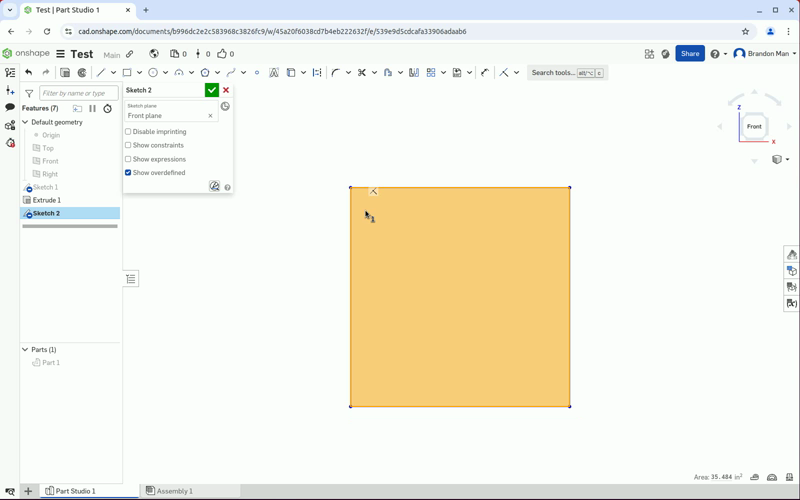
scroll(-6)
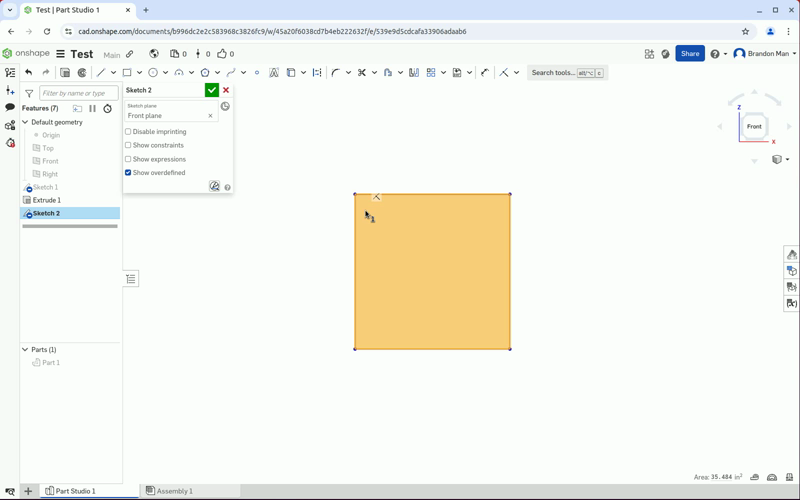
scroll(-6)
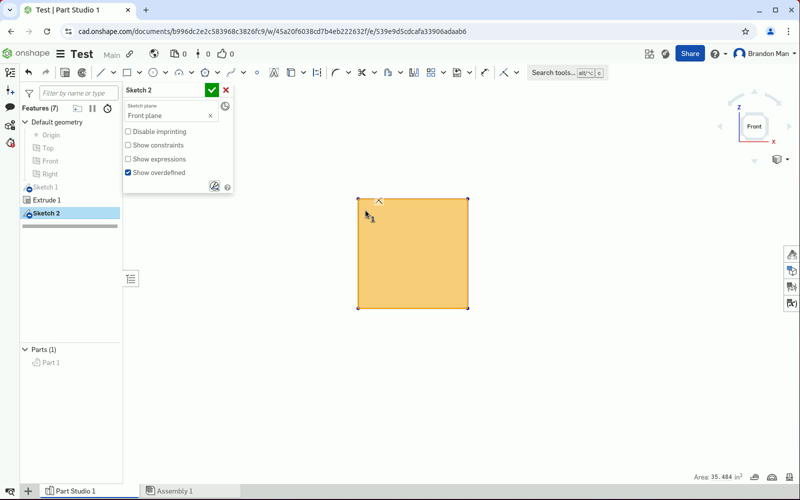
scroll(-6)
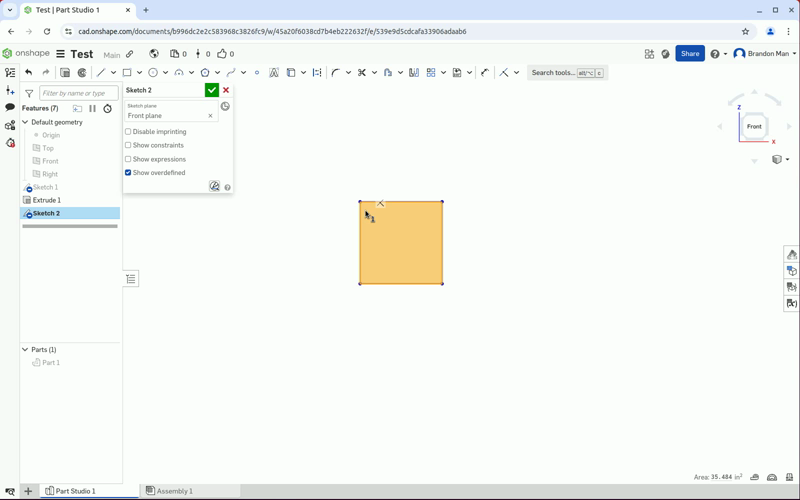
scroll(-6)
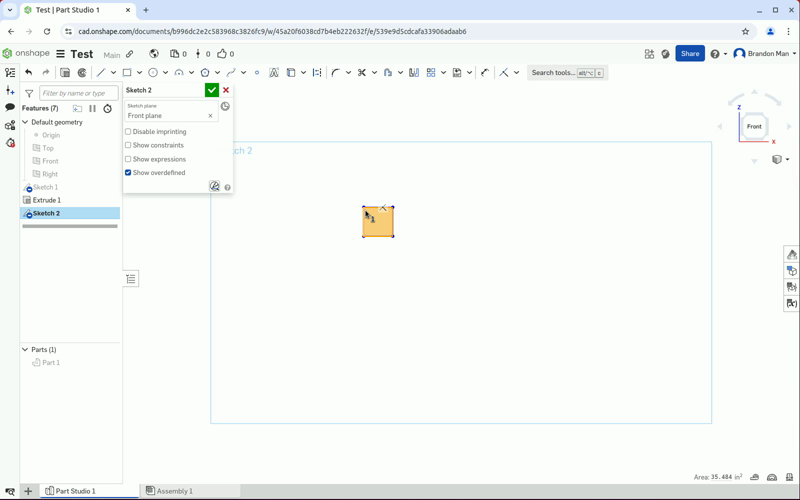
mouse_move(73, 352)
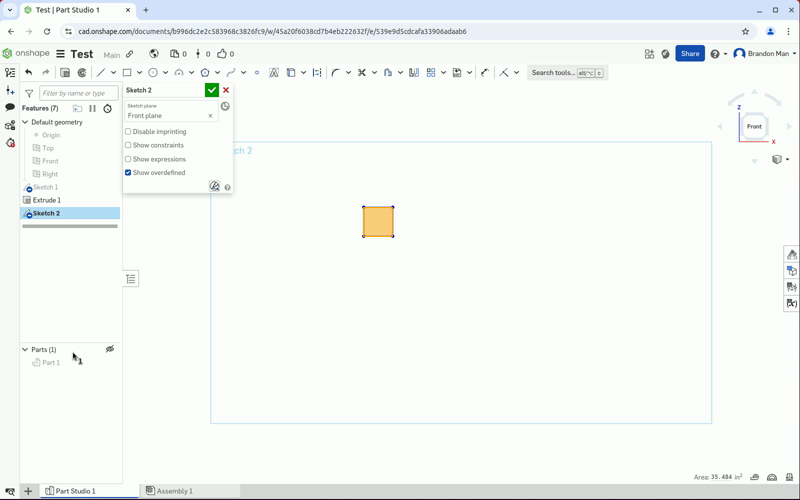
key(shift+y)
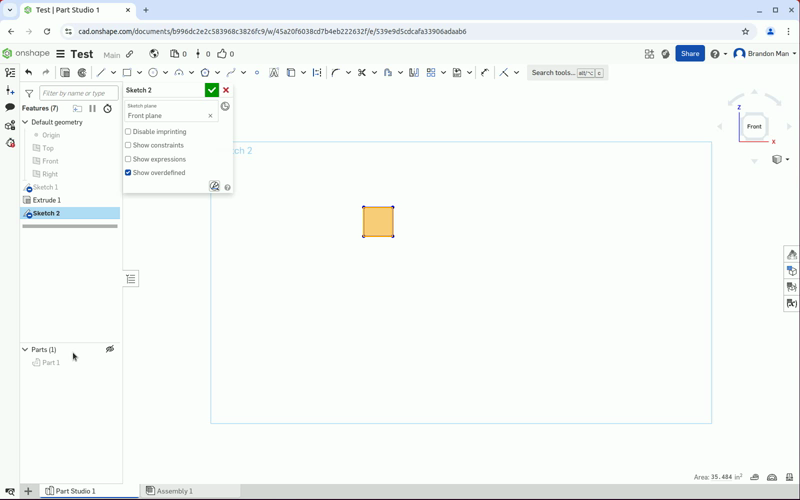
key(shift+e)
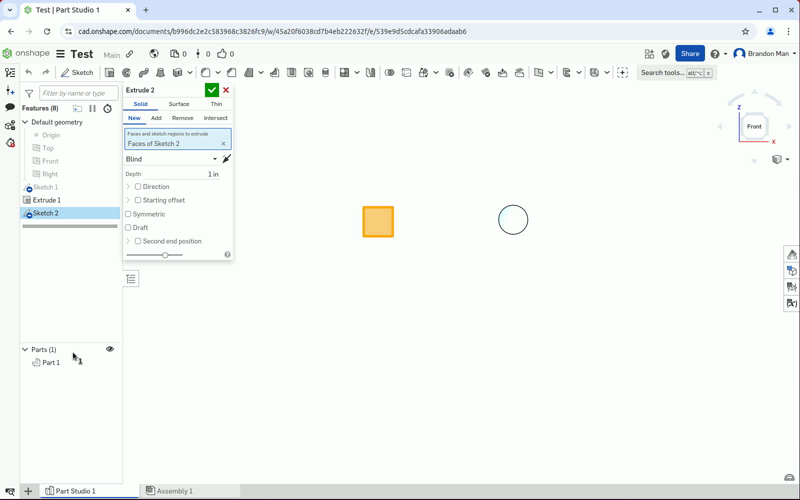
mouse_move(143, 106)
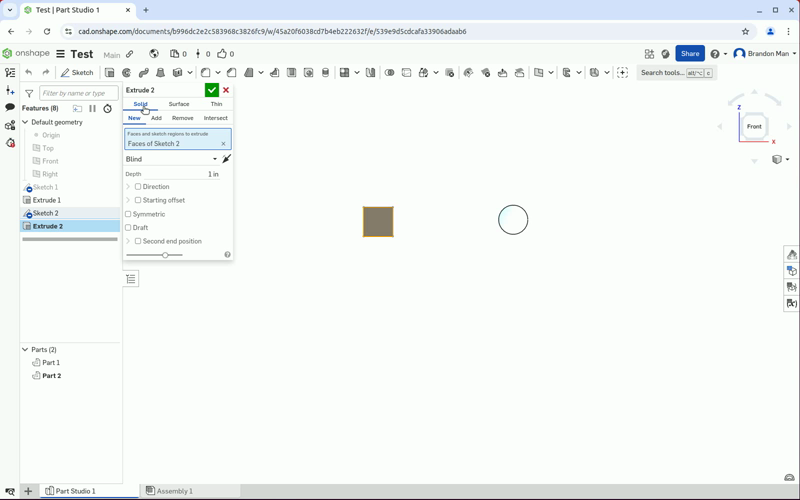
click(143, 106)
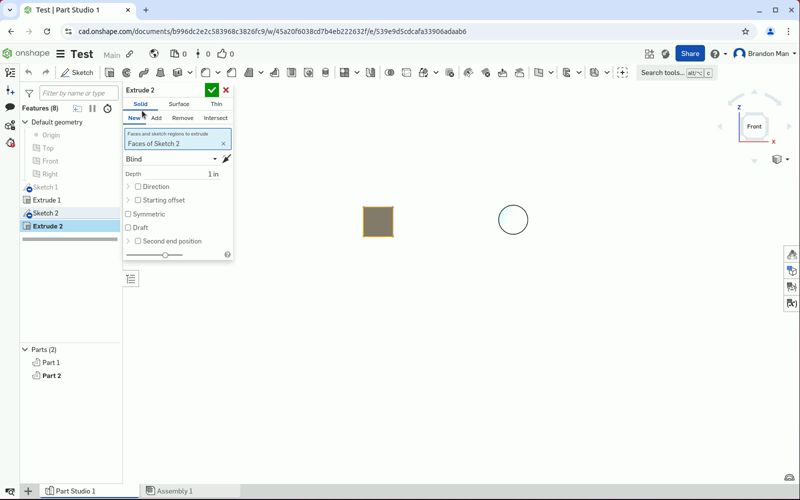
mouse_move(137, 120)
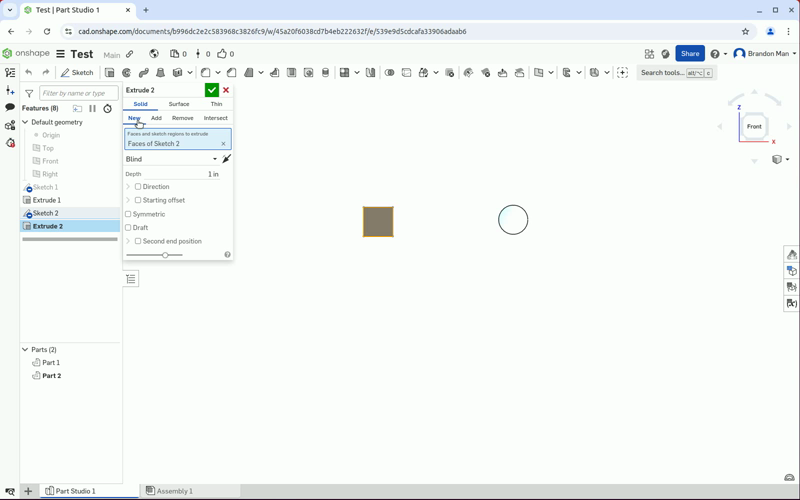
click(137, 120)
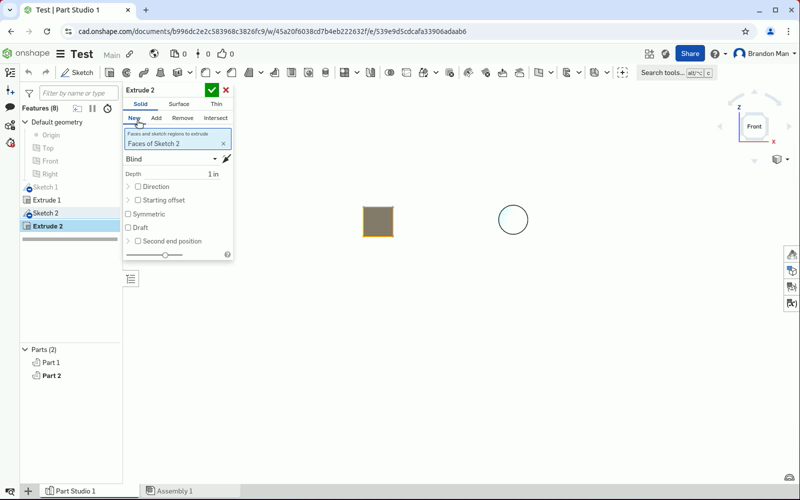
key(tab, 4)
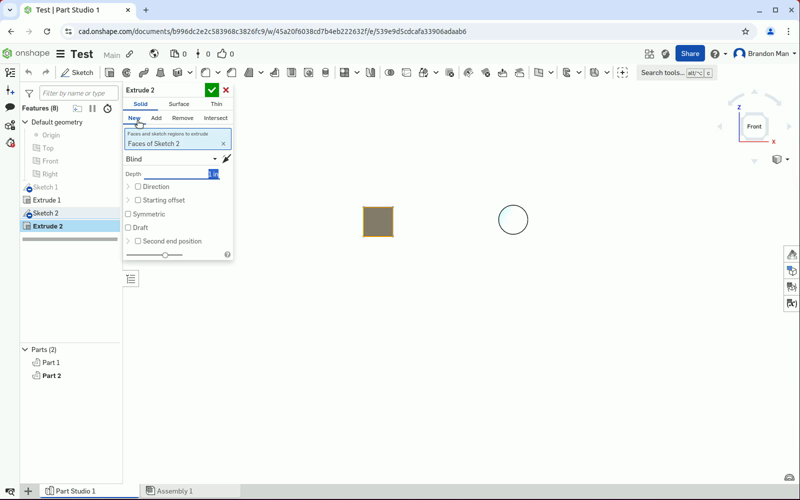
text(17.331)
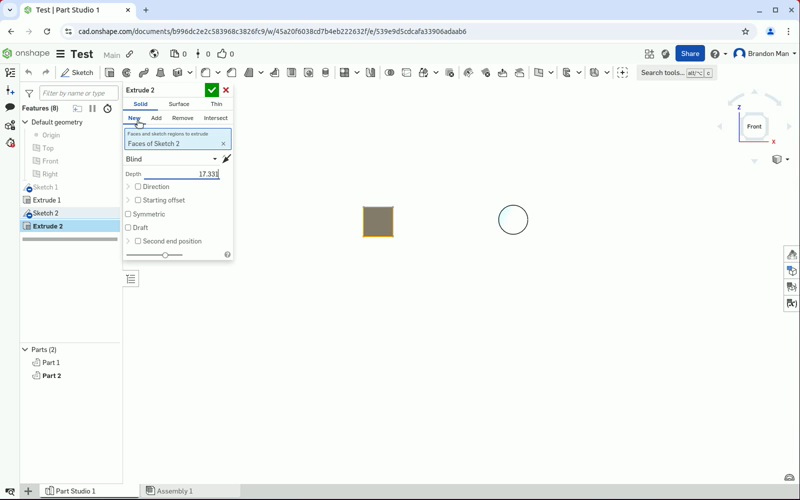
key(enter)
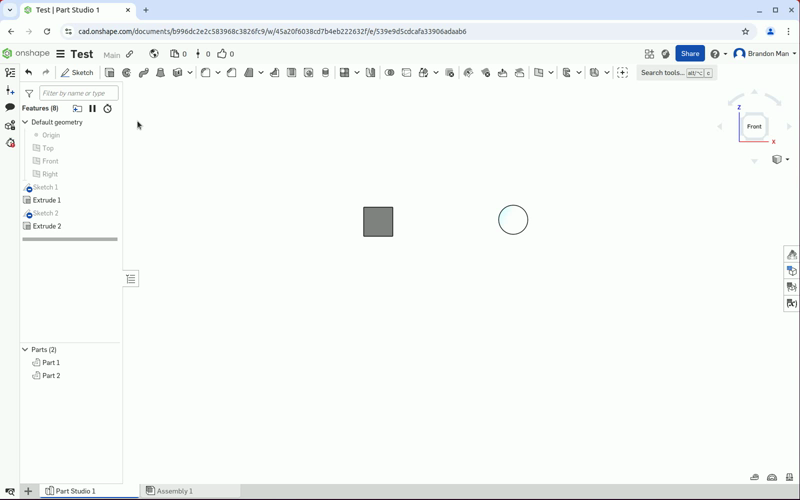
key(shift+h)
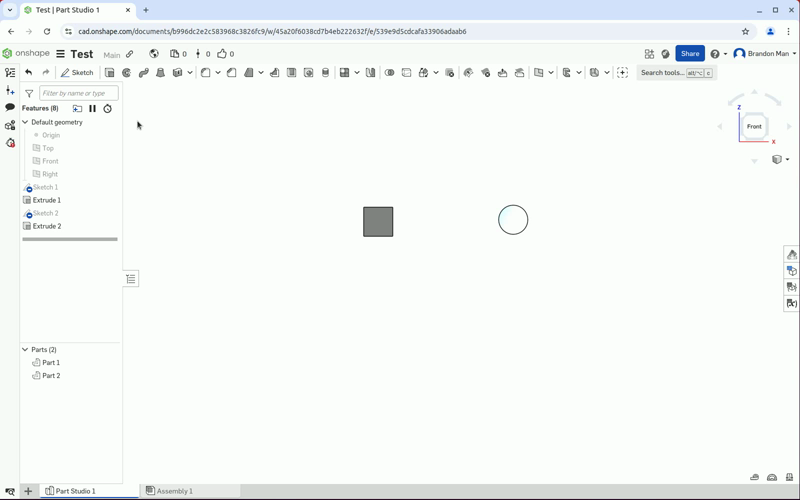
key(shift+h)
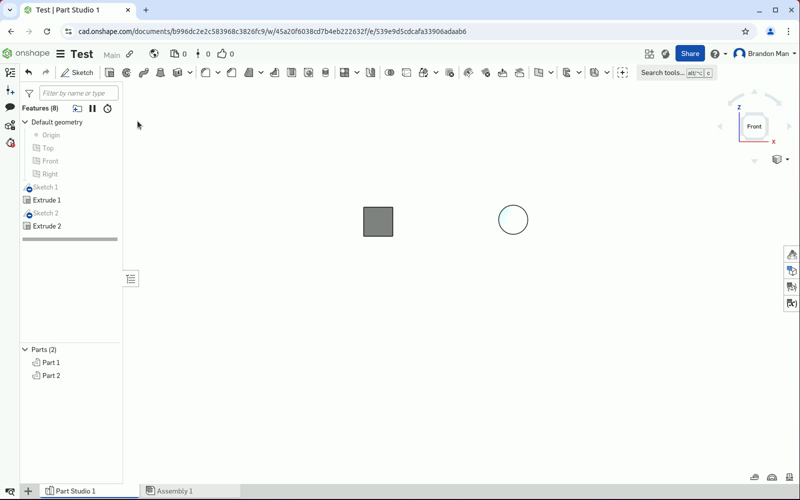
mouse_move(73, 189)
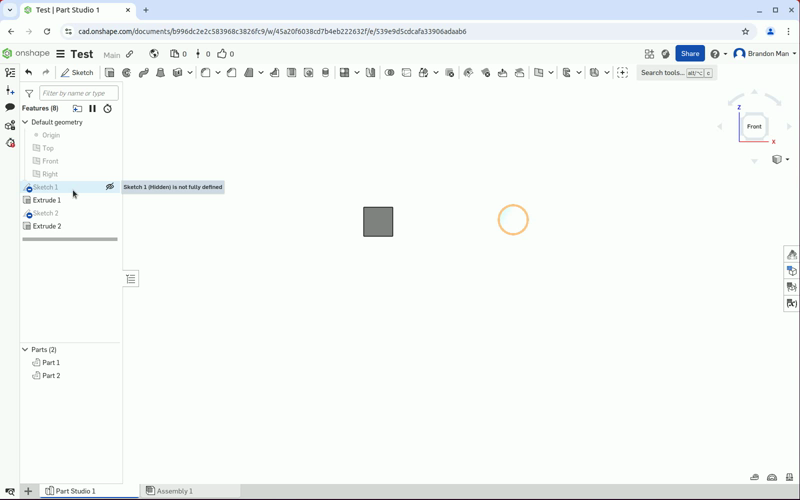
click(73, 189)
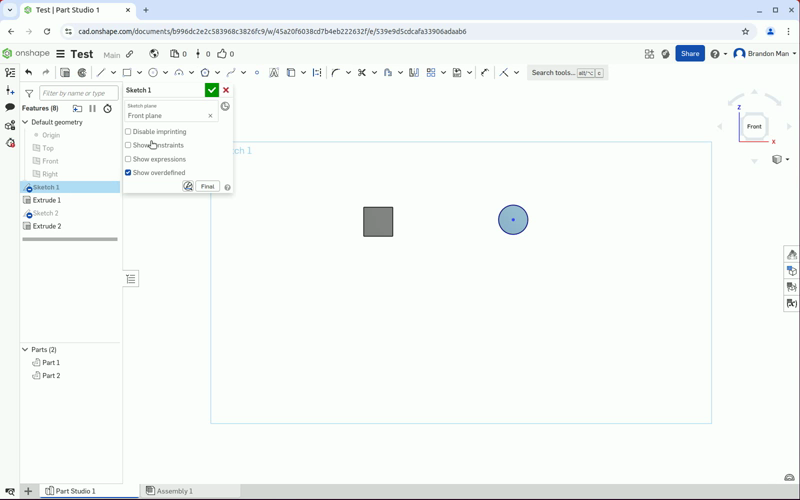
mouse_move(229, 92)
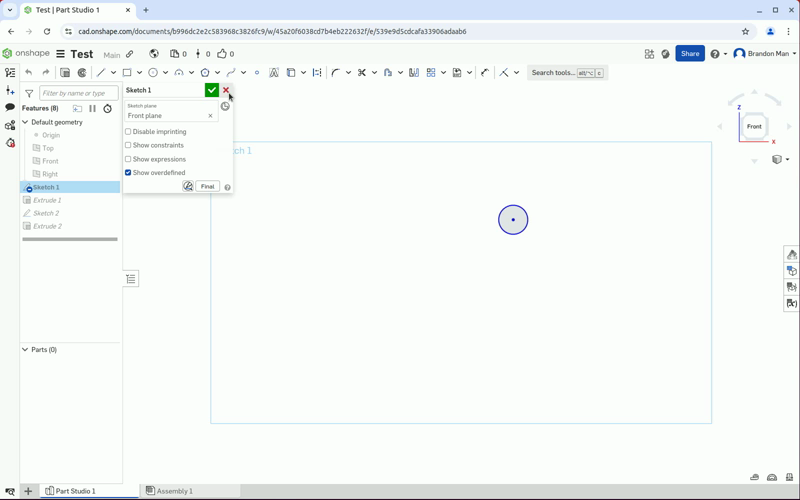
click(229, 92)
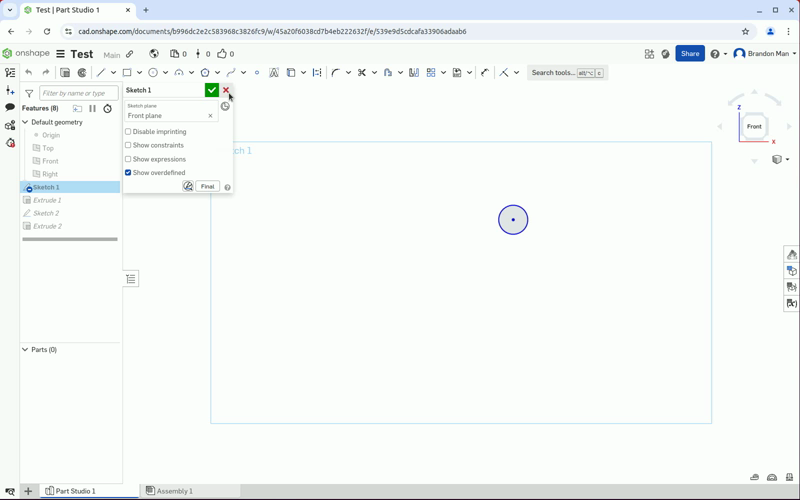
key(shift+s)
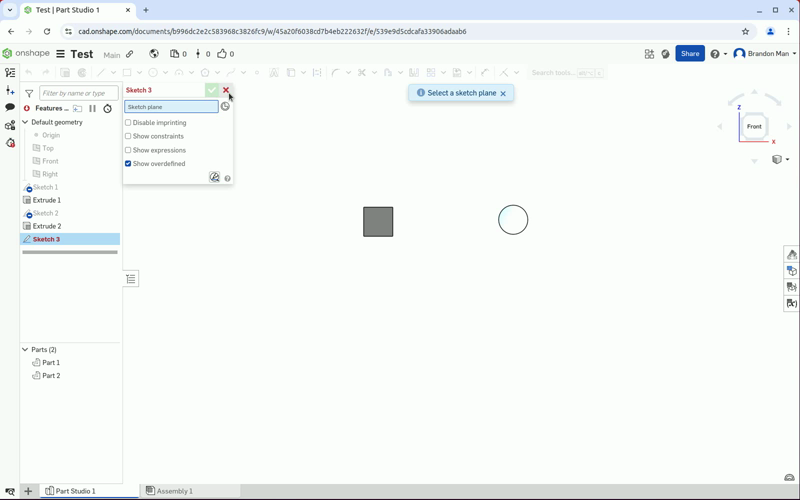
mouse_move(73, 163)
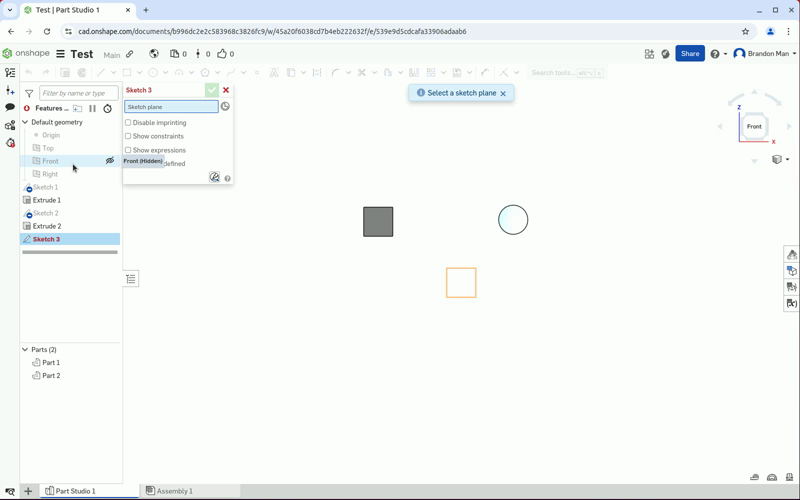
click(73, 163)
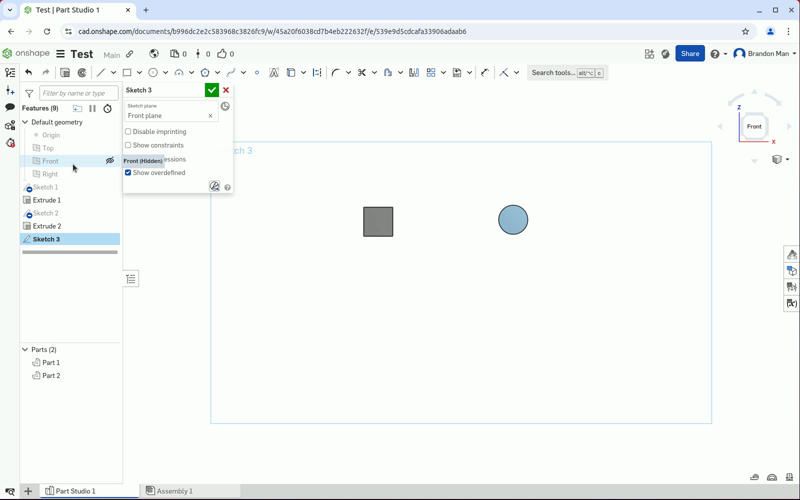
mouse_move(73, 352)
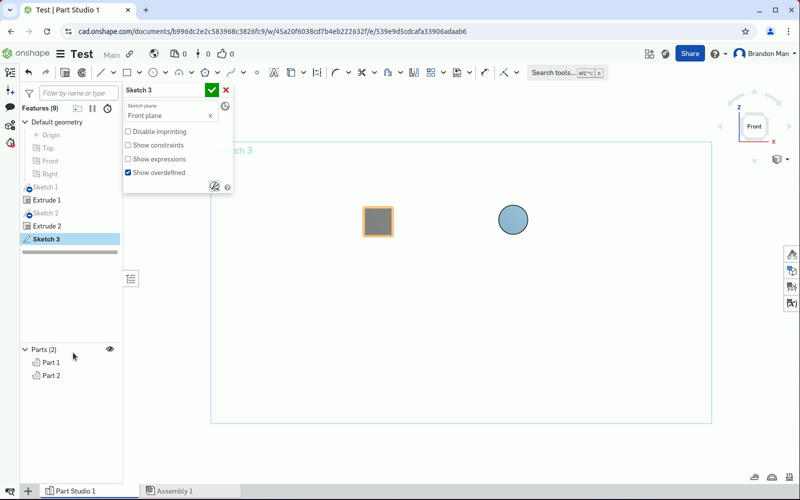
key(y)
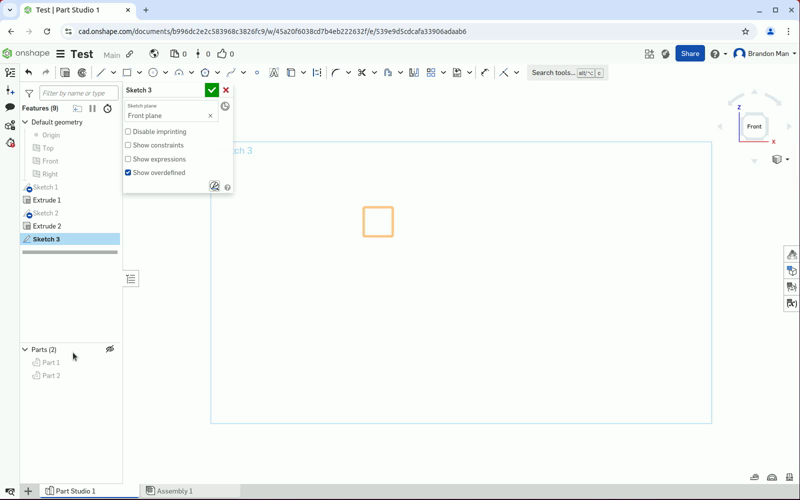
key(l)
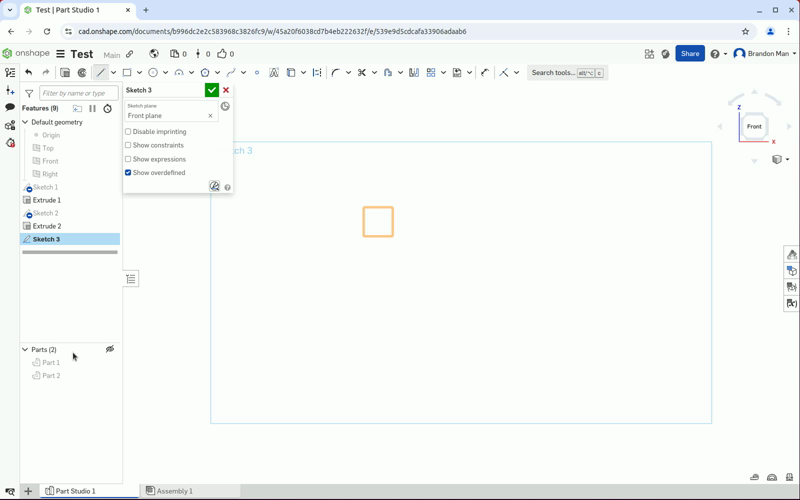
key_down(shift)
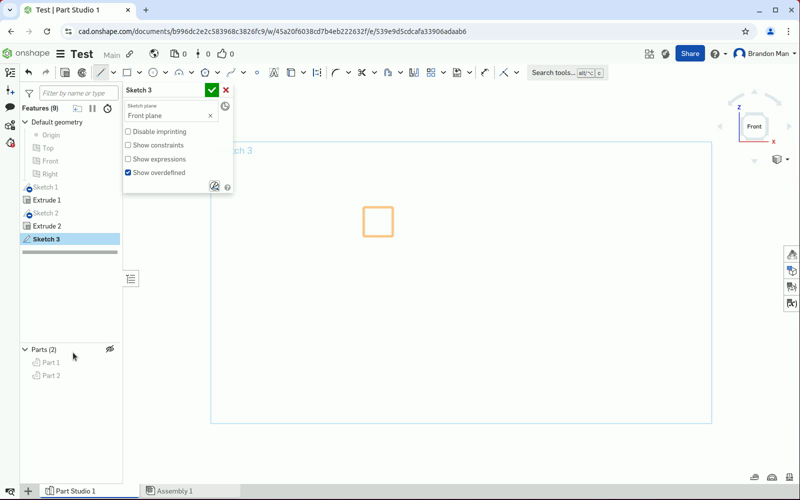
mouse_move(412, 282)
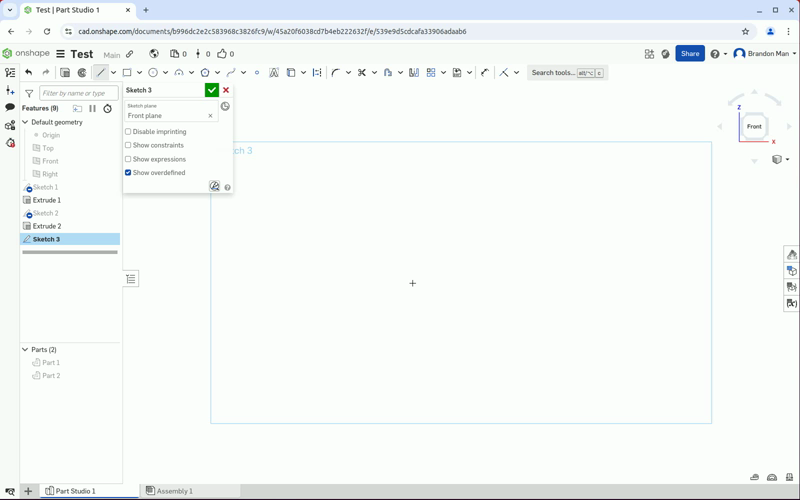
click(412, 282)
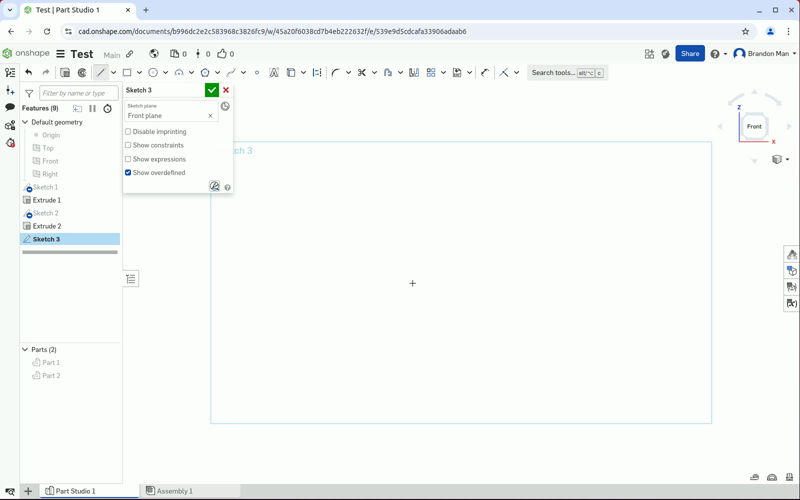
key_up(shift)
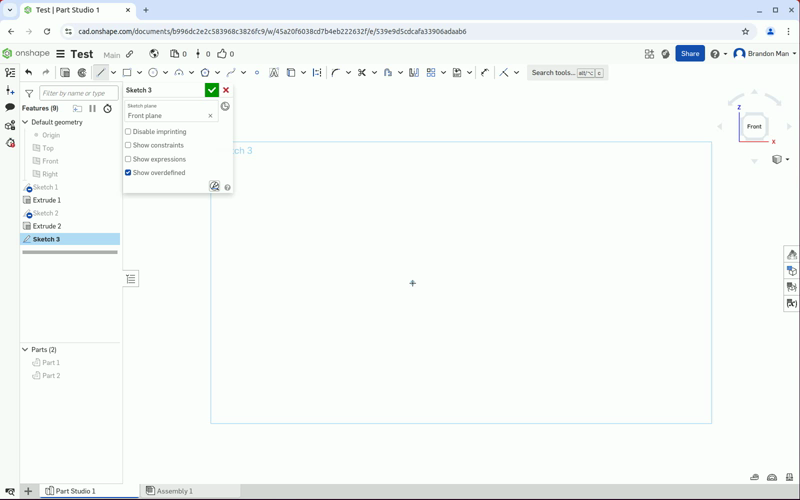
key_down(shift)
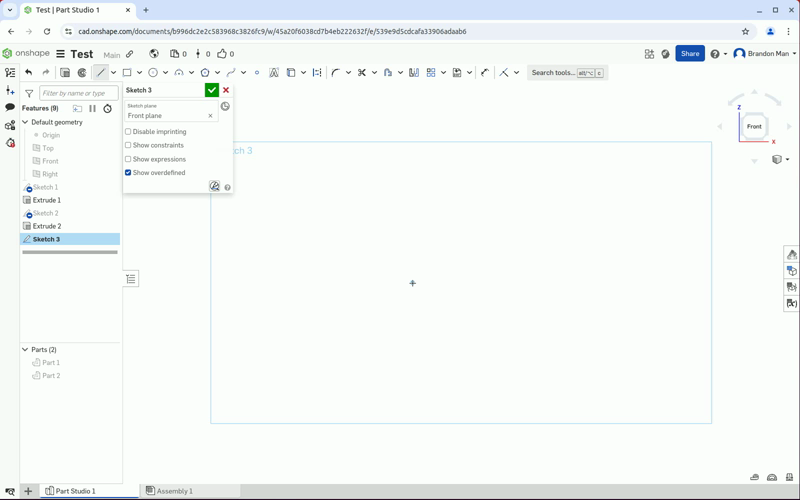
mouse_move(442, 282)
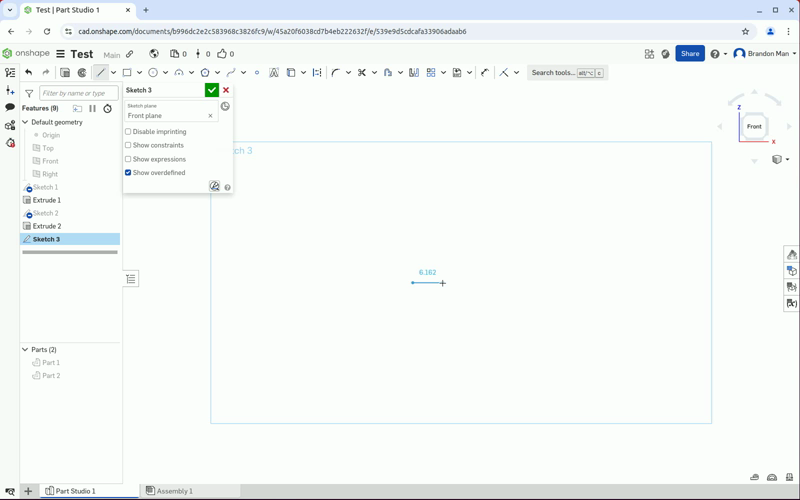
mouse_move(441, 282)
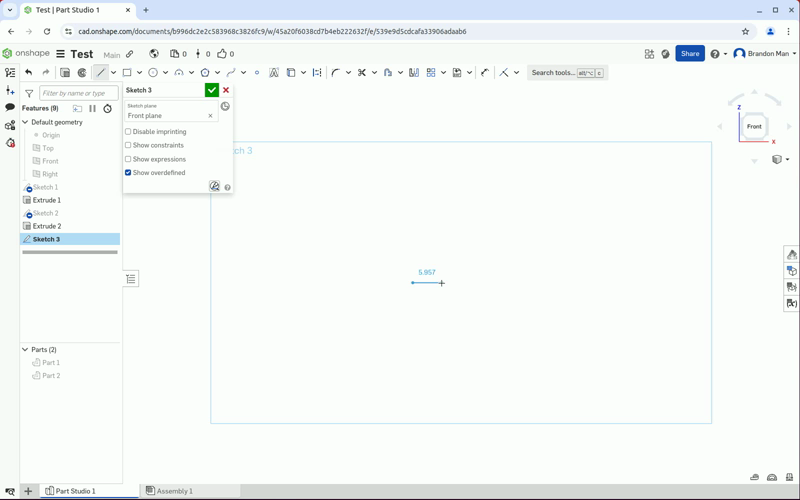
click(441, 282)
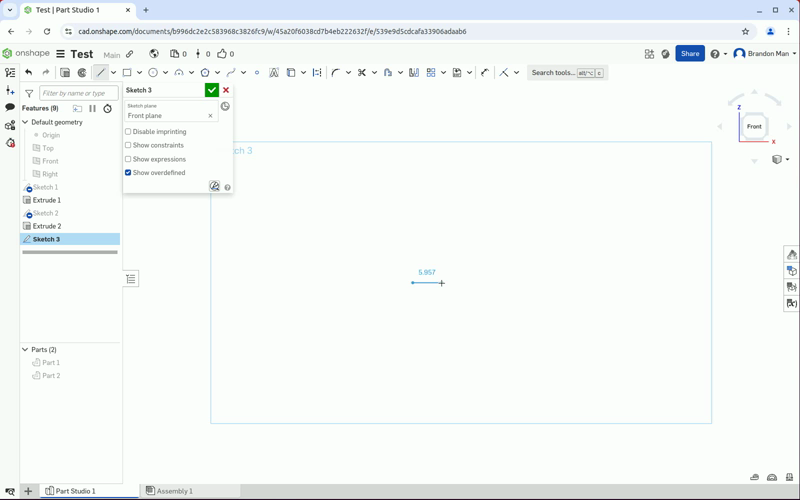
key_up(shift)
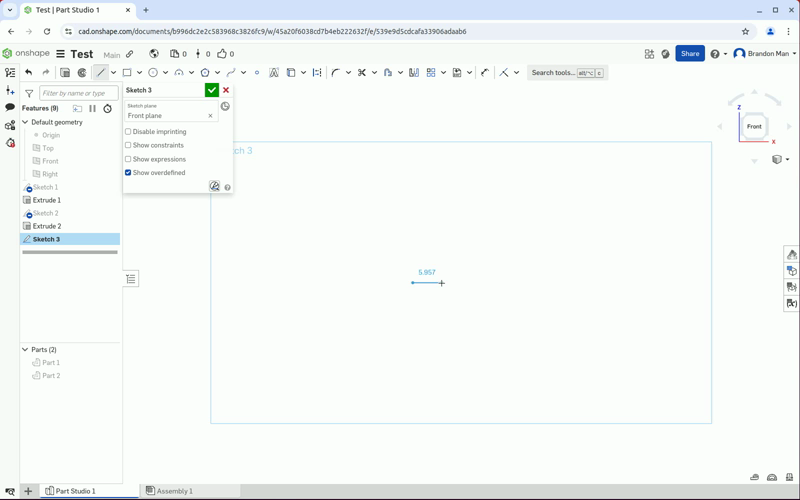
key_down(shift)
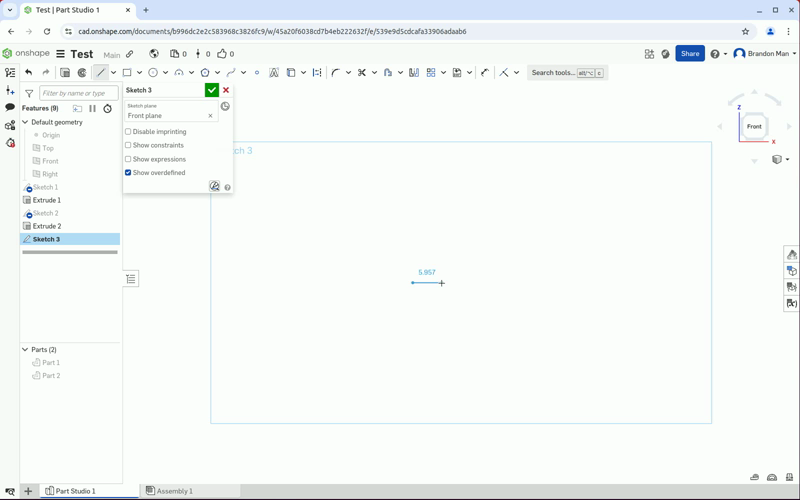
mouse_move(471, 282)
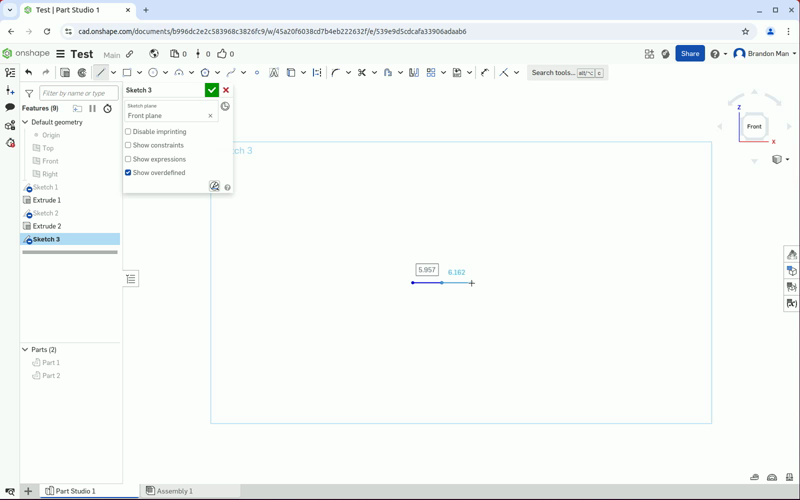
mouse_move(427, 258)
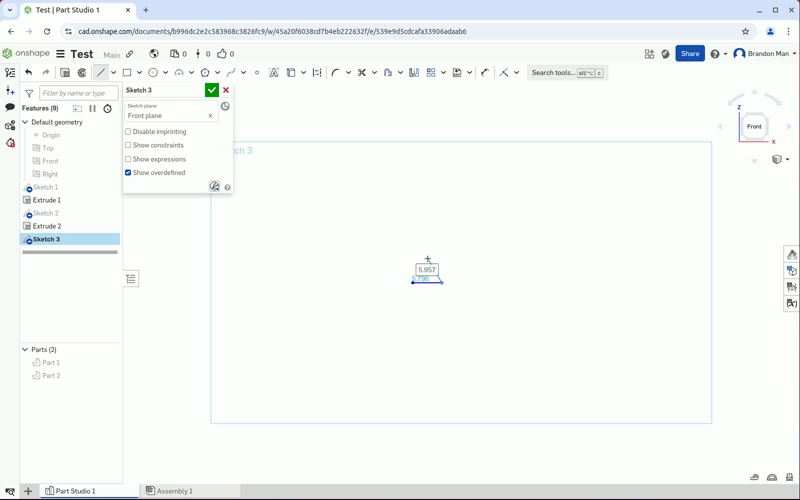
click(427, 258)
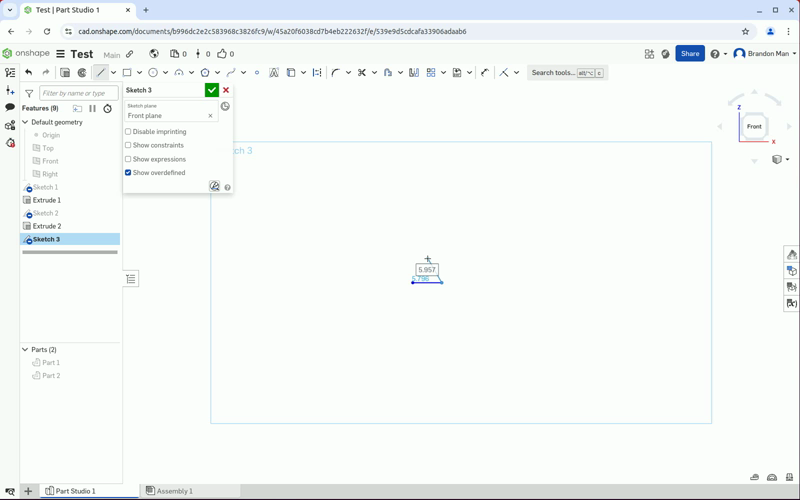
key_up(shift)
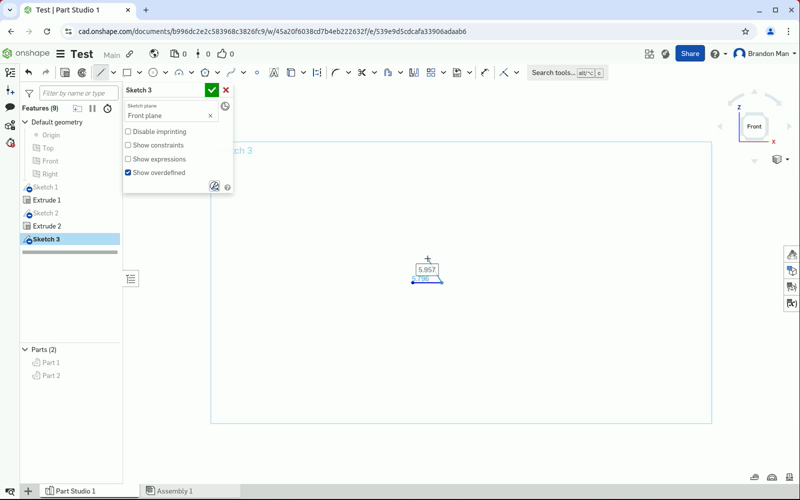
mouse_move(457, 258)
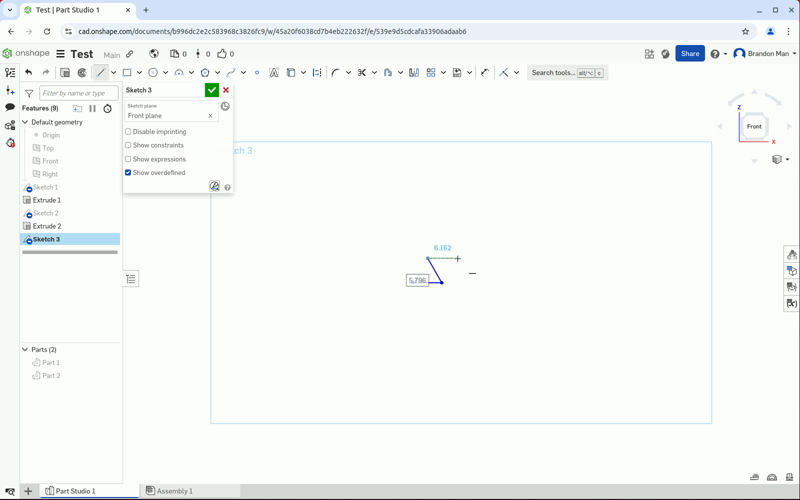
key_down(shift)
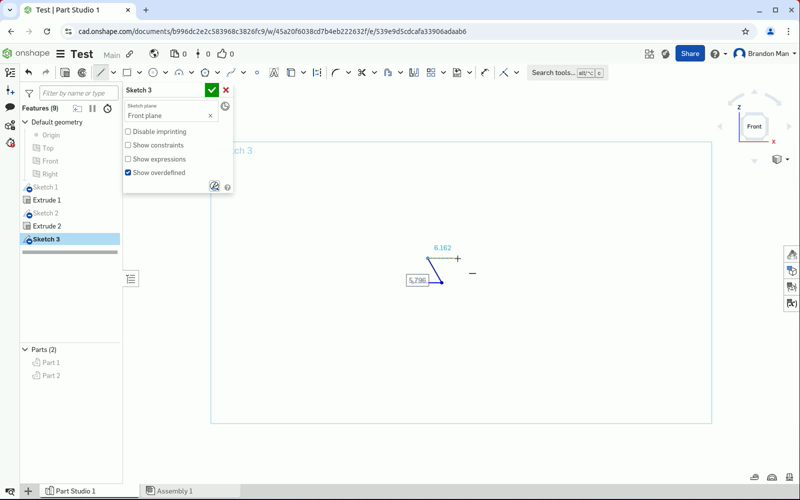
mouse_move(412, 282)
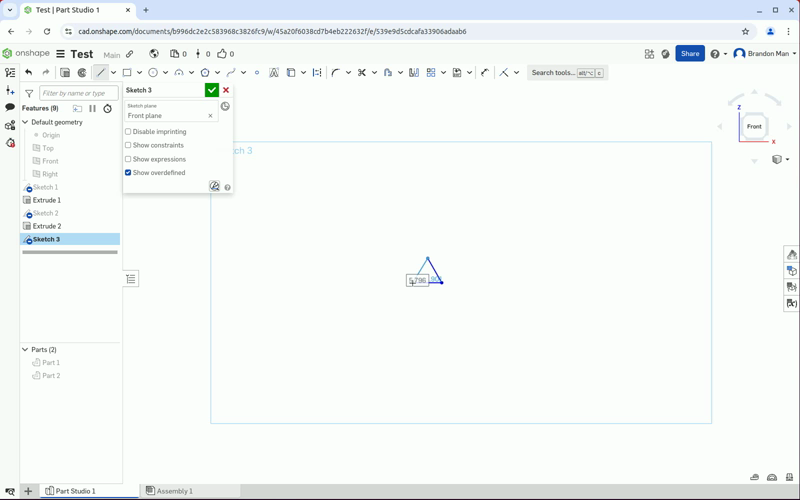
key_up(shift)
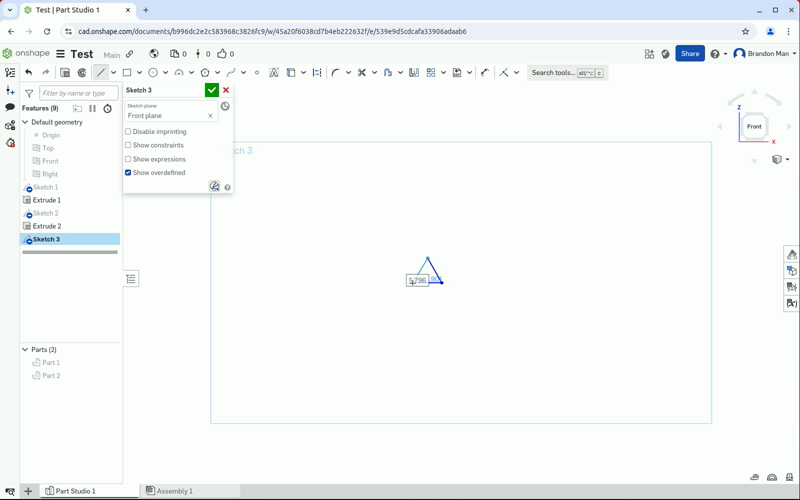
click(412, 282)
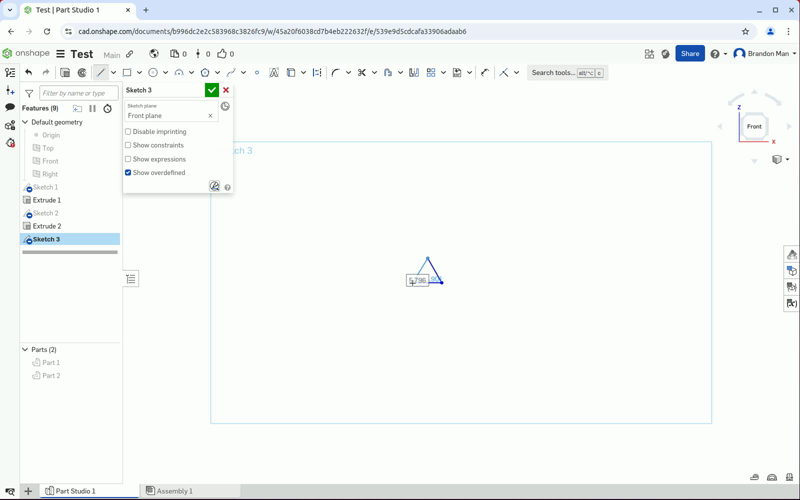
key(esc)
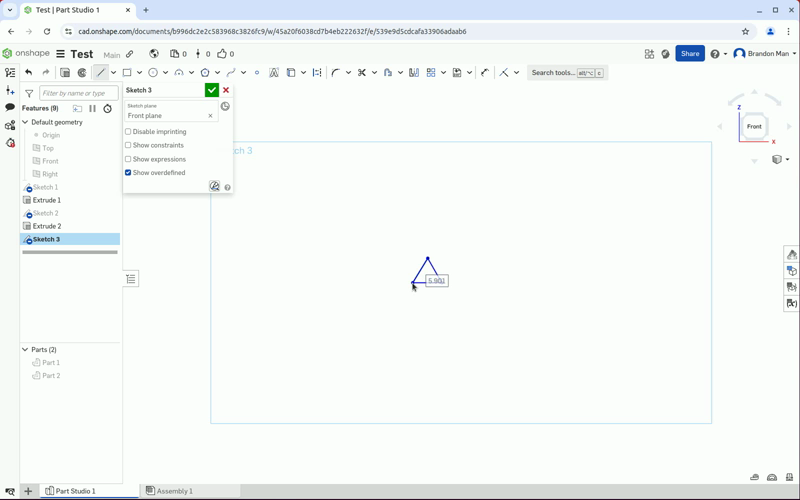
mouse_move(417, 281)
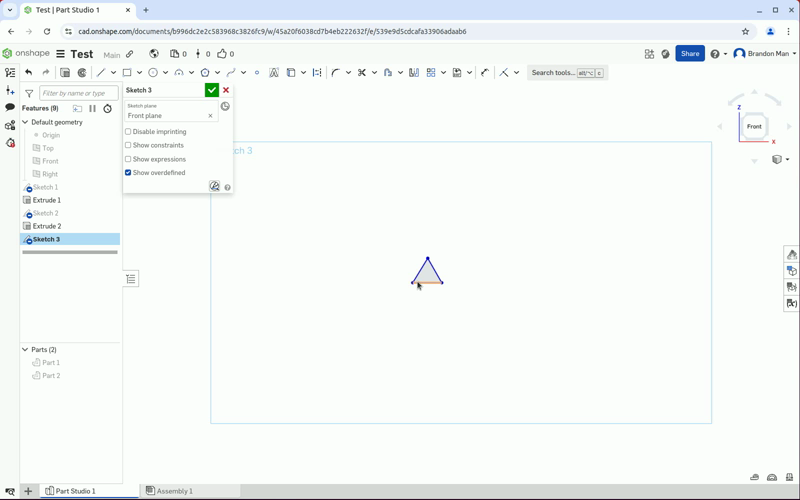
scroll(6)
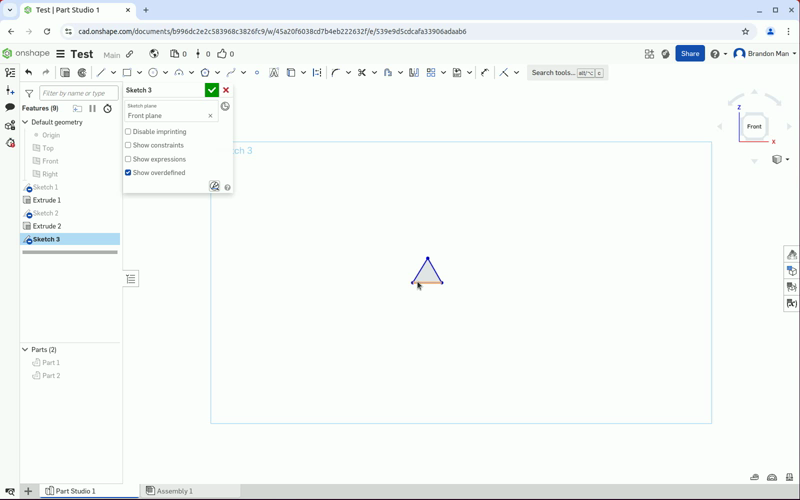
scroll(6)
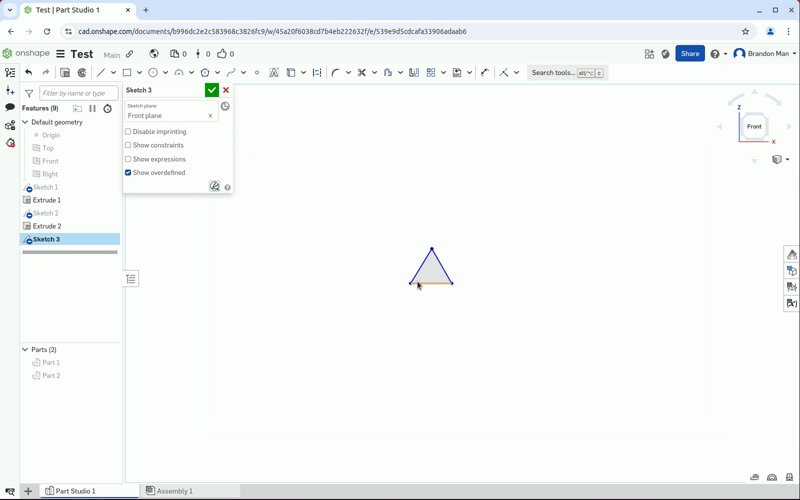
scroll(6)
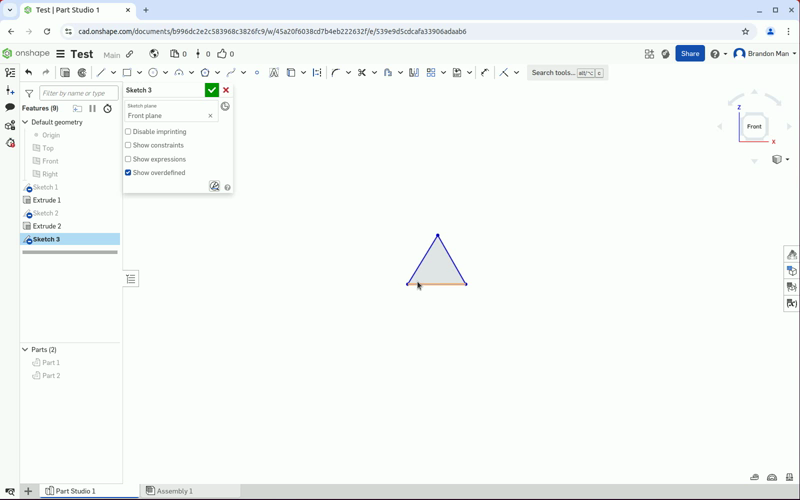
scroll(6)
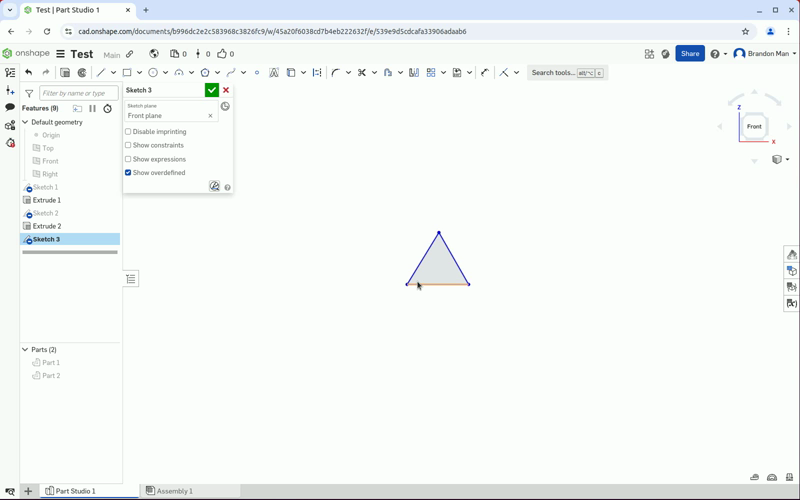
scroll(6)
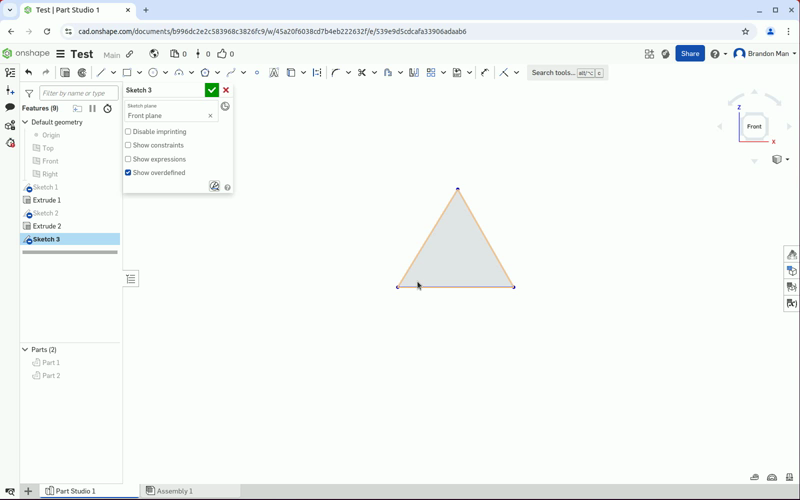
scroll(6)
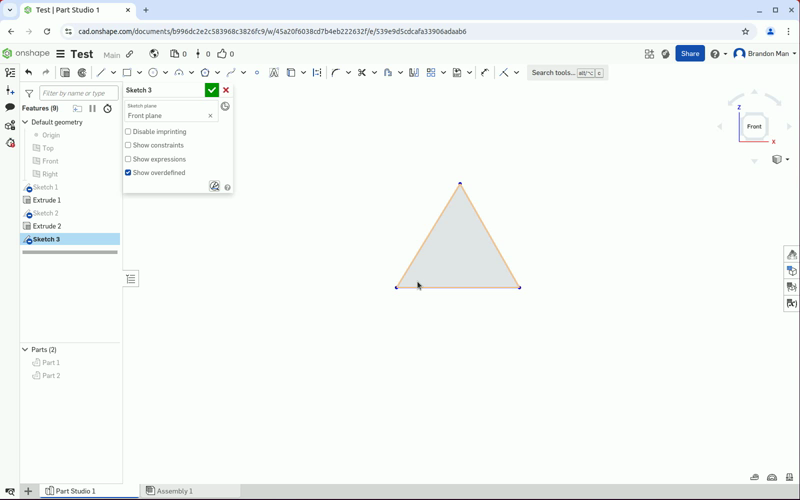
scroll(6)
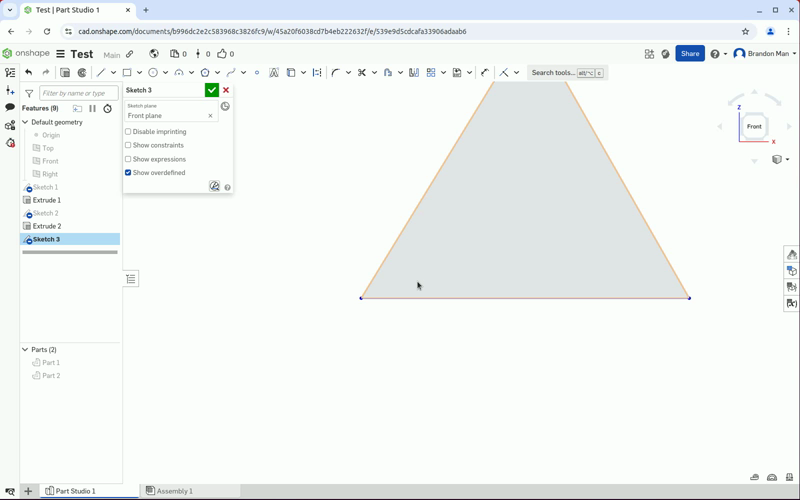
click(417, 281)
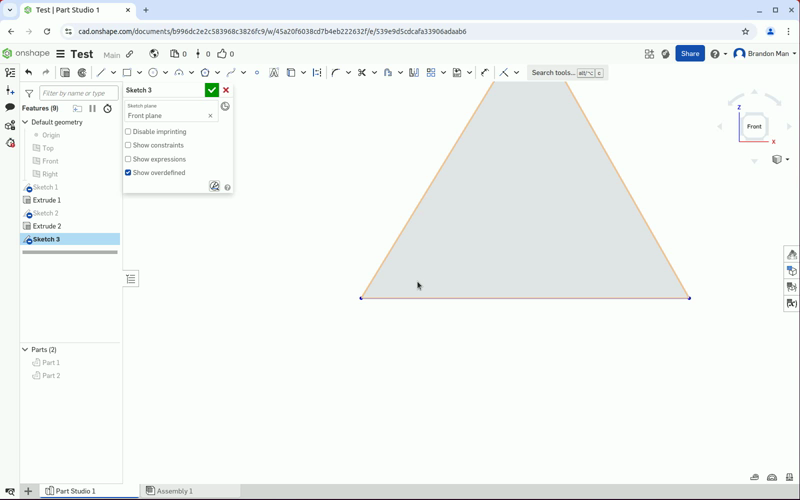
scroll(-6)
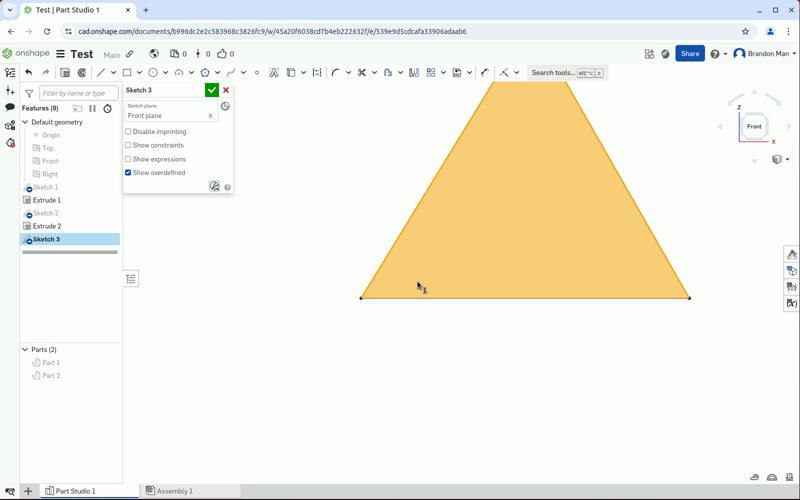
scroll(-6)
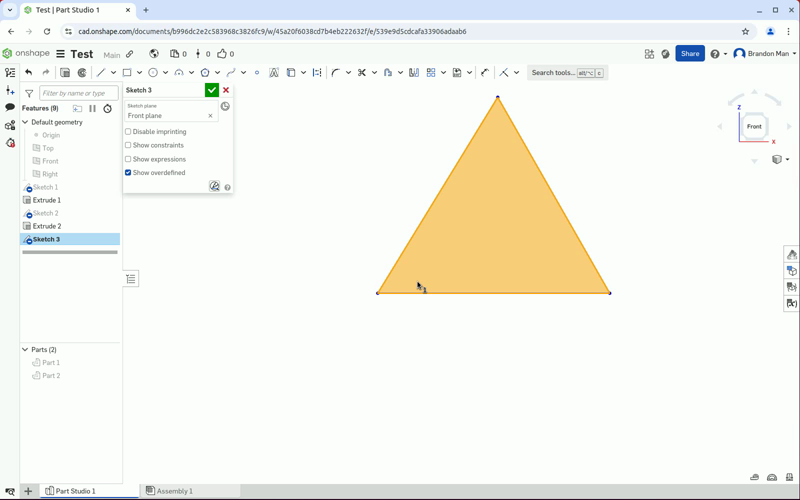
scroll(-6)
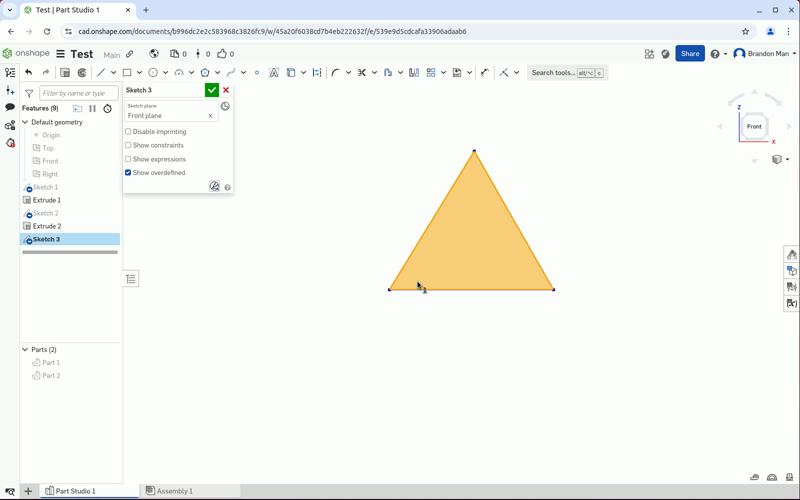
scroll(-6)
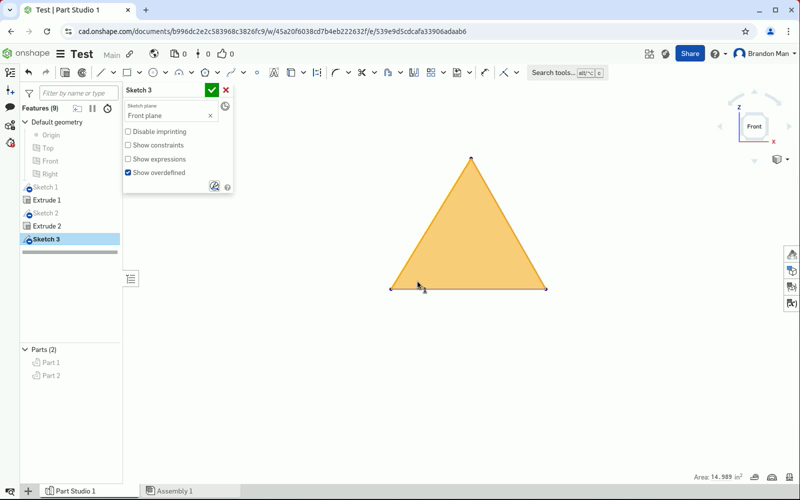
scroll(-6)
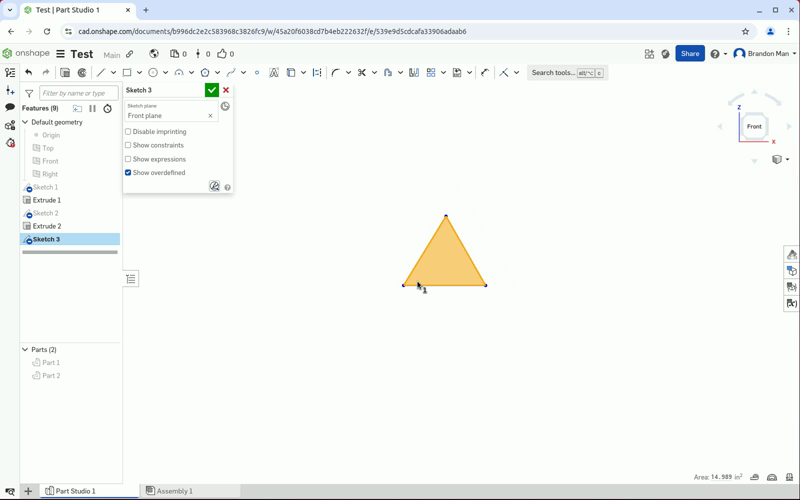
scroll(-6)
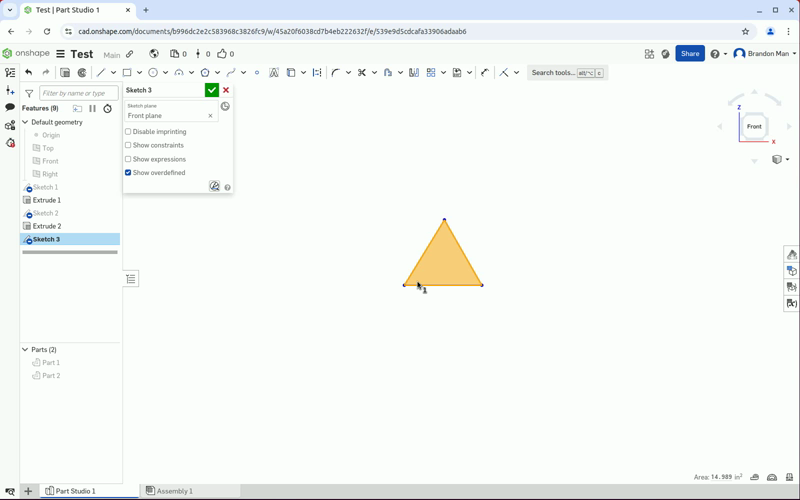
scroll(-6)
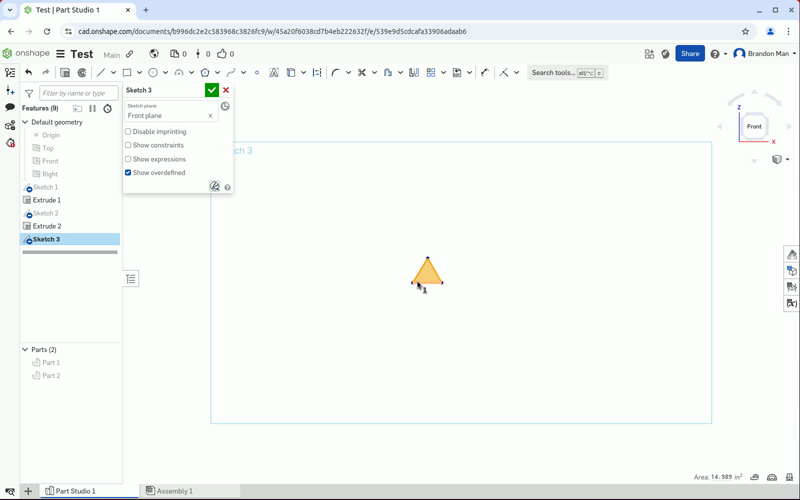
mouse_move(73, 352)
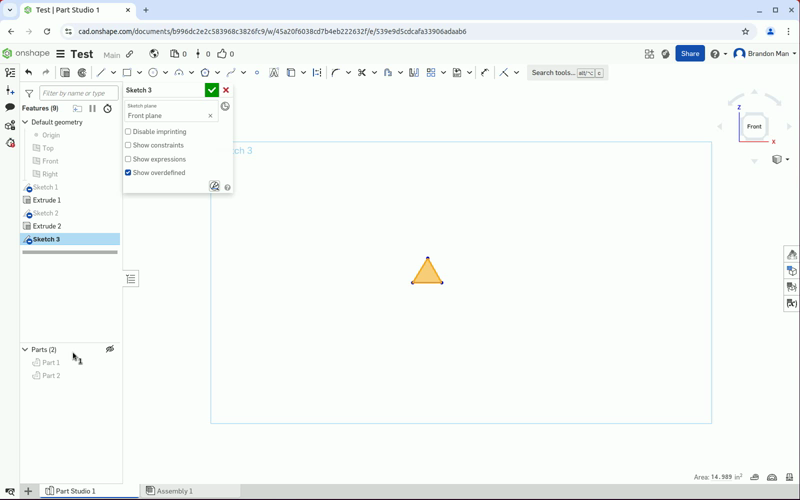
key(shift+y)
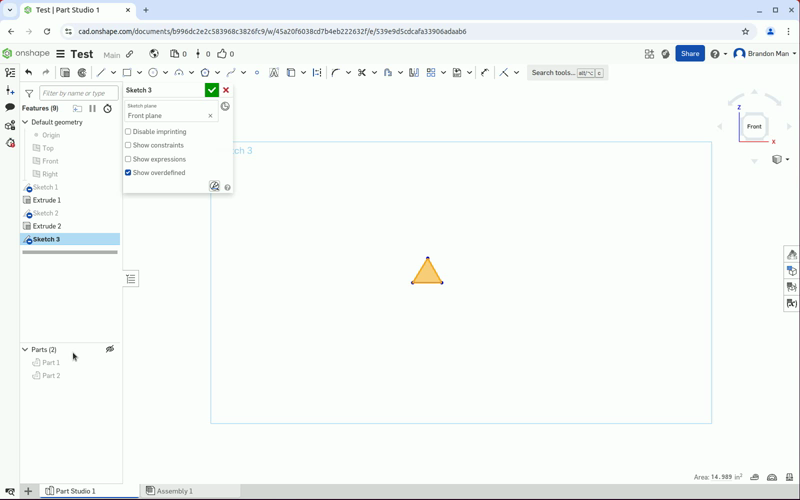
key(shift+e)
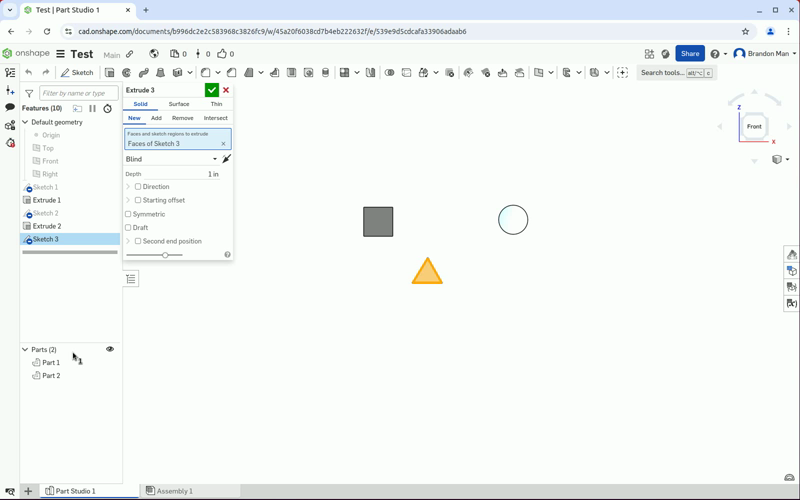
mouse_move(143, 106)
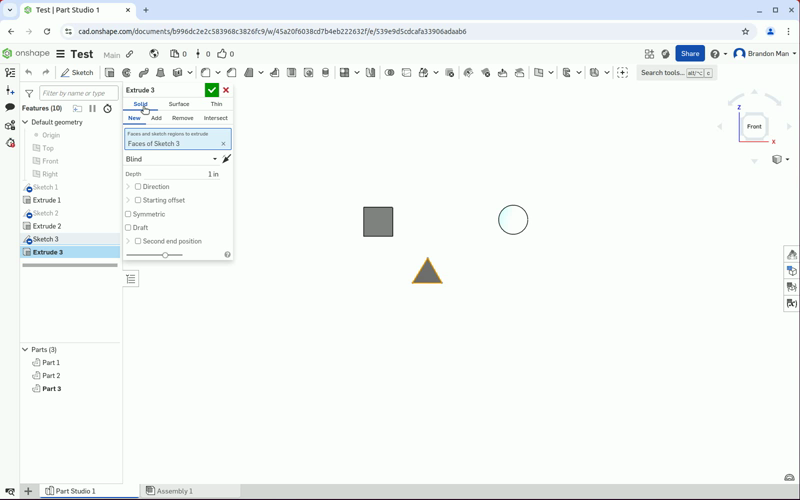
click(143, 106)
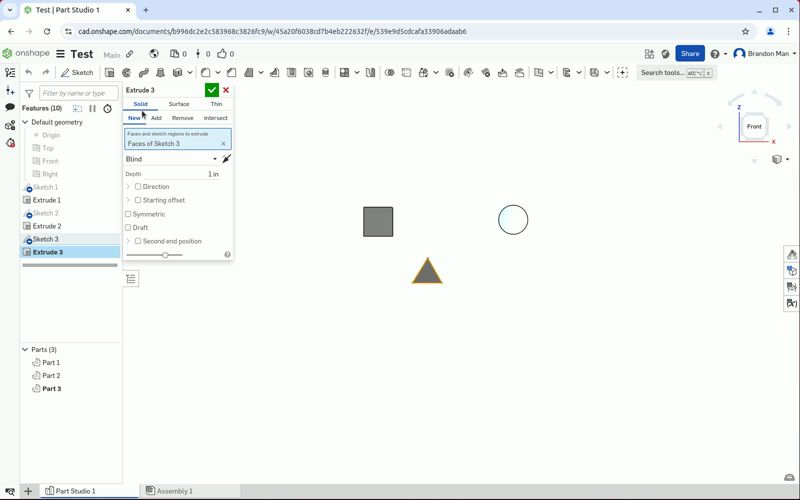
mouse_move(137, 120)
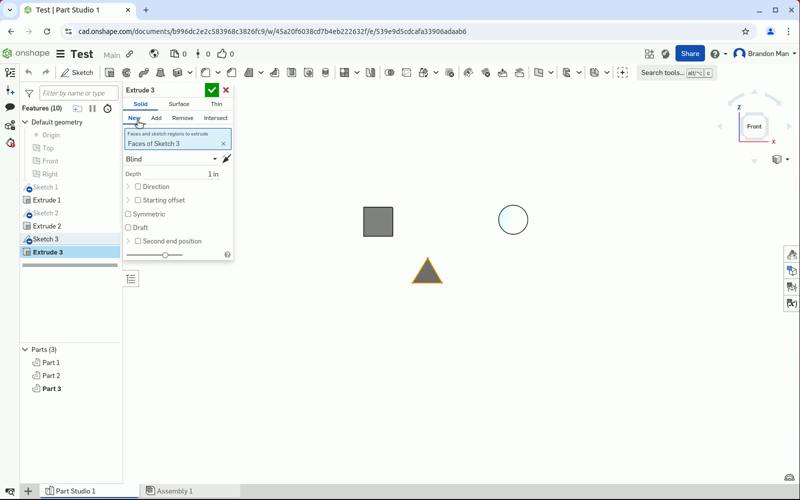
click(137, 120)
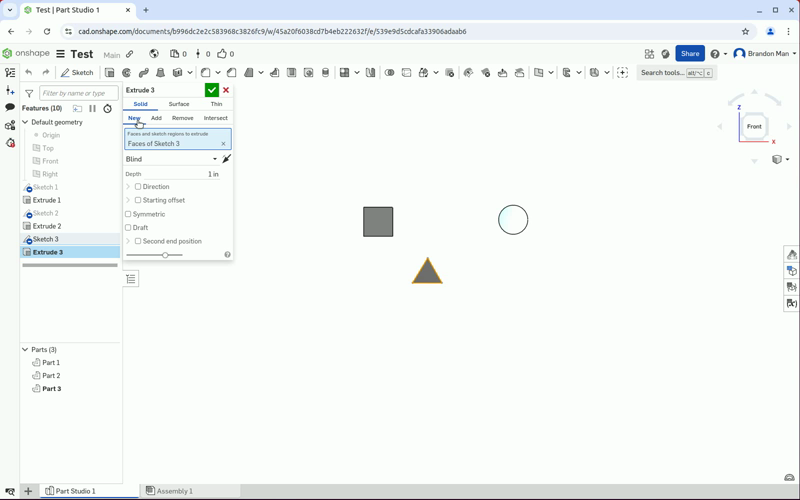
key(tab, 4)
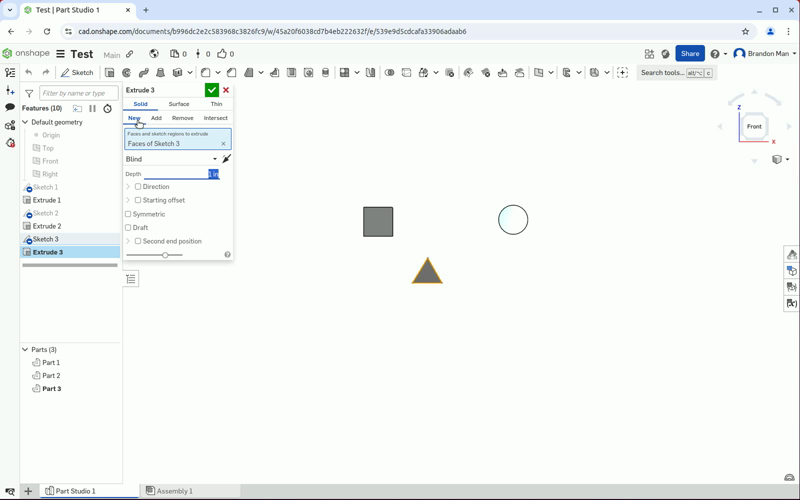
text(17.331)
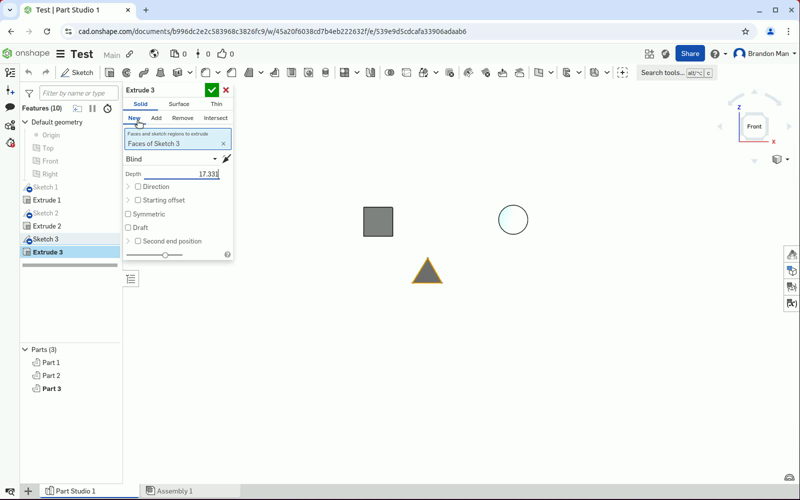
key(enter)
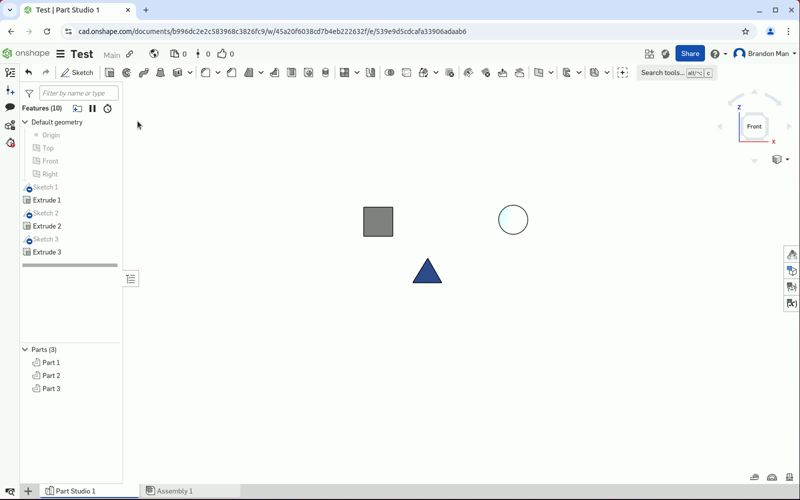
key(shift+h)
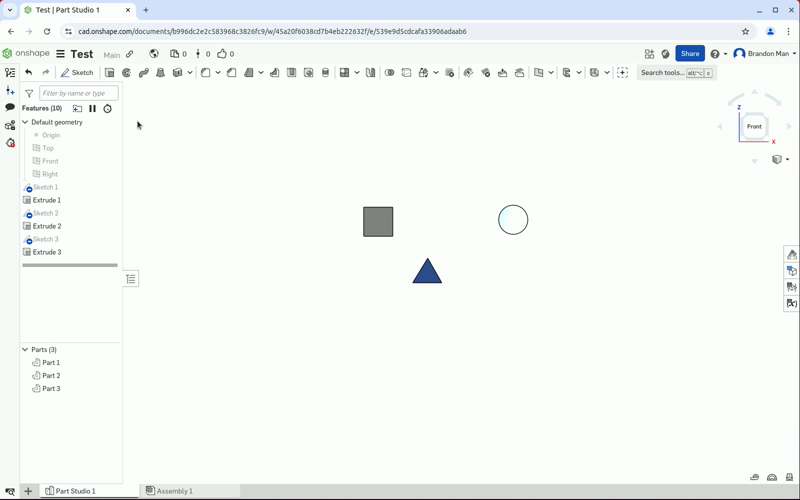
key(shift+h)
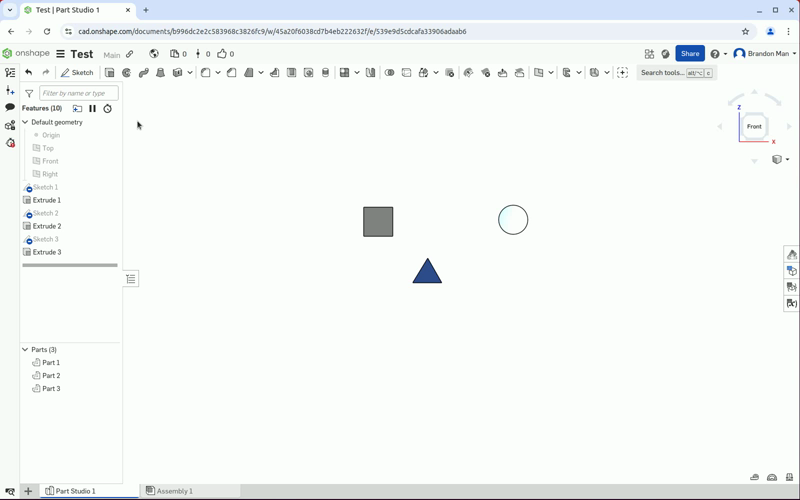
mouse_move(73, 189)
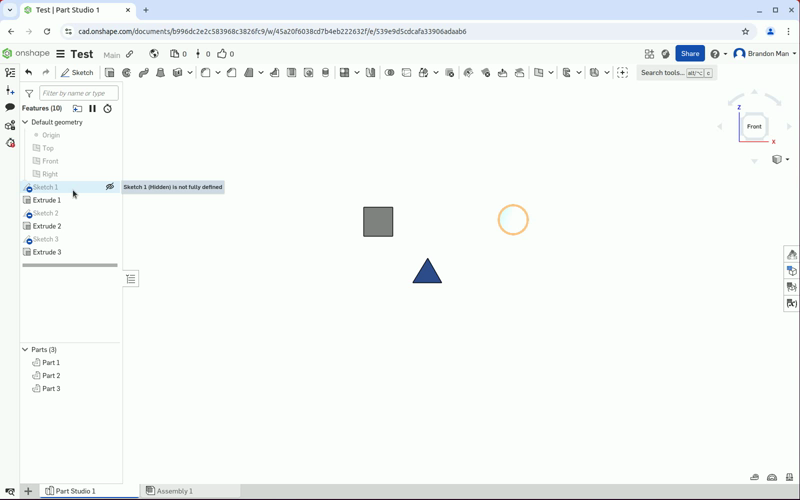
click(73, 189)
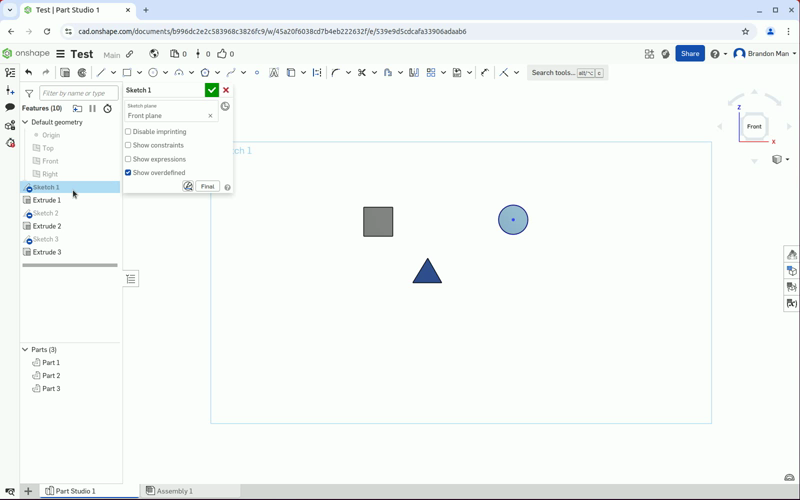
mouse_move(229, 92)
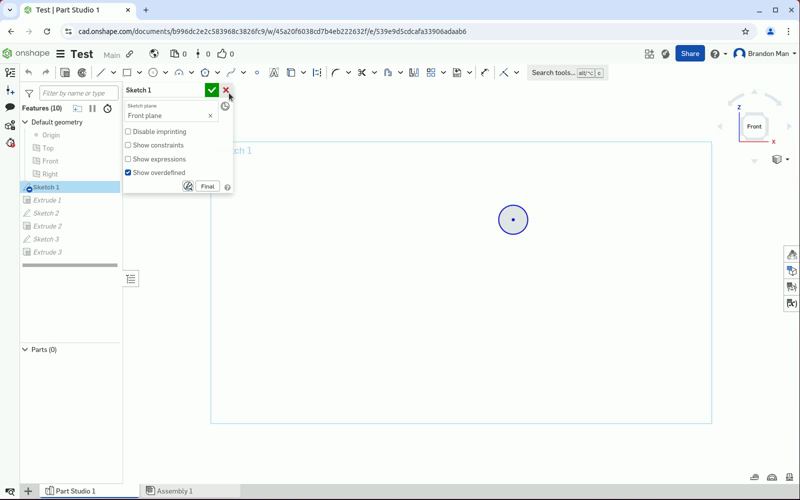
click(229, 92)
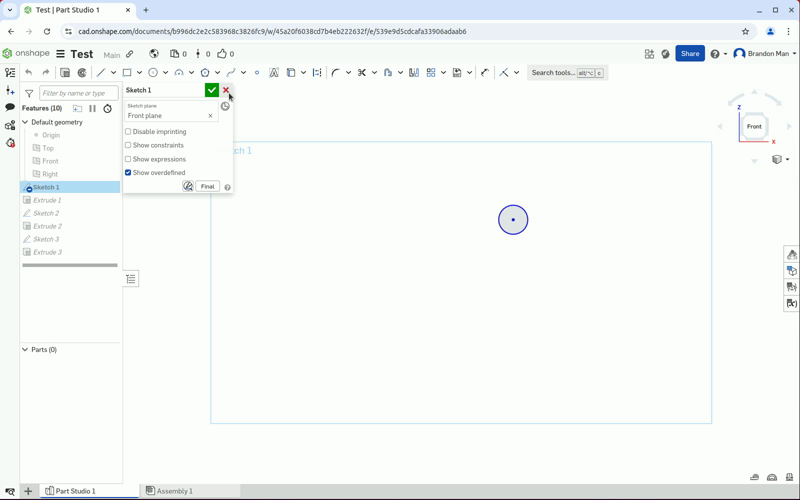
mouse_move(73, 352)
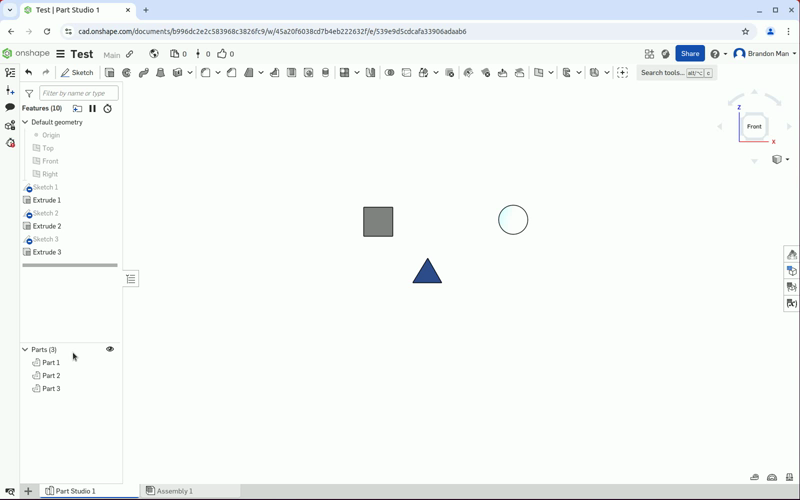
key(y)
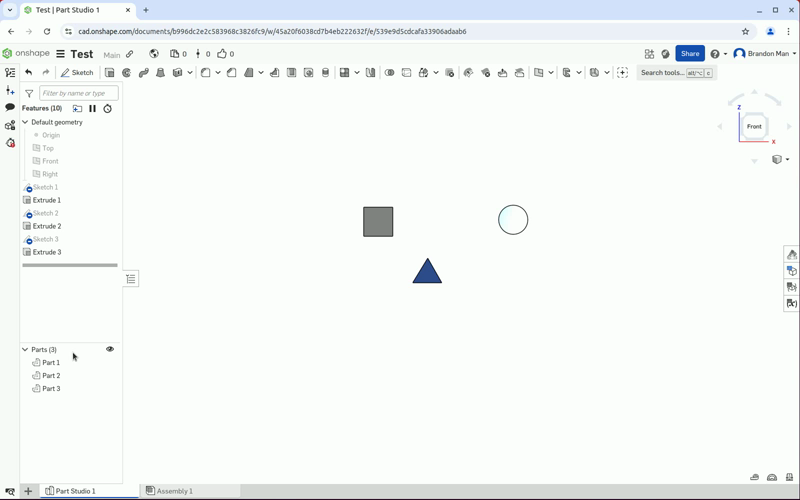
key(shift+p)
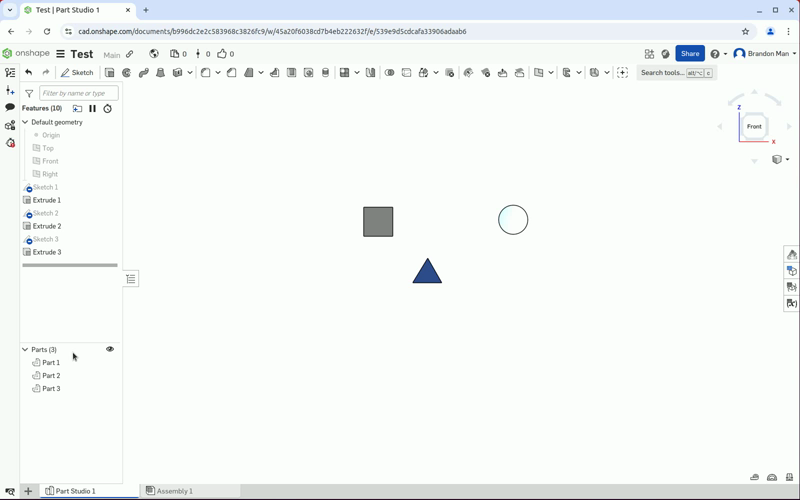
key(space)
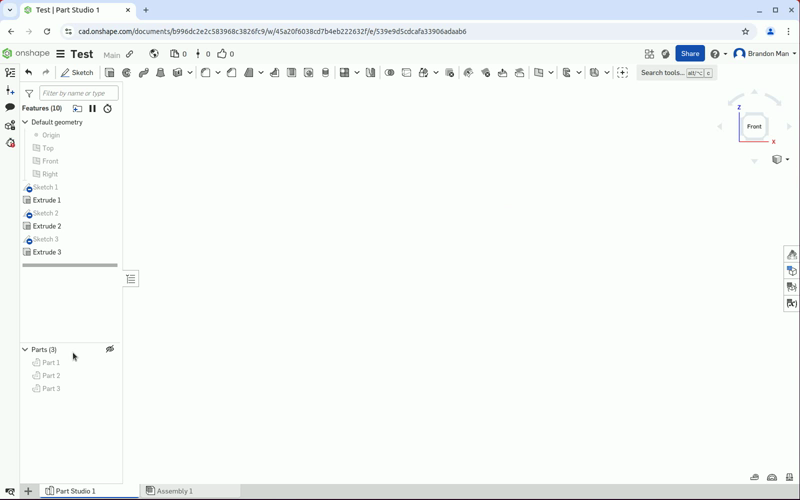
key_down(shift)
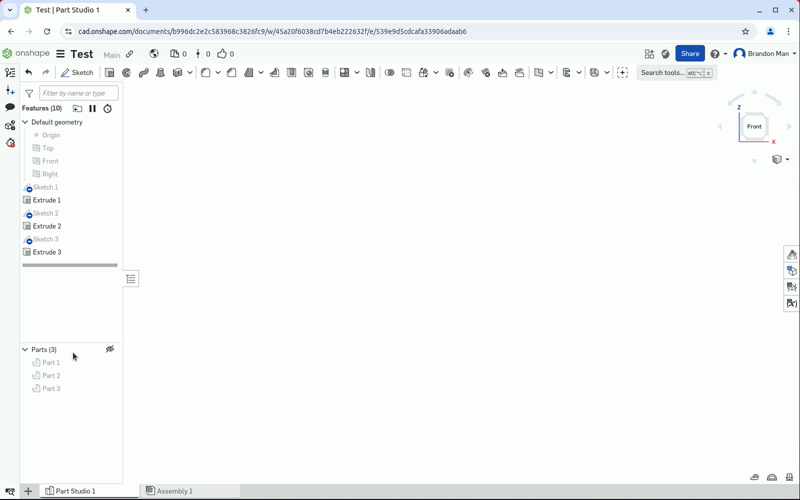
key(down)
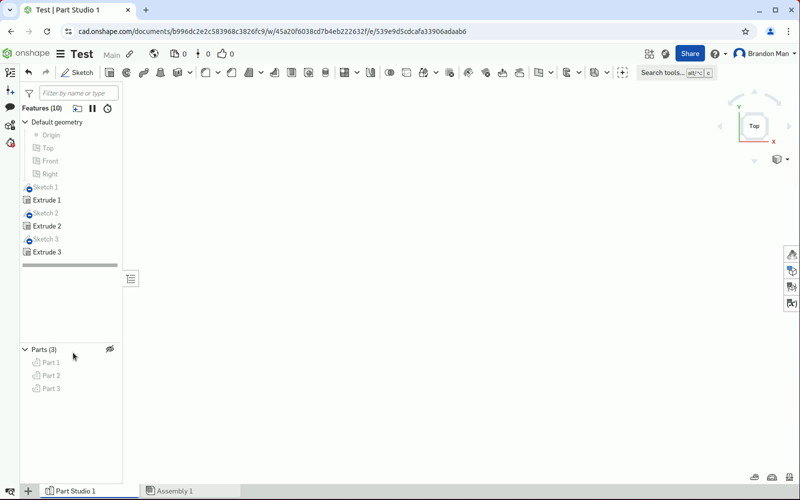
key_up(shift)
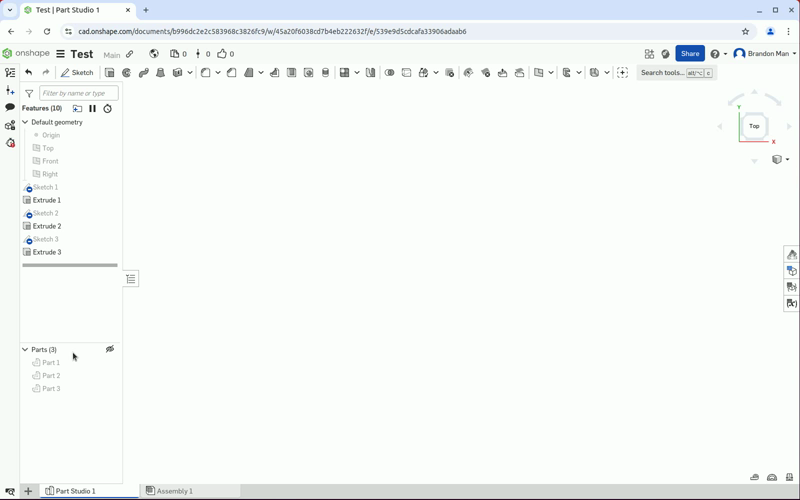
mouse_move(73, 352)
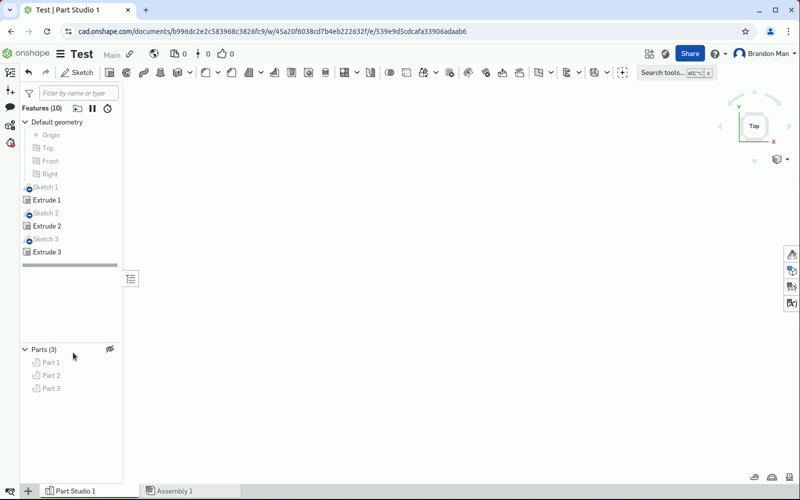
key(shift+y)
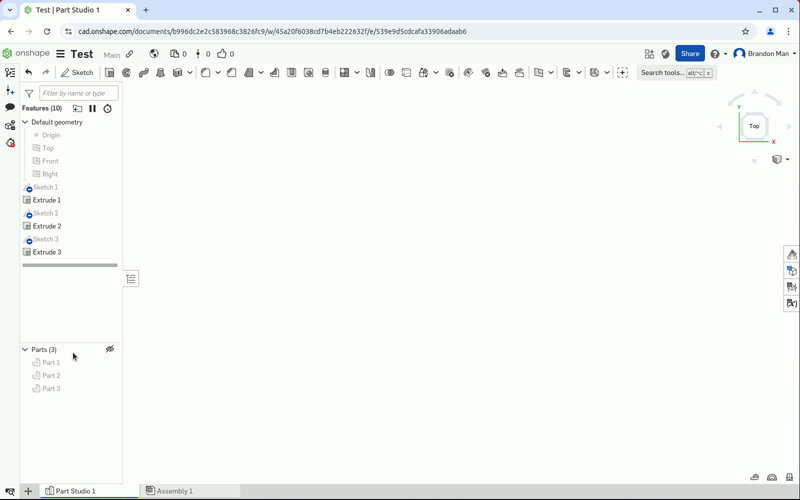
key(shift+s)
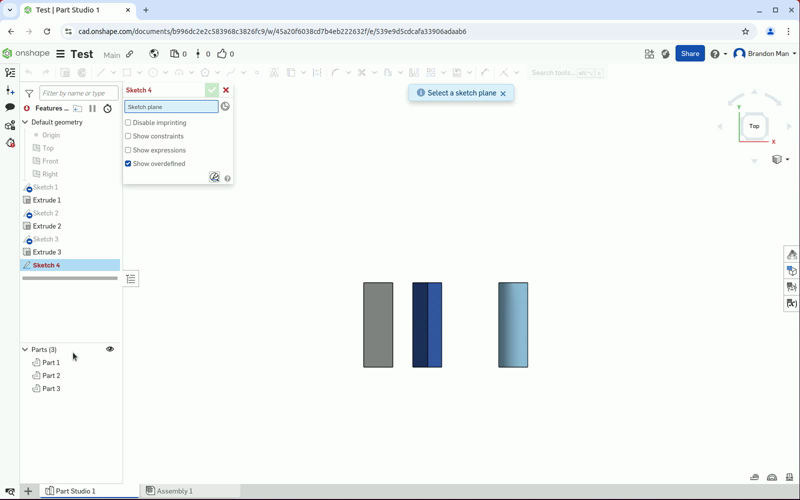
mouse_move(73, 150)
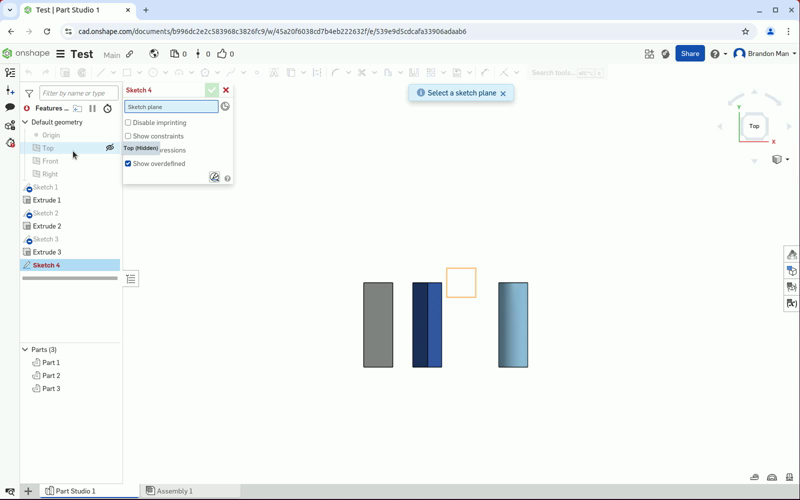
click(73, 150)
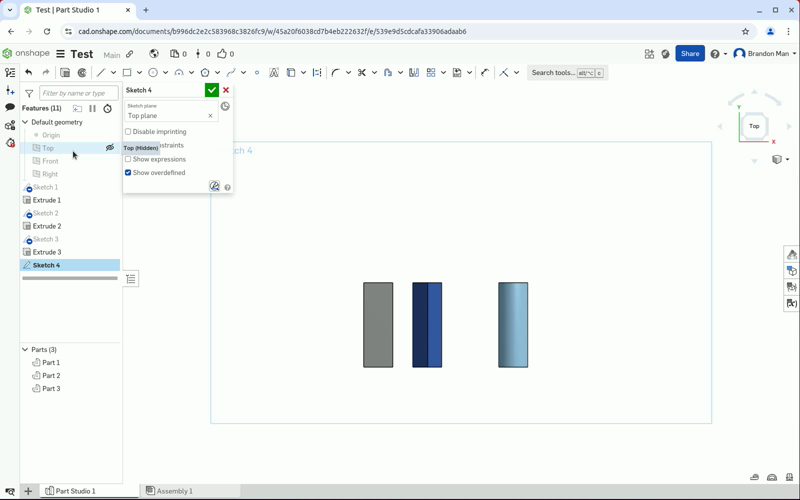
mouse_move(73, 352)
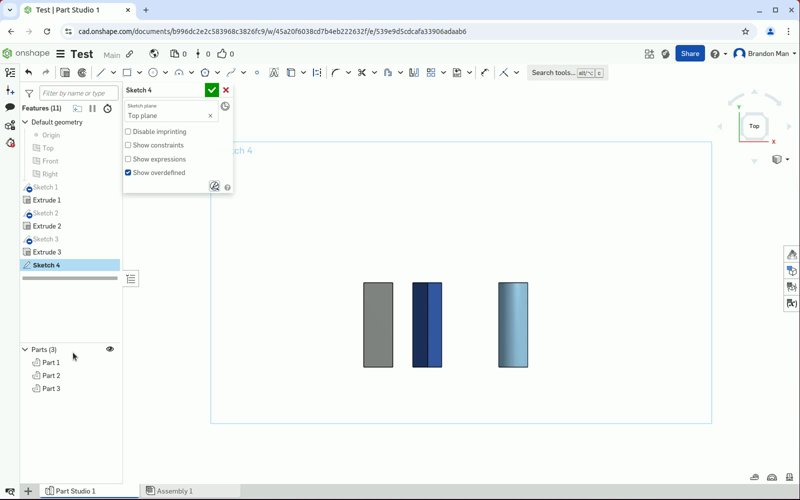
key(y)
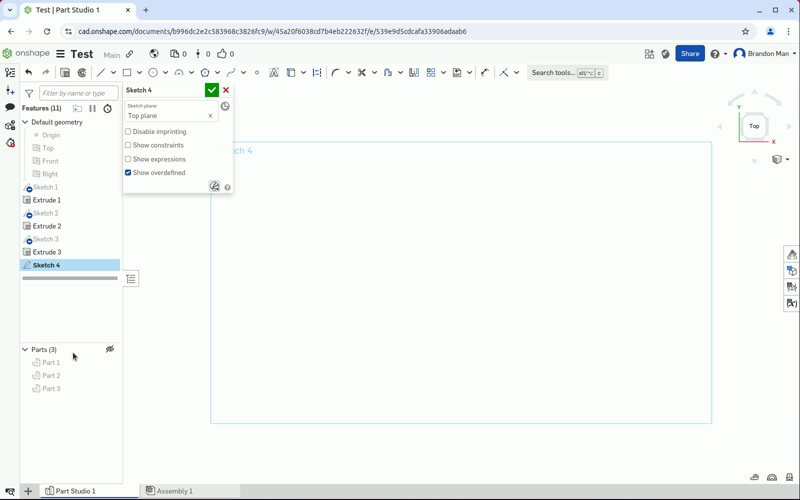
key(l)
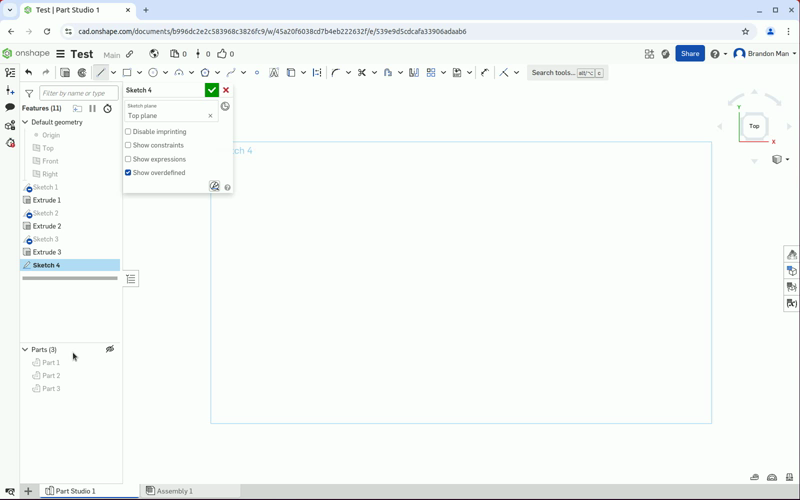
key_down(shift)
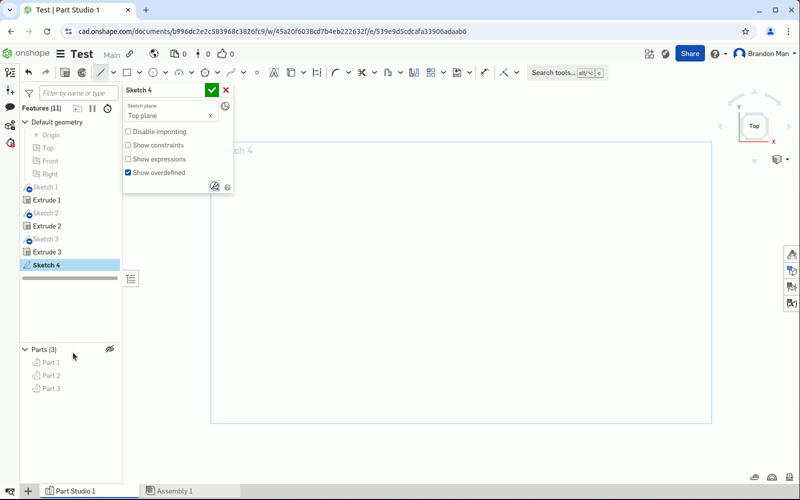
mouse_move(477, 282)
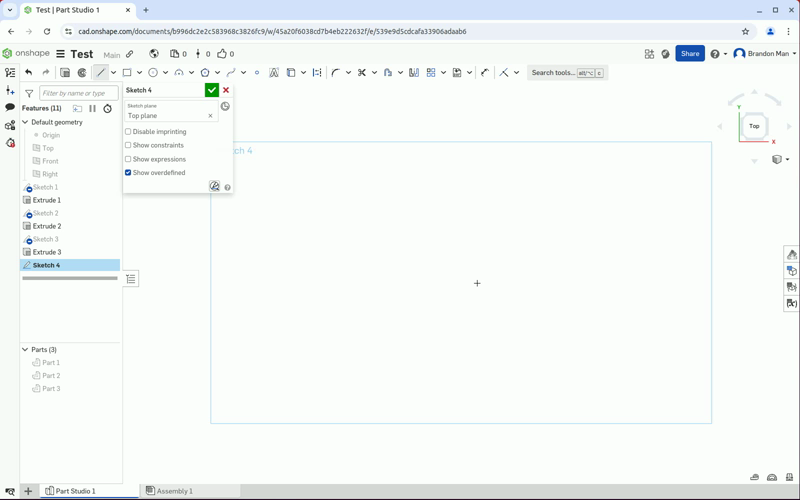
click(477, 282)
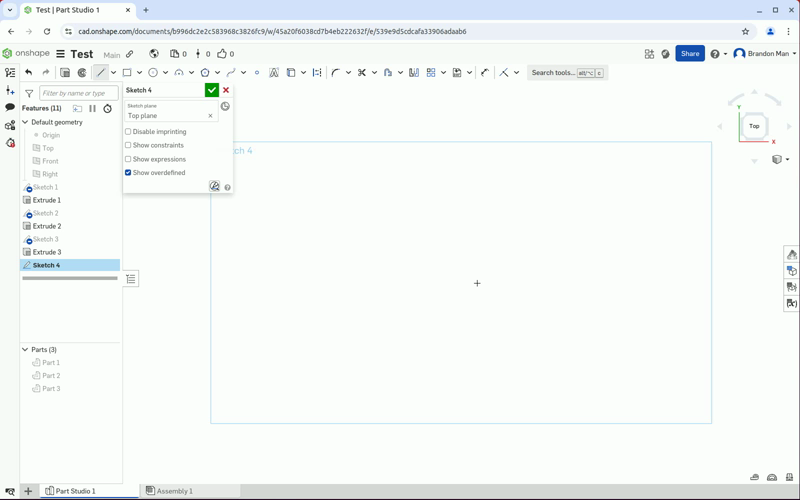
key_up(shift)
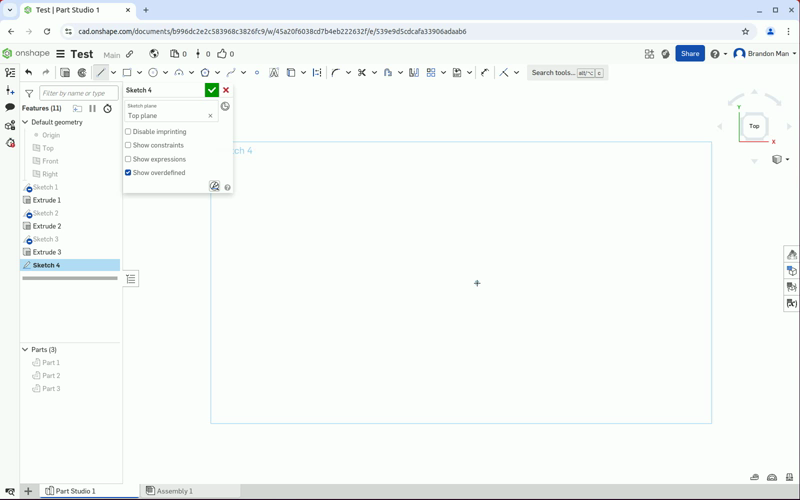
key_down(shift)
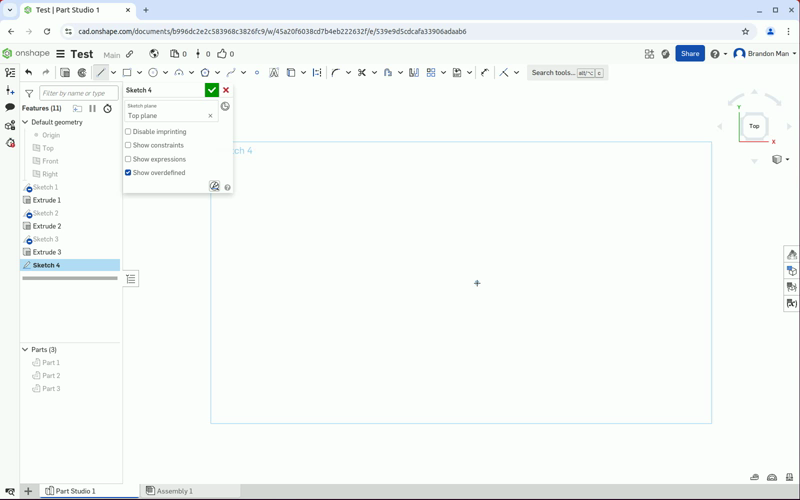
mouse_move(507, 282)
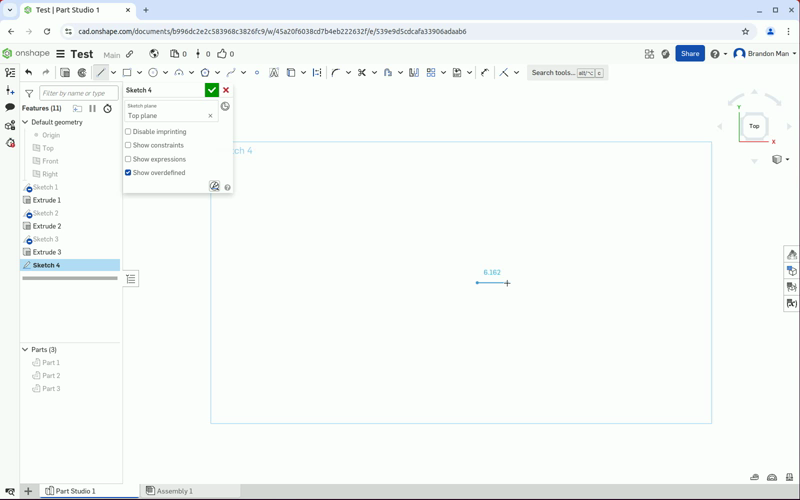
mouse_move(498, 282)
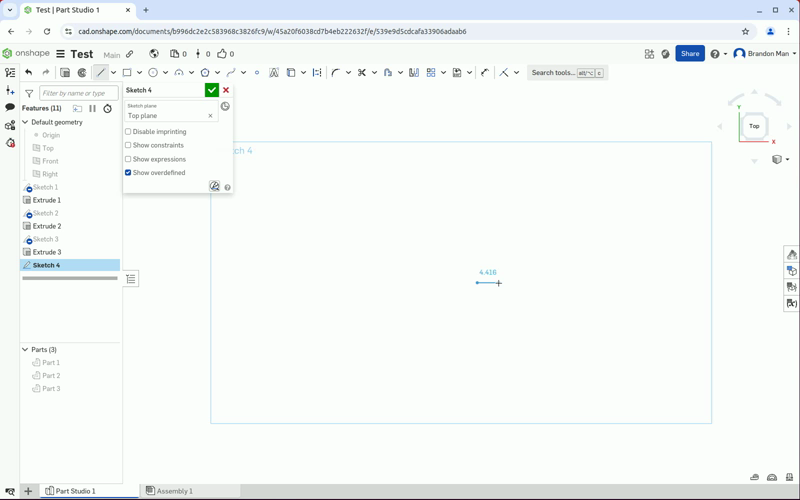
click(498, 282)
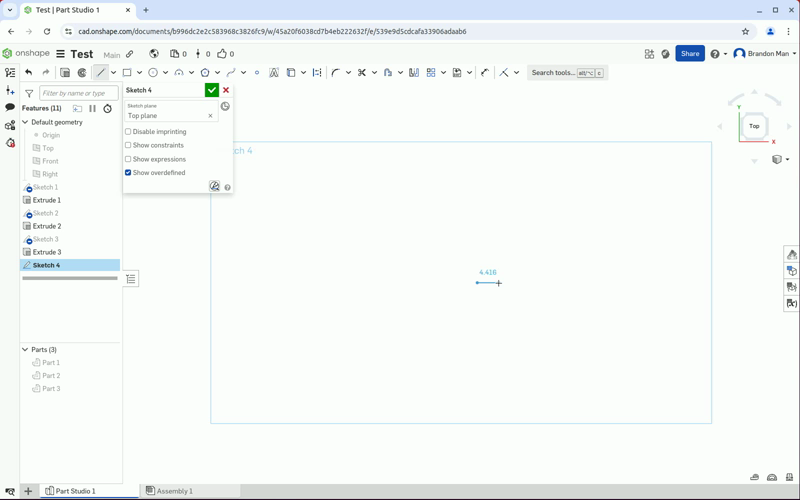
key_up(shift)
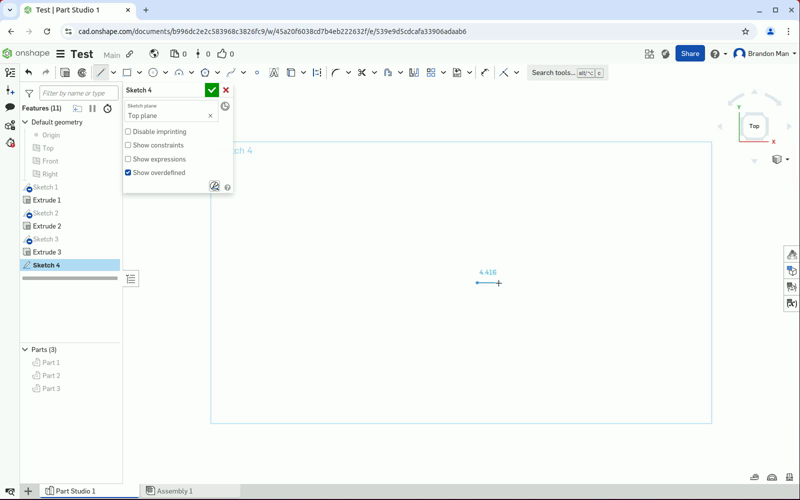
key_down(shift)
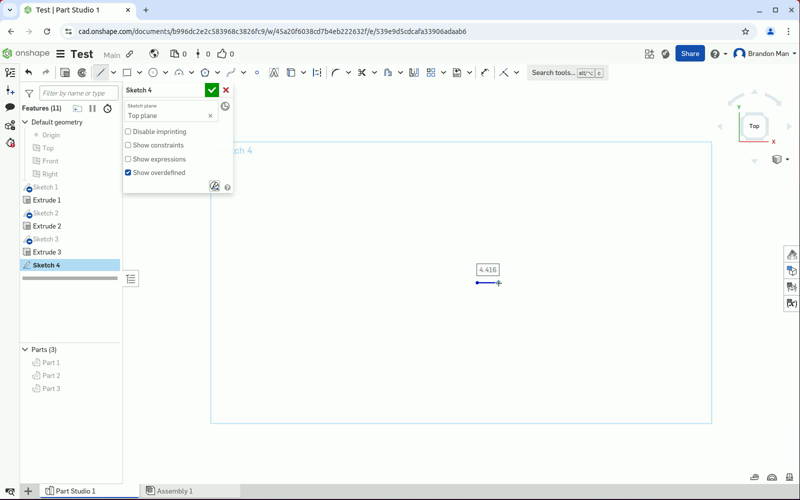
mouse_move(498, 198)
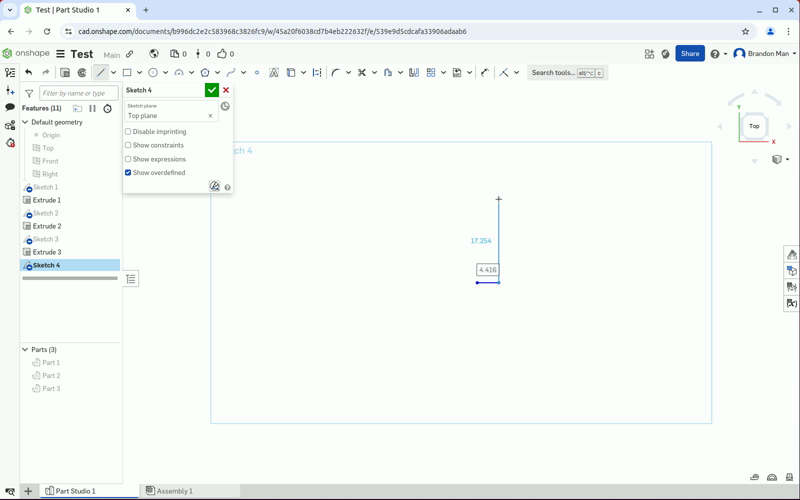
click(498, 198)
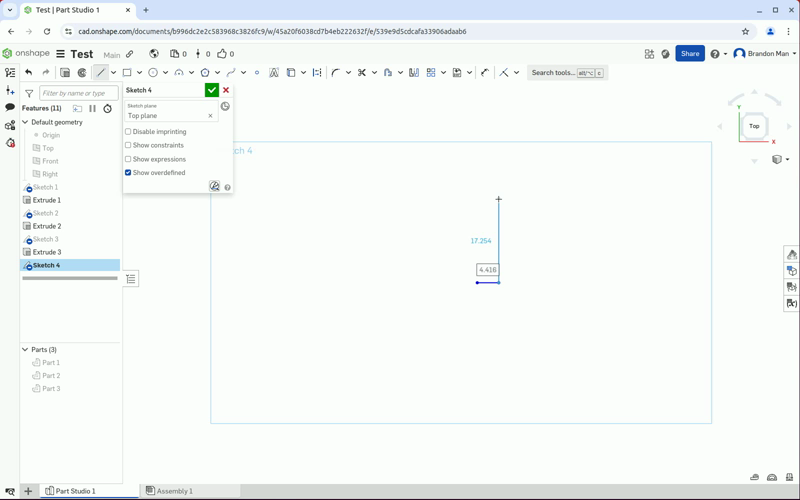
key_up(shift)
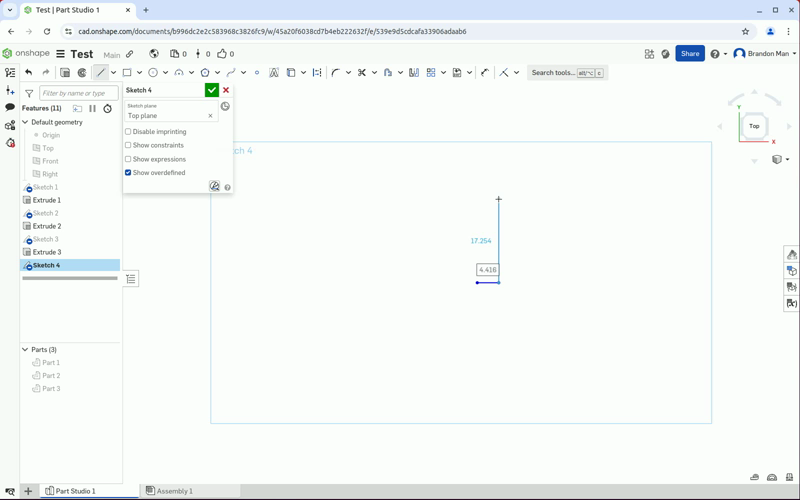
key_down(shift)
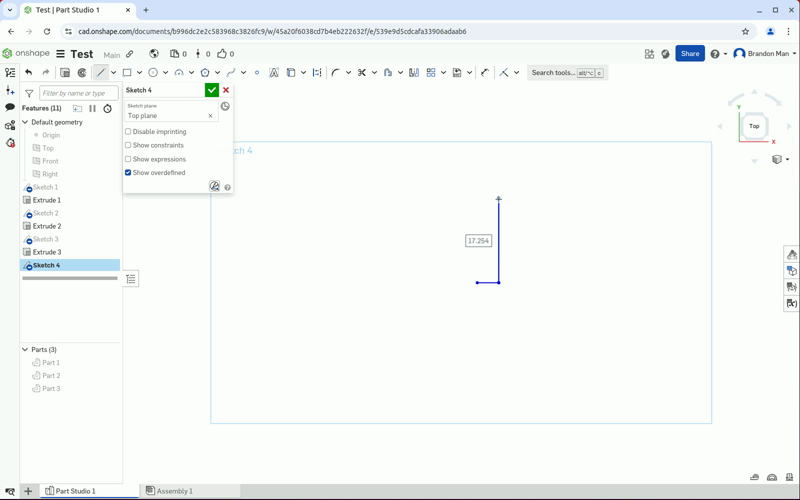
mouse_move(528, 198)
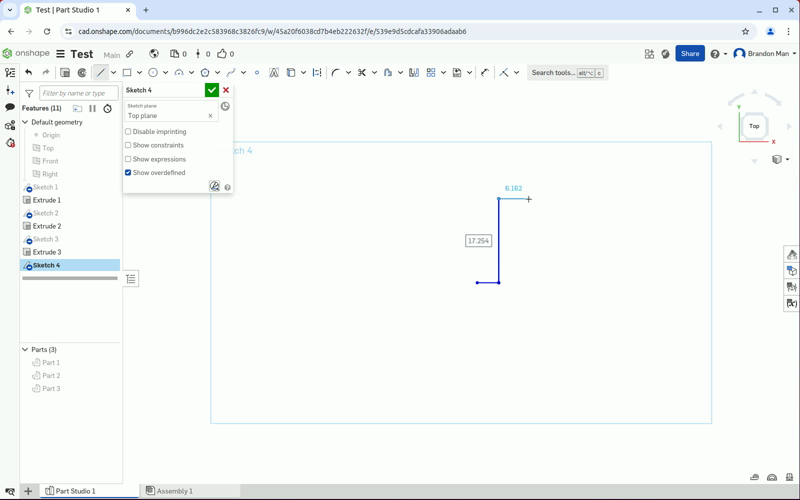
mouse_move(491, 198)
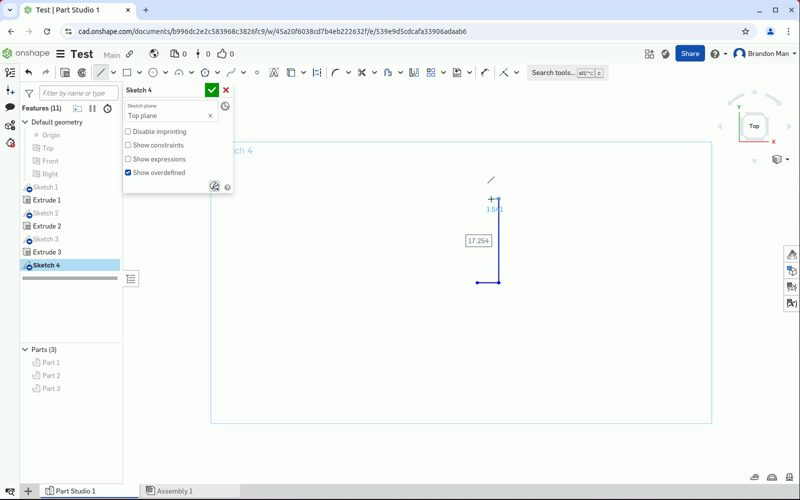
scroll(6)
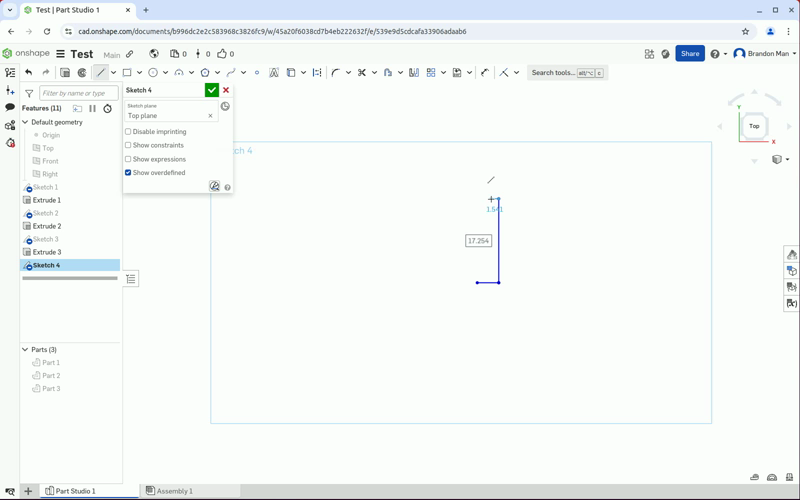
scroll(6)
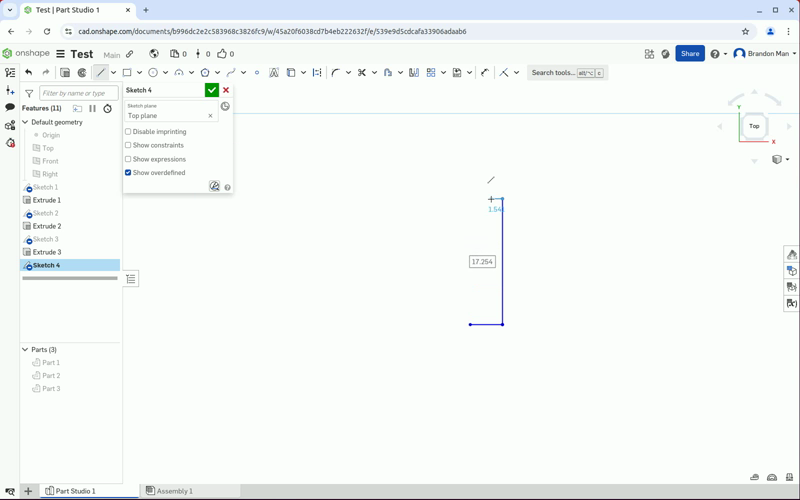
scroll(6)
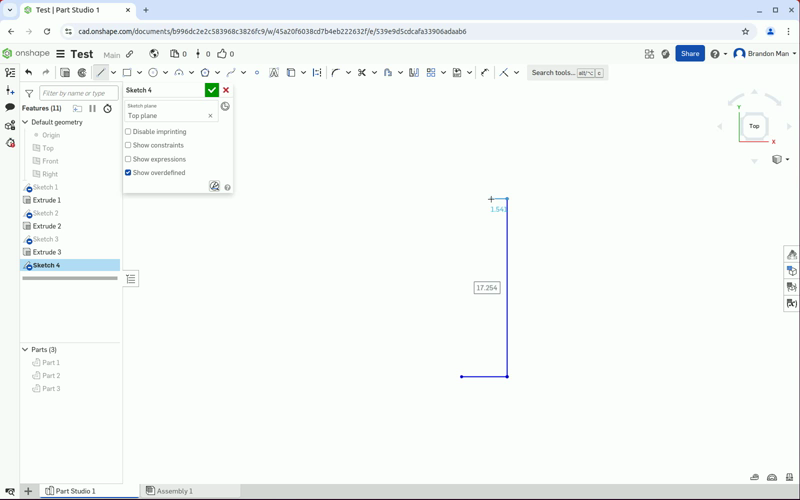
scroll(6)
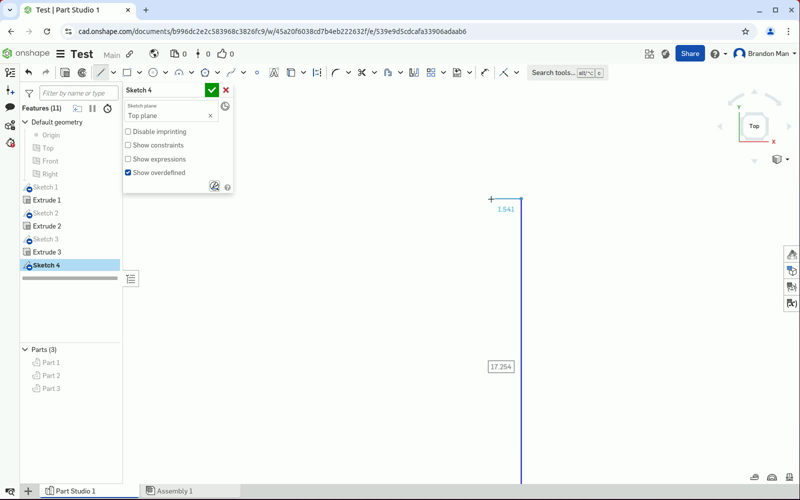
scroll(6)
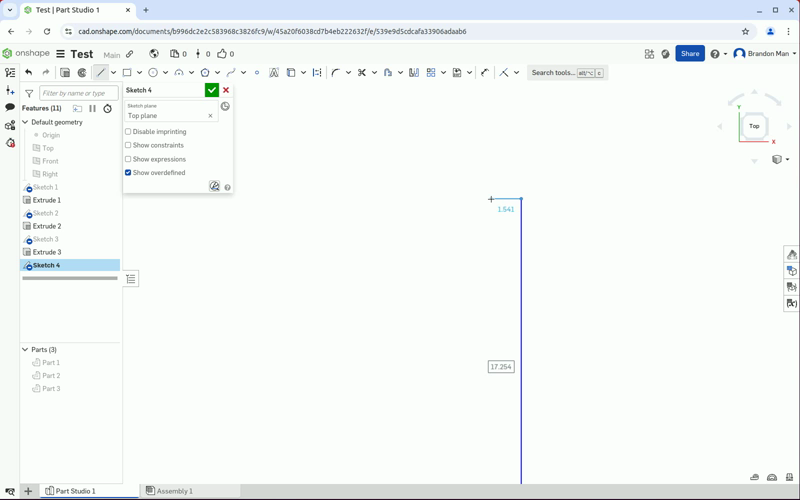
scroll(6)
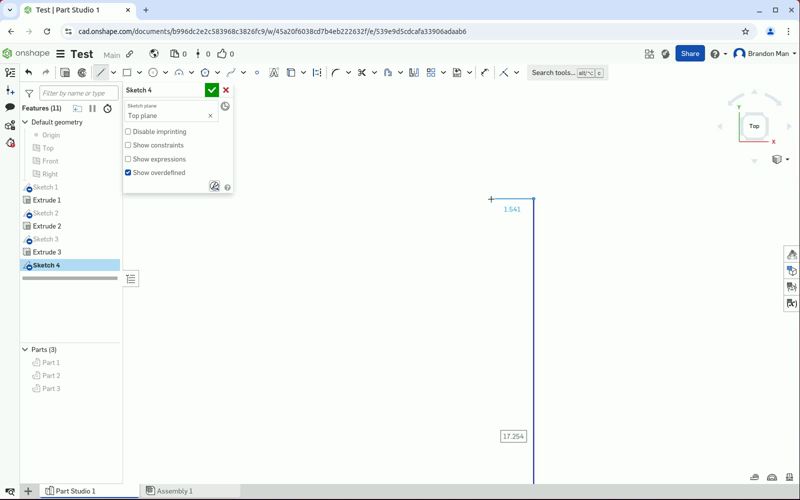
scroll(6)
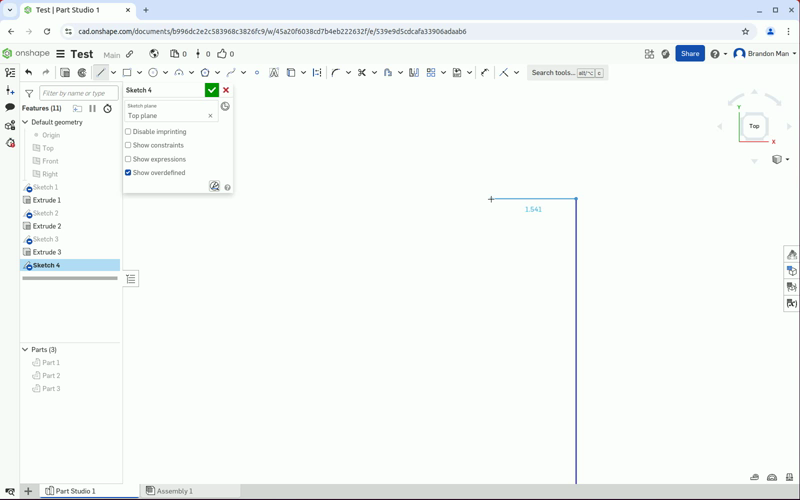
click(491, 198)
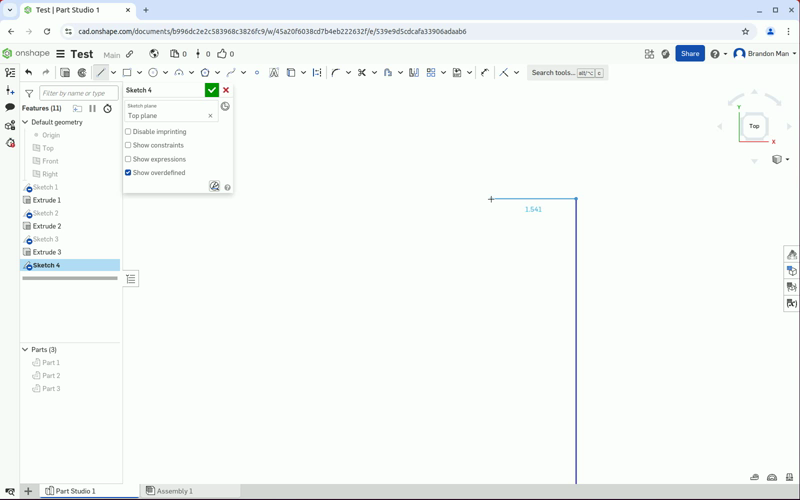
scroll(-6)
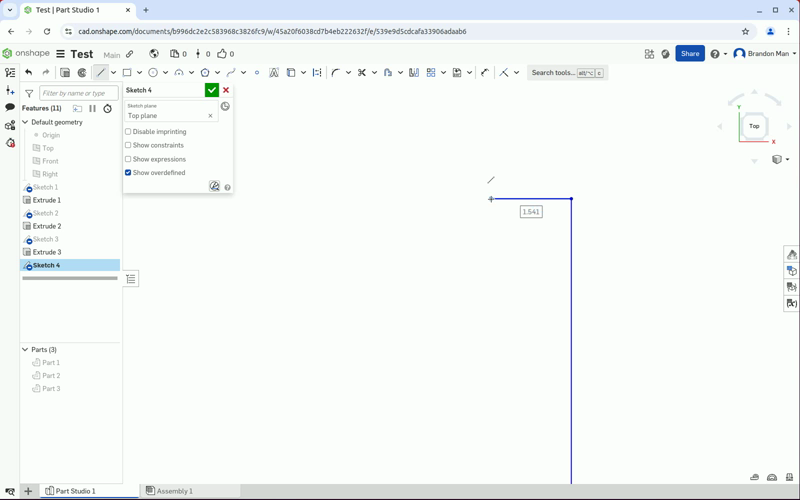
scroll(-6)
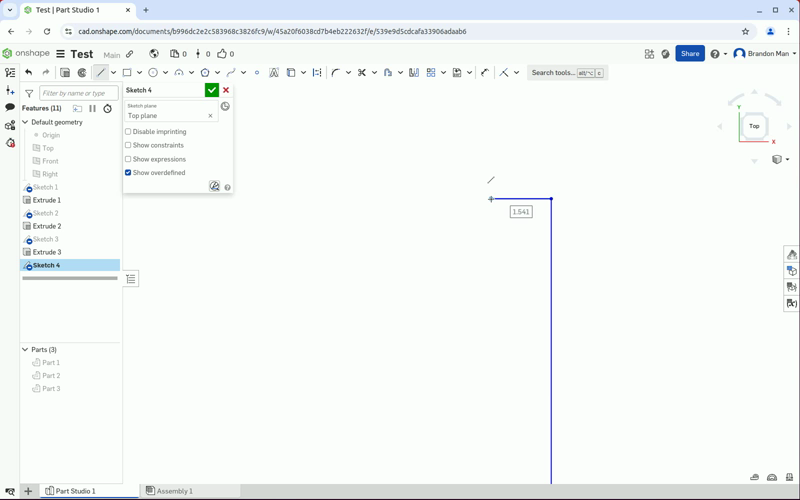
scroll(-6)
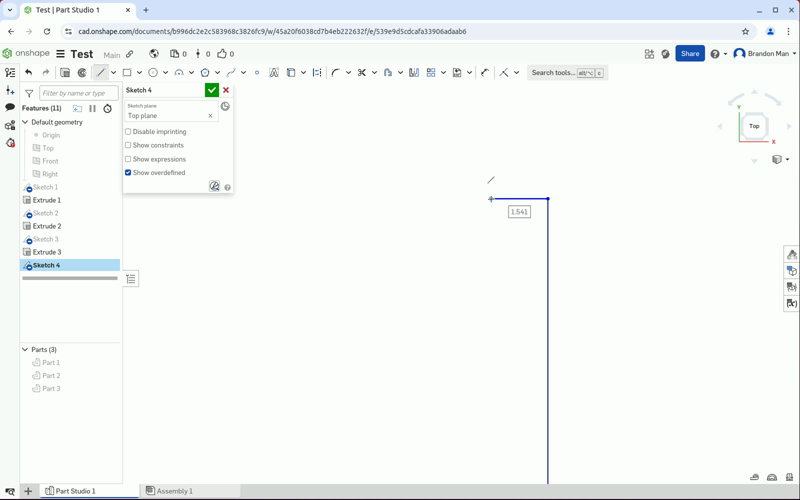
scroll(-6)
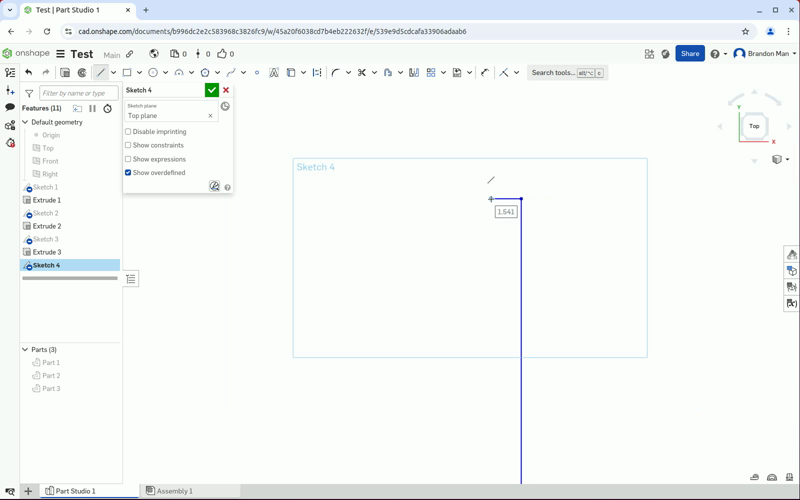
scroll(-6)
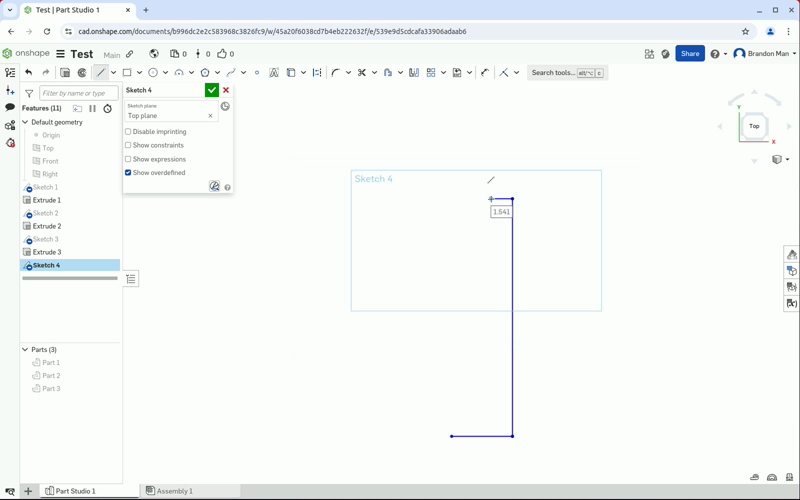
scroll(-6)
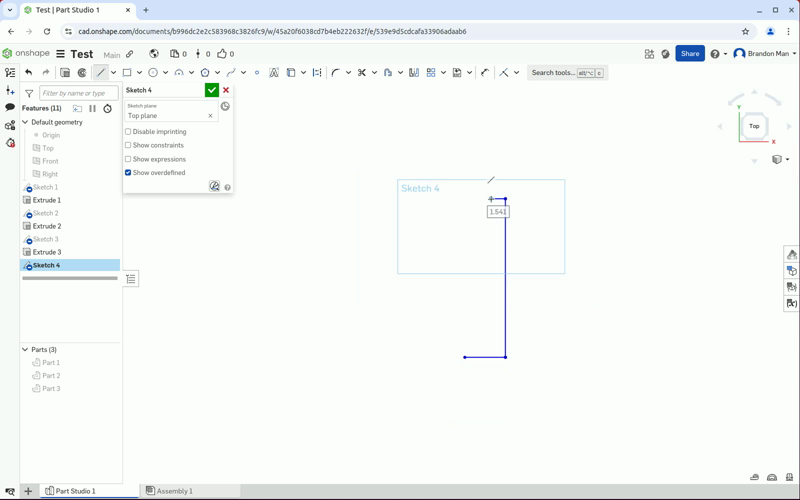
scroll(-6)
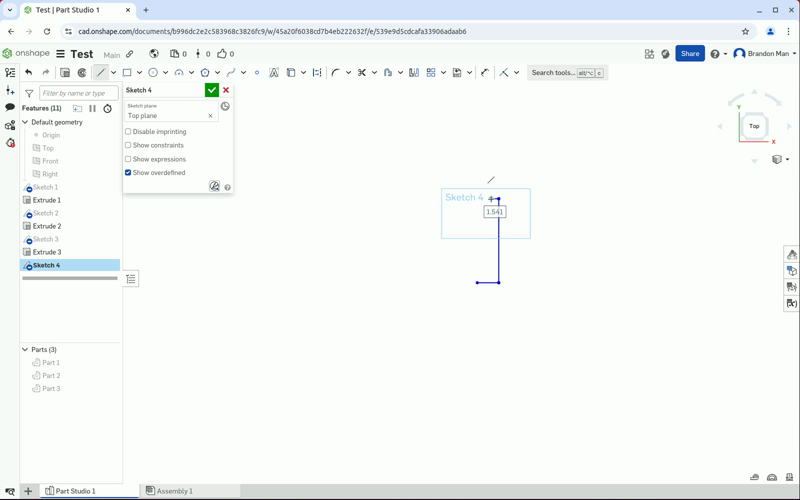
key_up(shift)
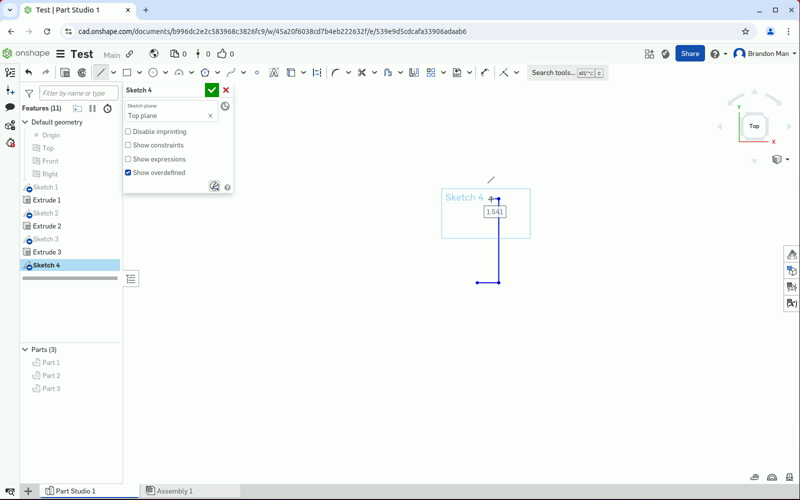
key_down(shift)
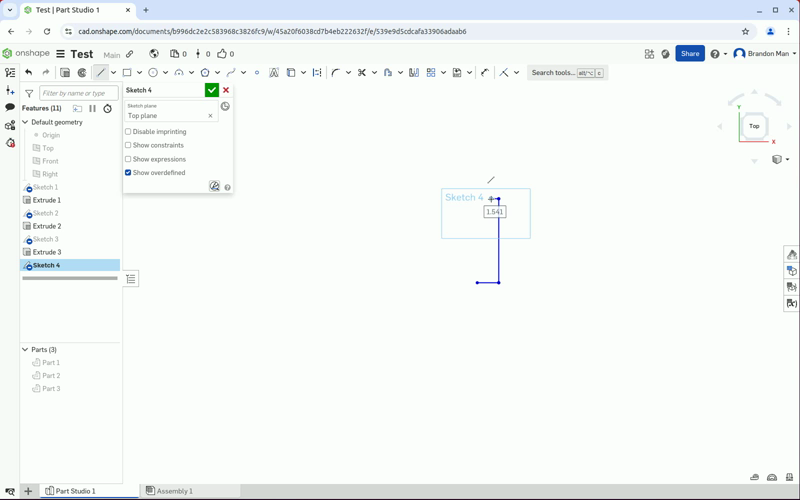
mouse_move(521, 198)
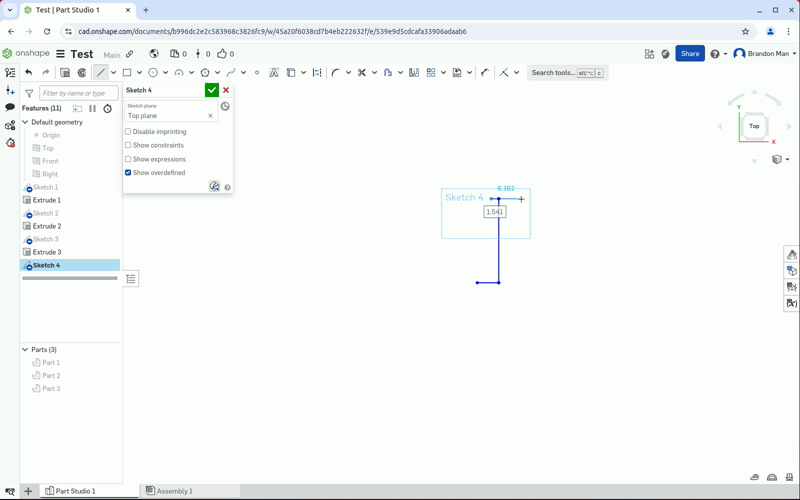
mouse_move(491, 177)
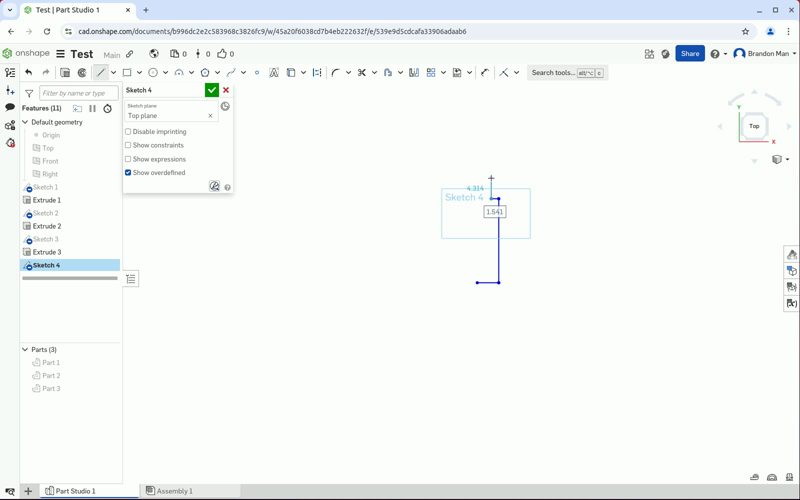
click(491, 177)
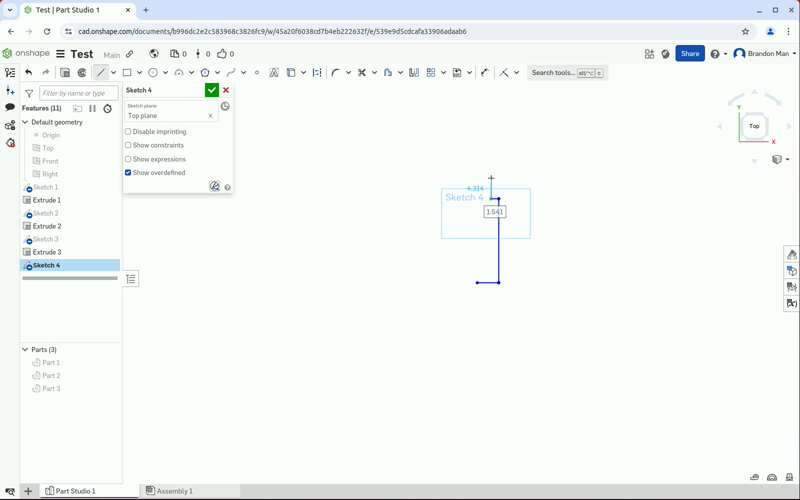
key_up(shift)
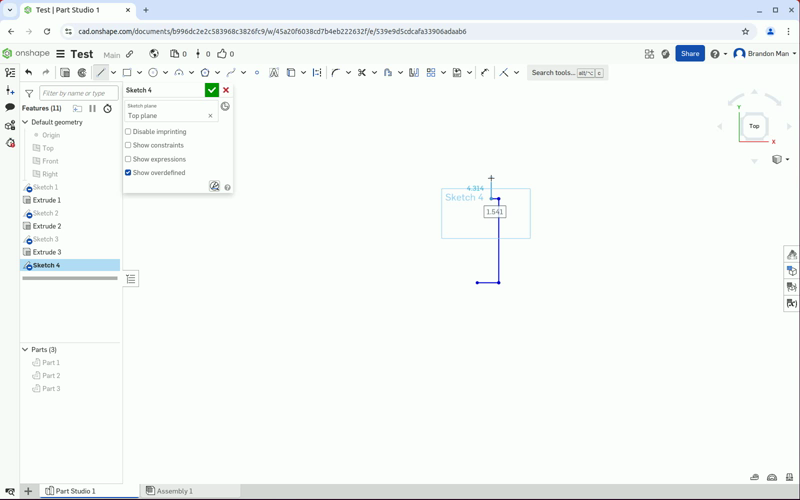
key_down(shift)
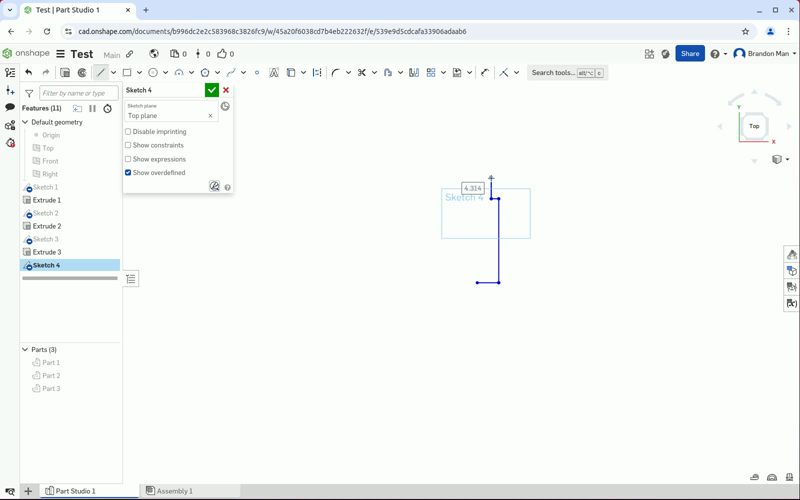
mouse_move(521, 177)
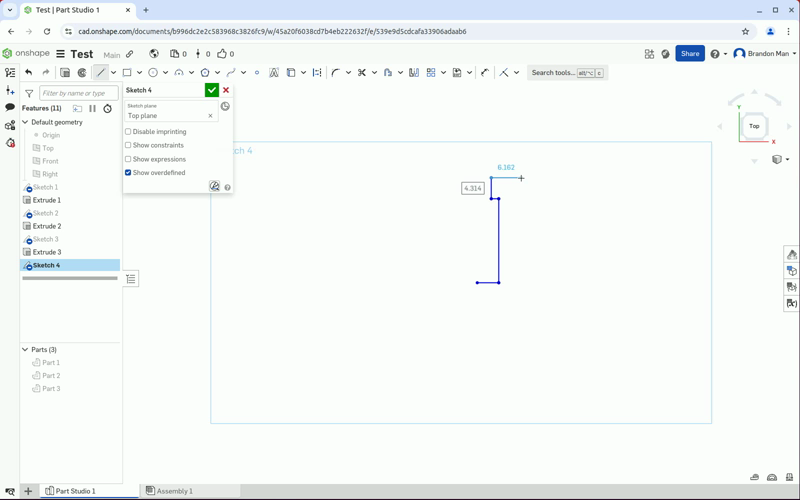
mouse_move(498, 177)
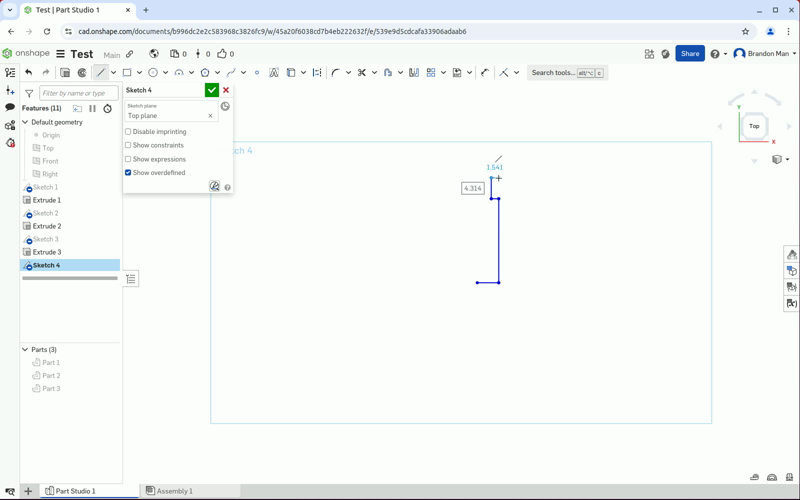
scroll(6)
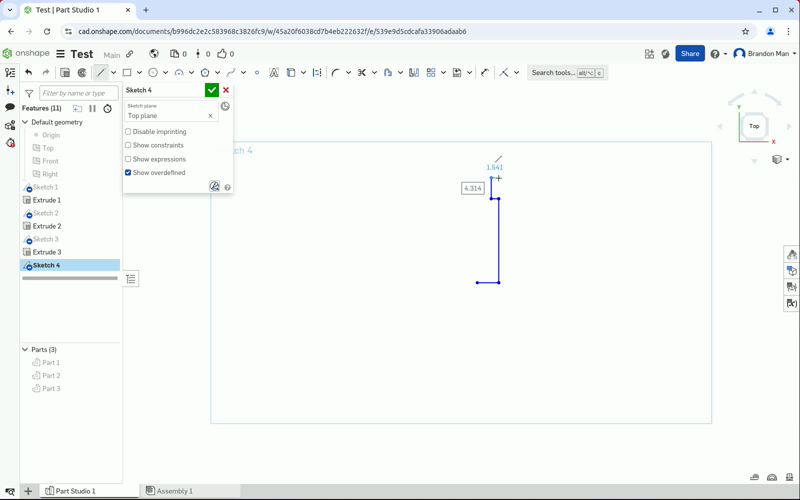
scroll(6)
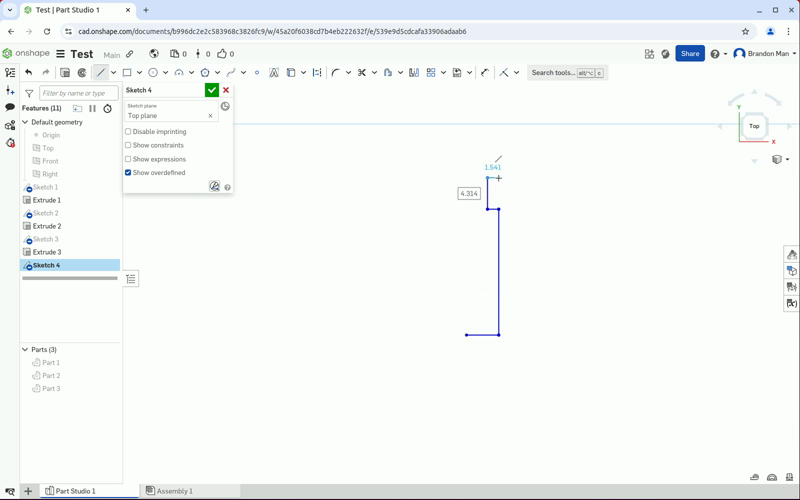
scroll(6)
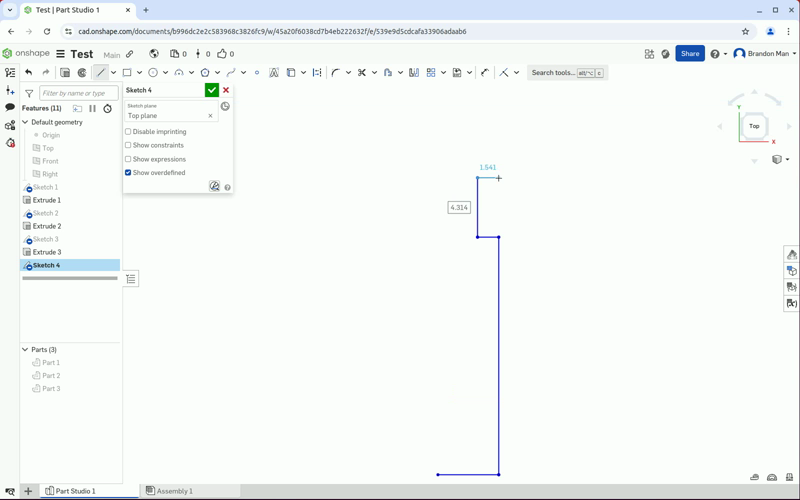
scroll(6)
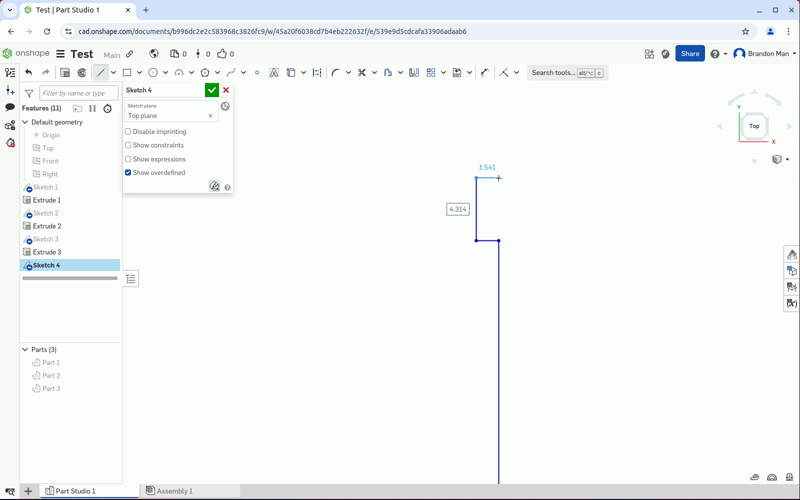
scroll(6)
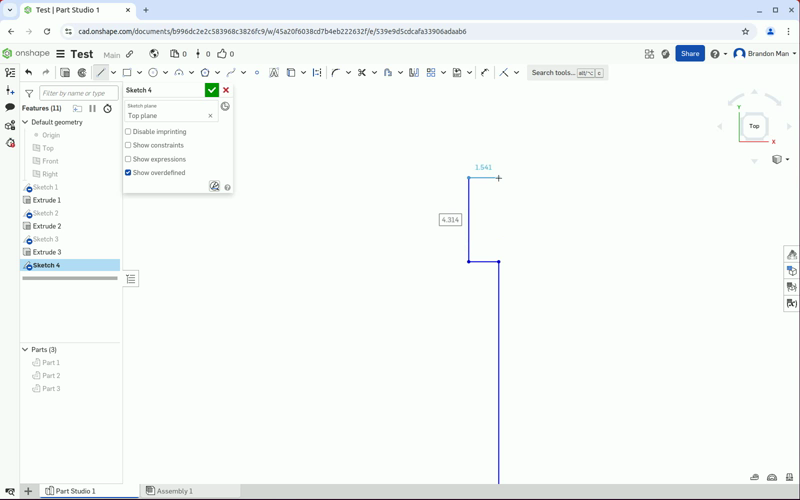
scroll(6)
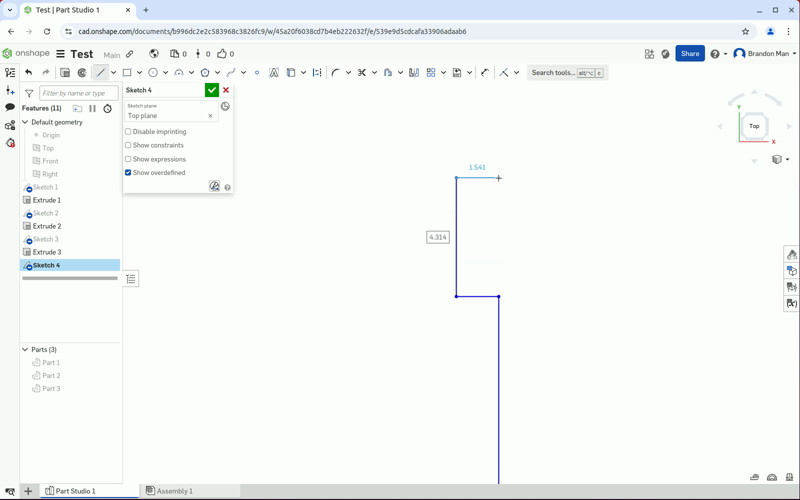
scroll(6)
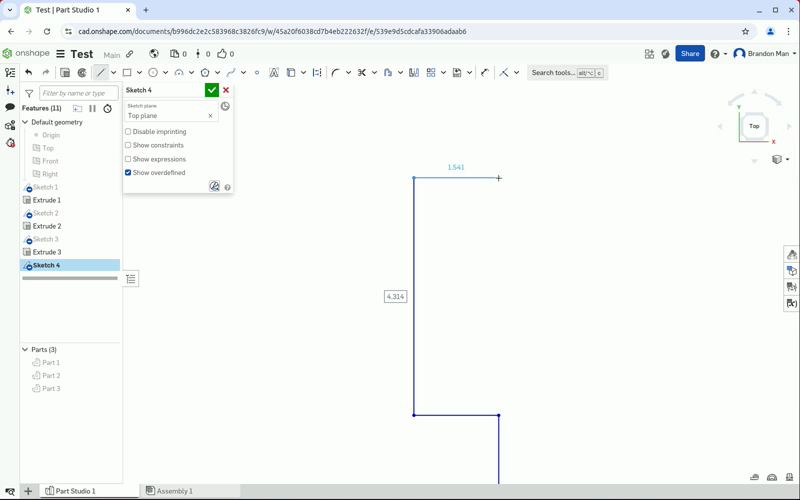
click(498, 177)
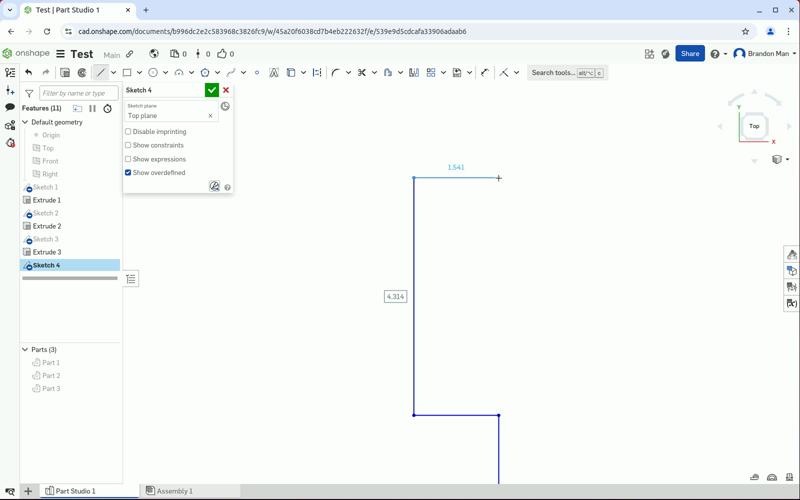
scroll(-6)
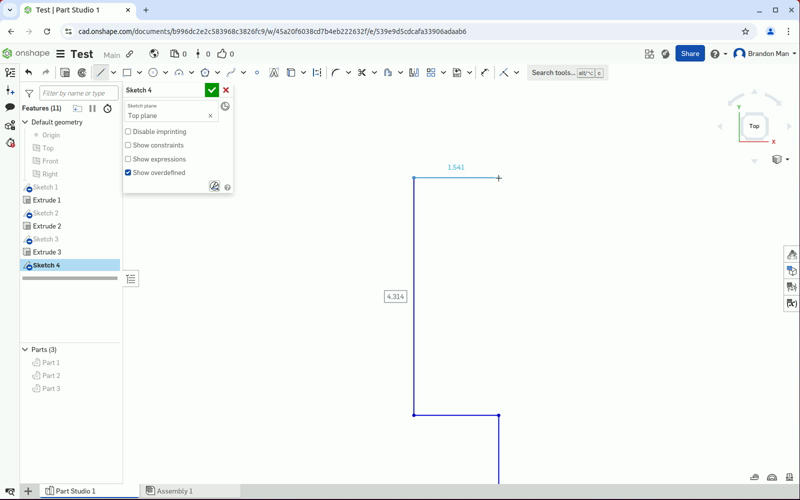
scroll(-6)
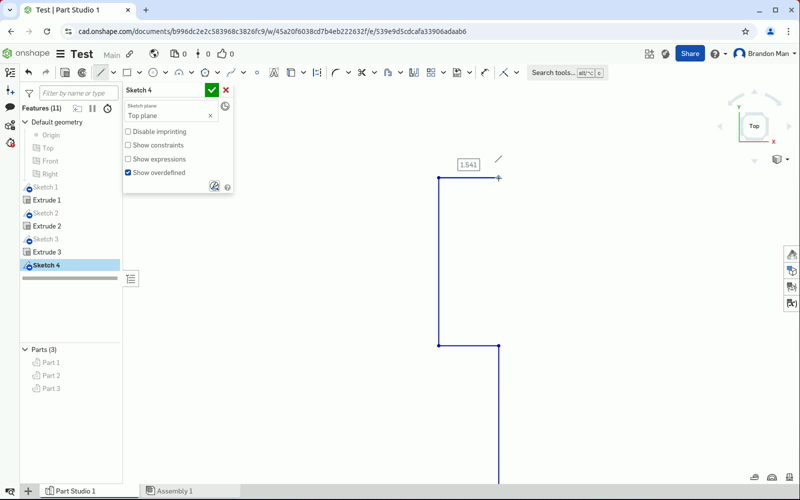
scroll(-6)
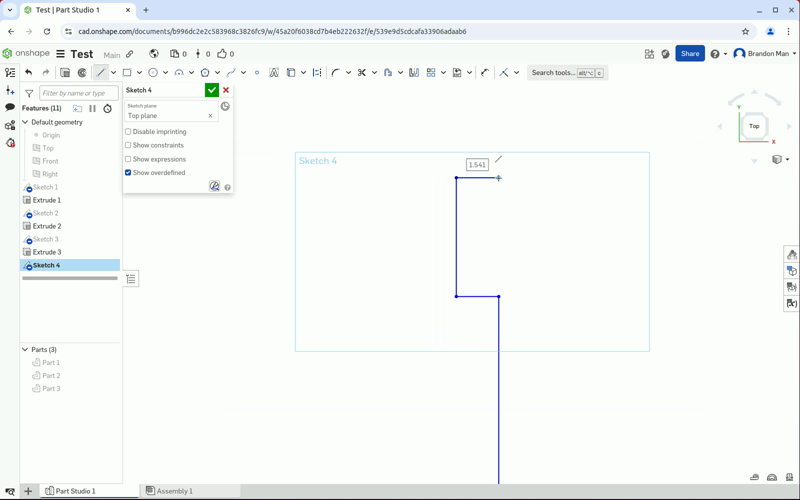
scroll(-6)
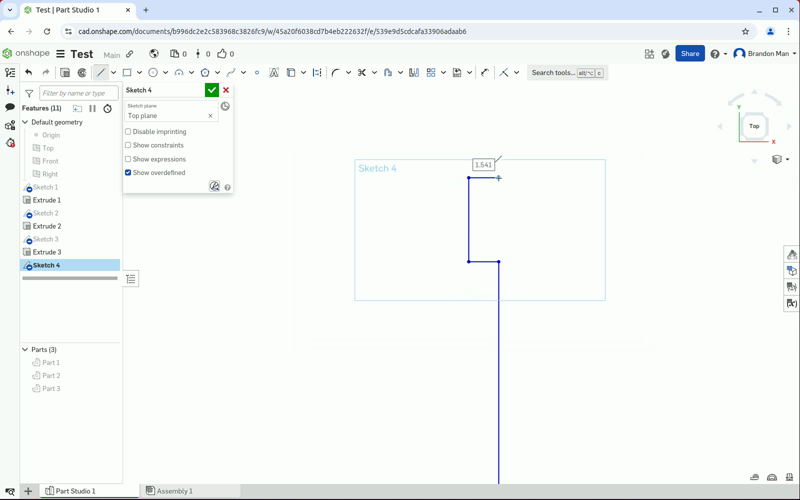
scroll(-6)
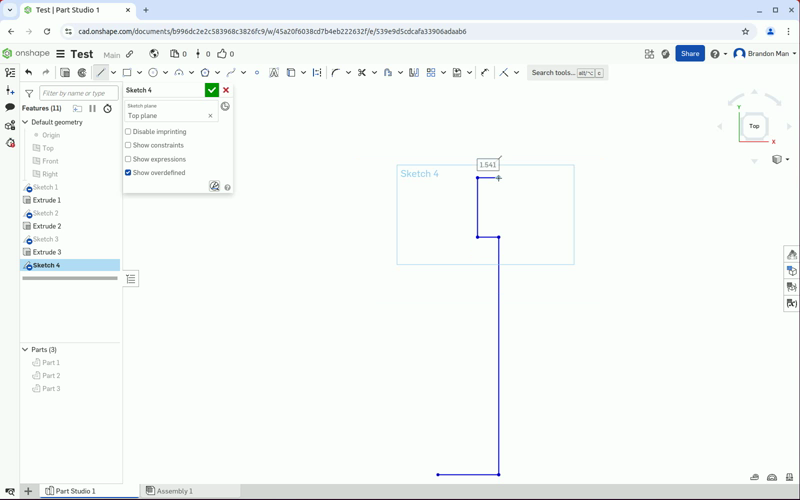
scroll(-6)
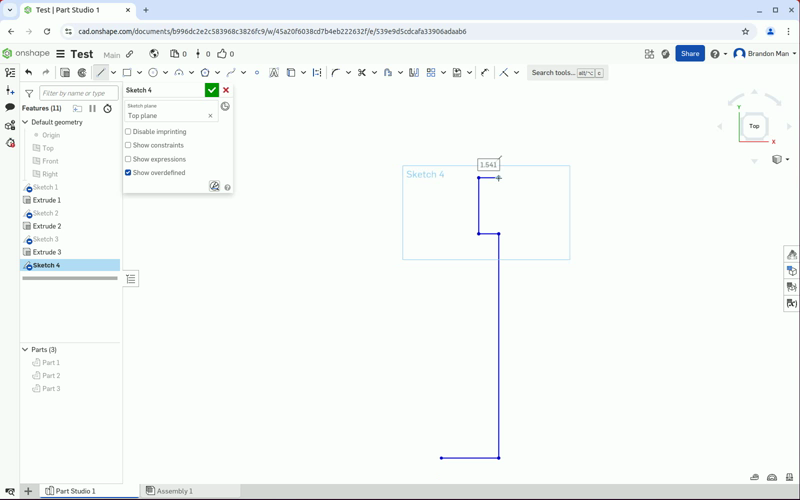
scroll(-6)
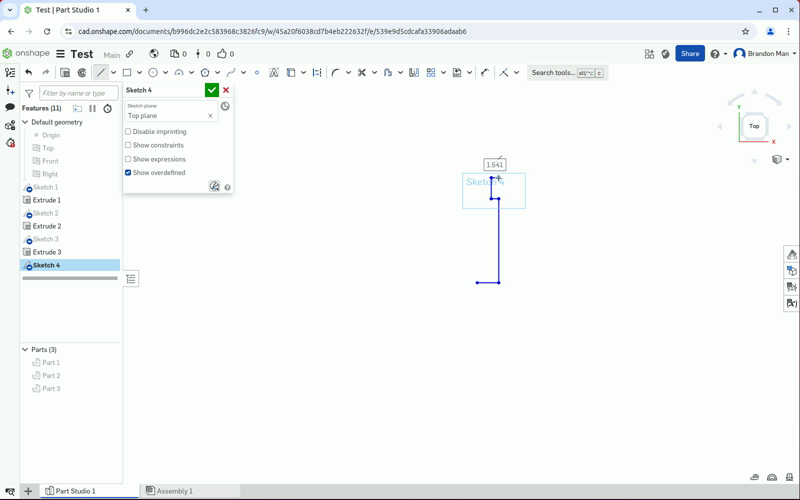
key_up(shift)
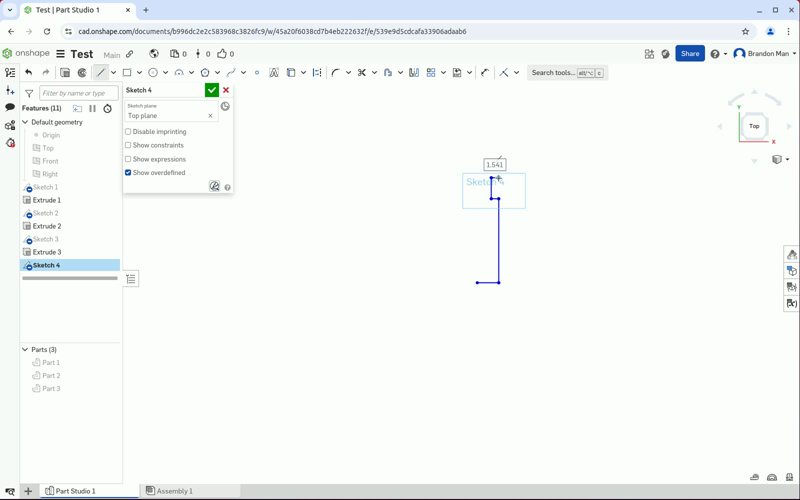
key_down(shift)
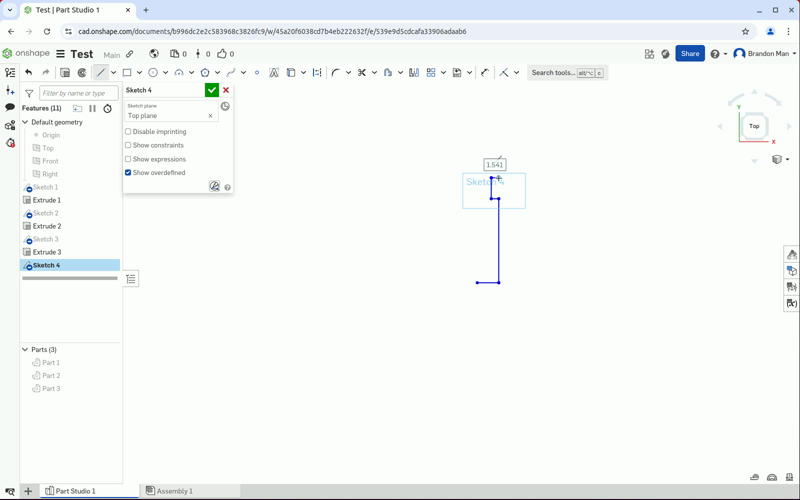
mouse_move(528, 177)
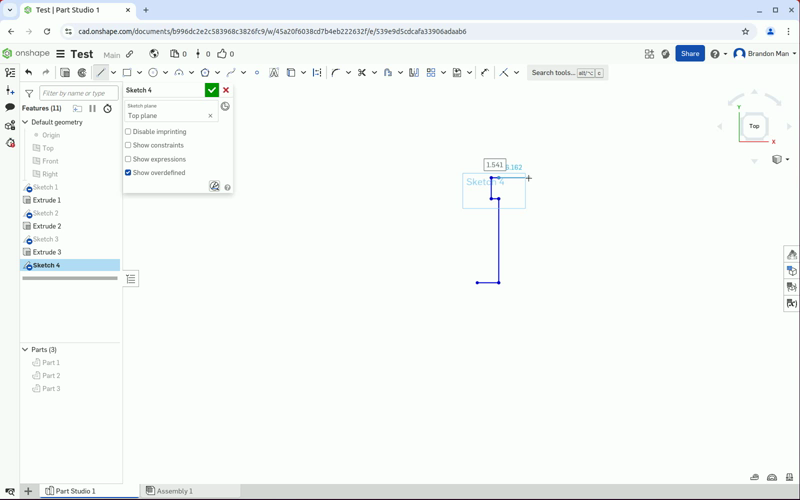
mouse_move(498, 170)
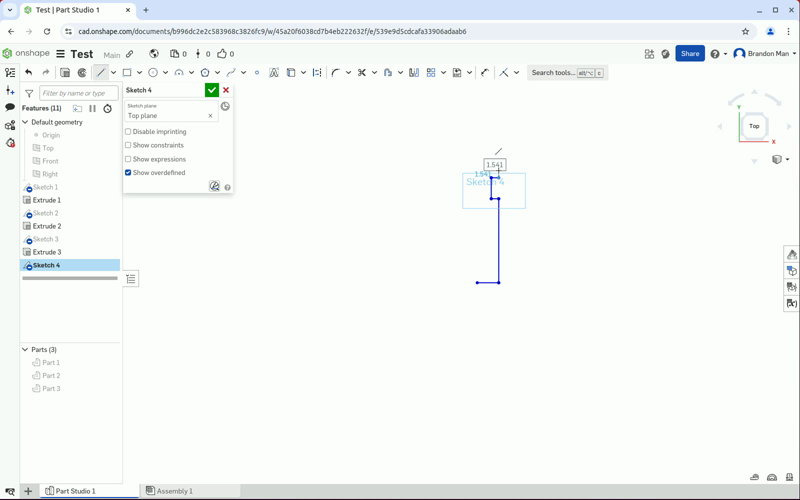
scroll(6)
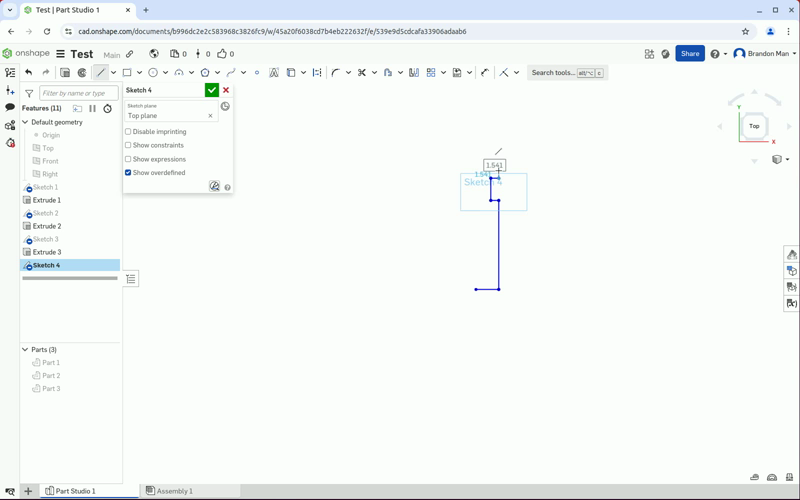
scroll(6)
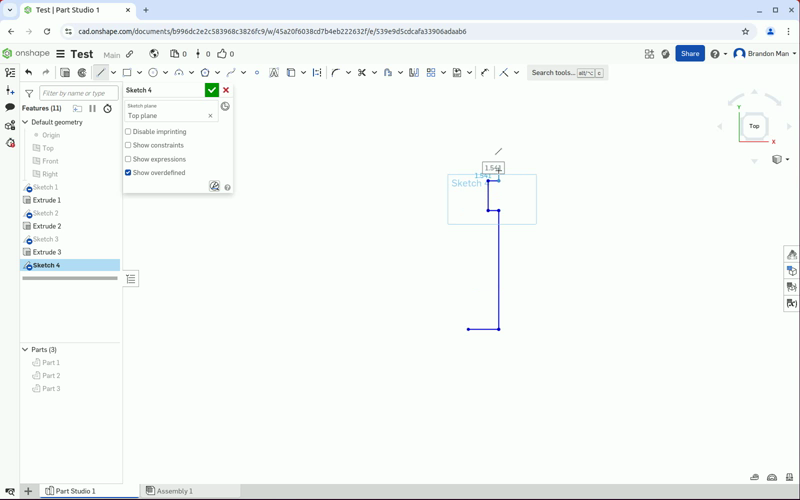
scroll(6)
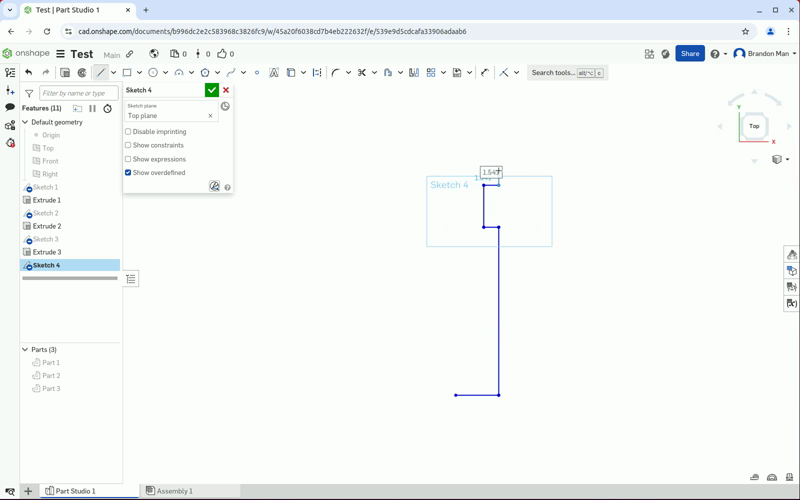
scroll(6)
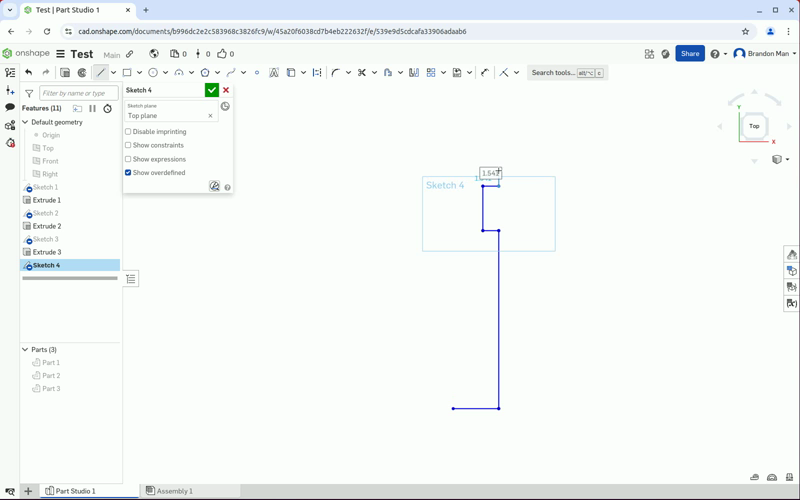
scroll(6)
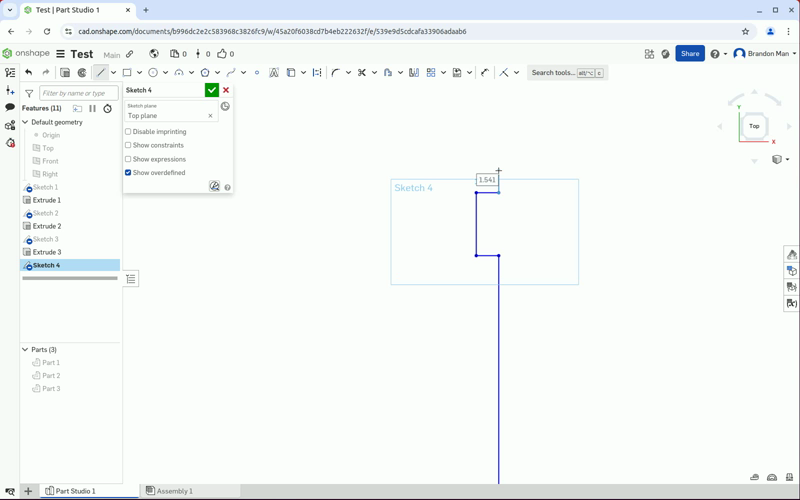
scroll(6)
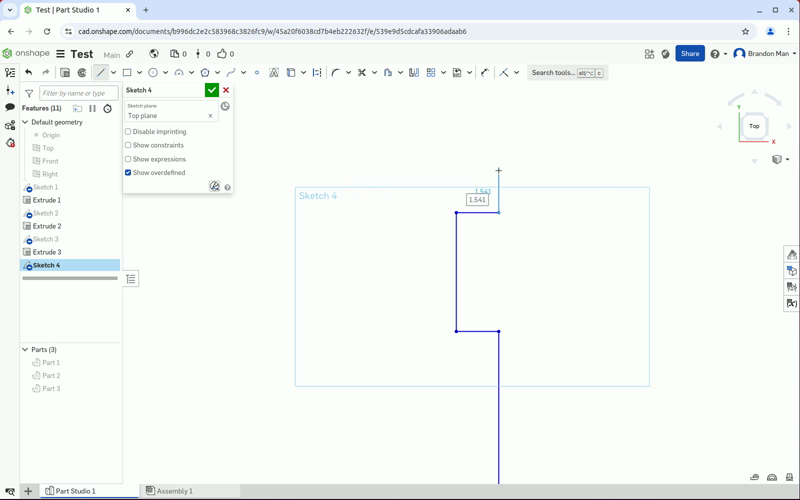
scroll(6)
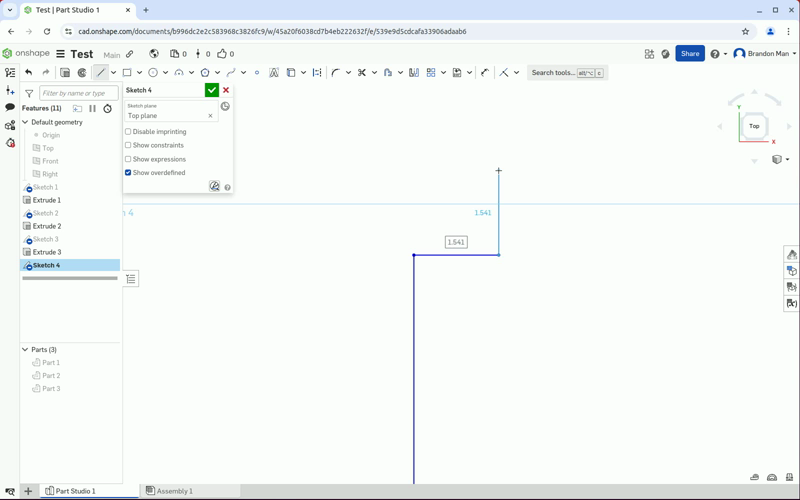
click(498, 170)
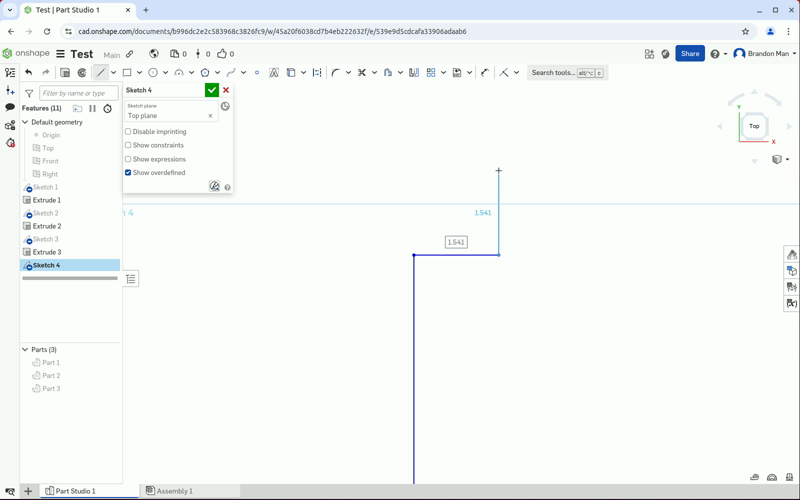
scroll(-6)
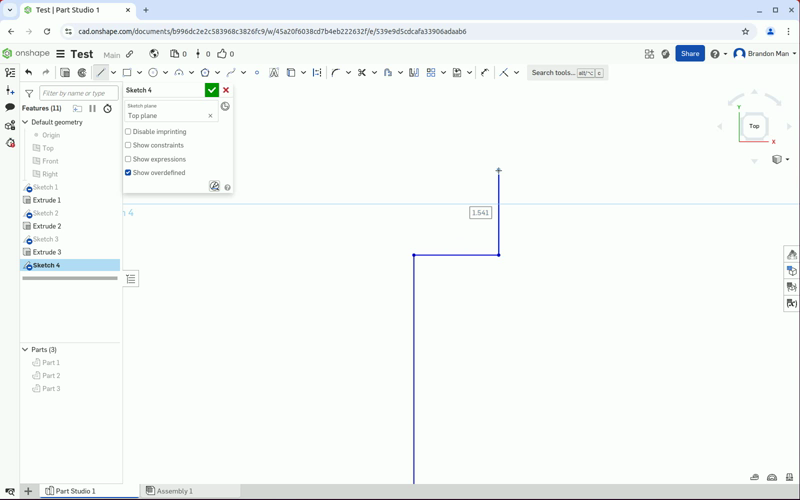
scroll(-6)
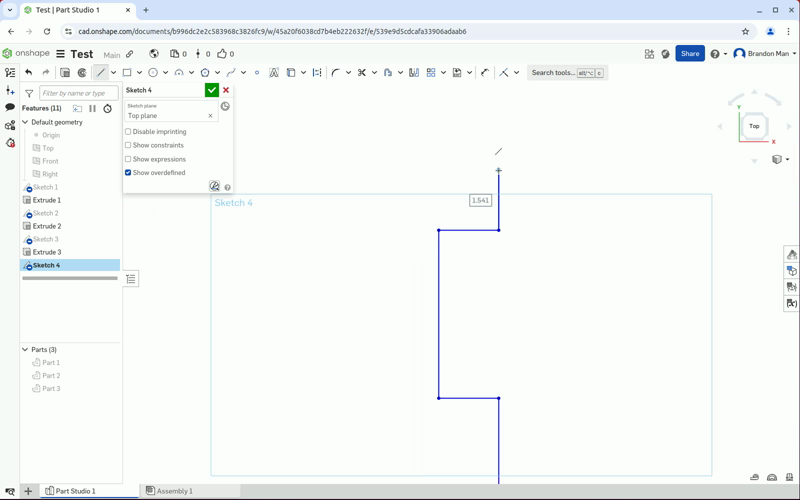
scroll(-6)
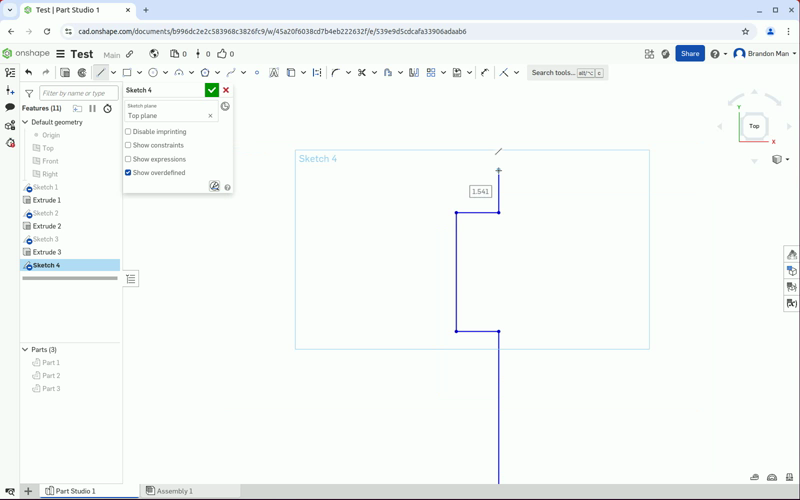
scroll(-6)
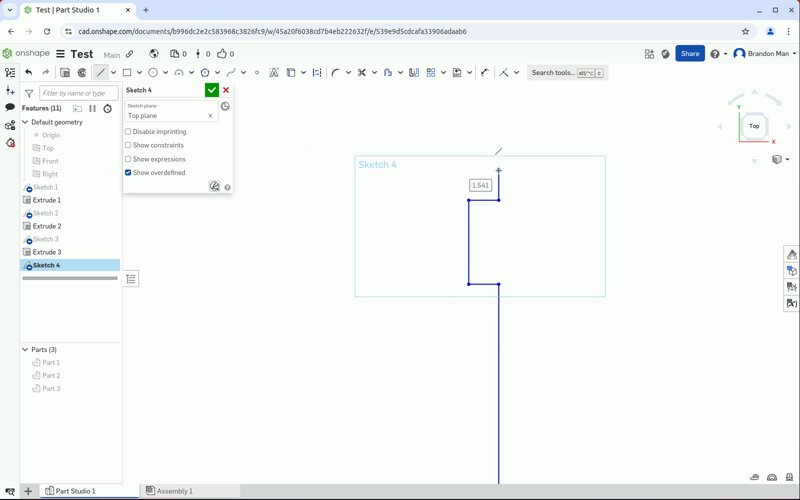
scroll(-6)
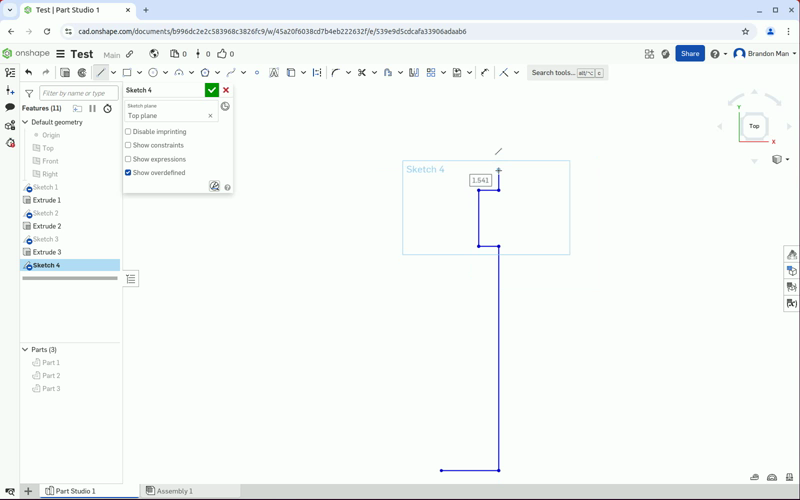
scroll(-6)
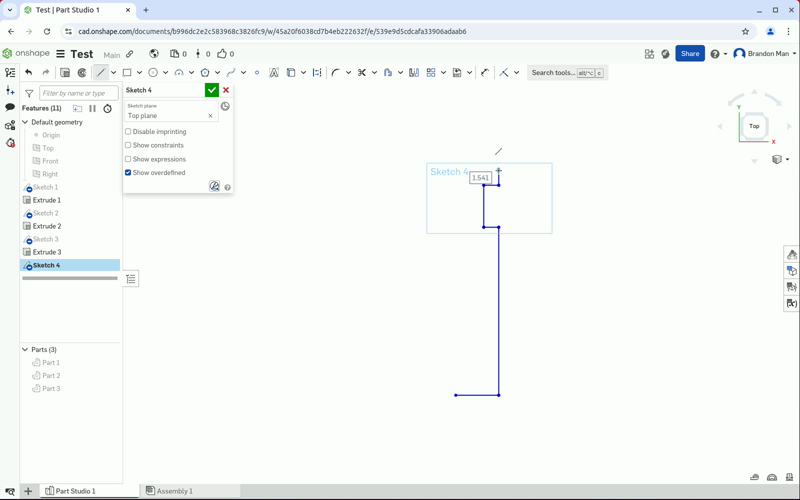
scroll(-6)
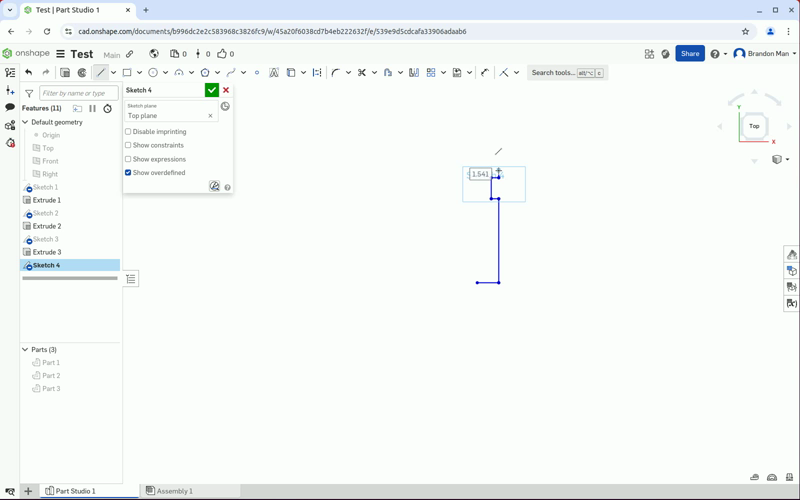
key_up(shift)
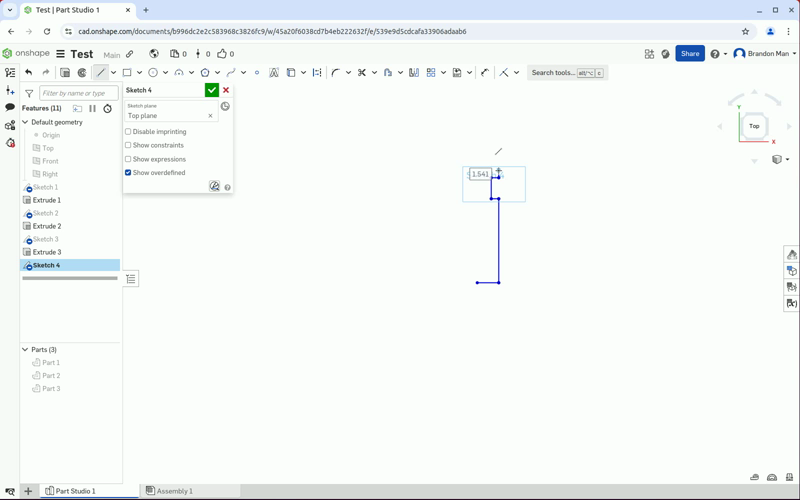
key_down(shift)
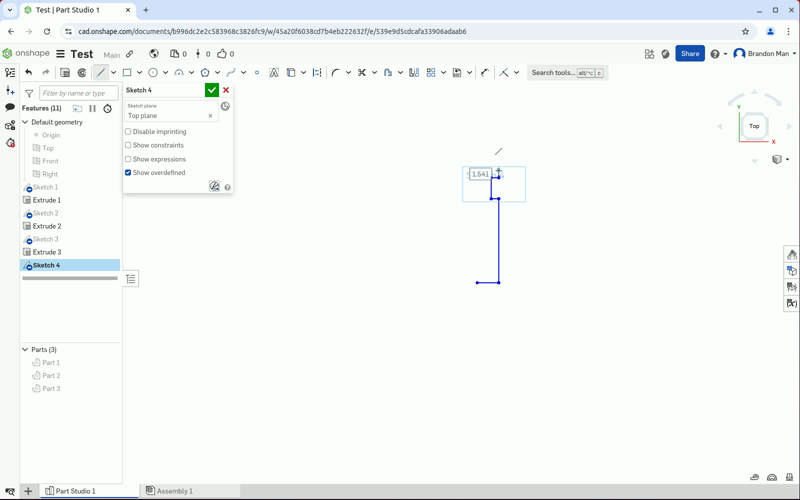
mouse_move(528, 170)
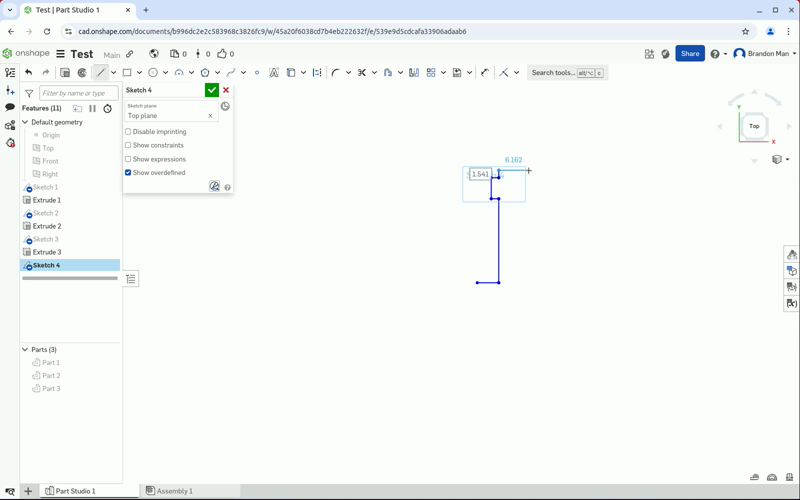
mouse_move(477, 170)
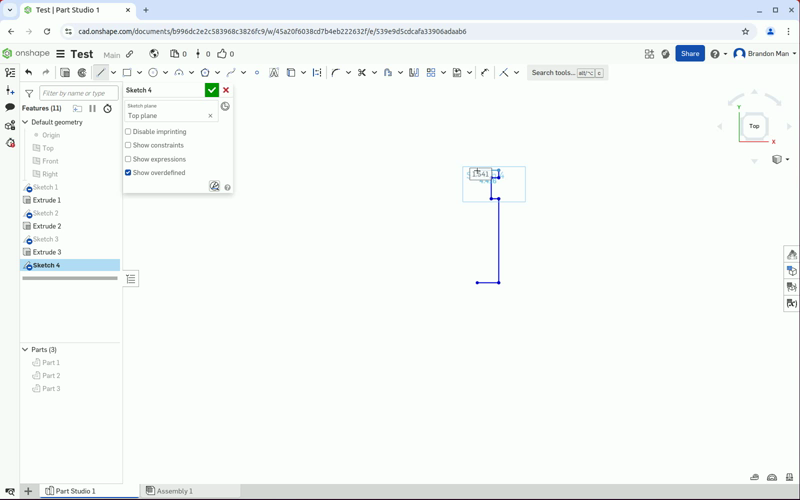
click(477, 170)
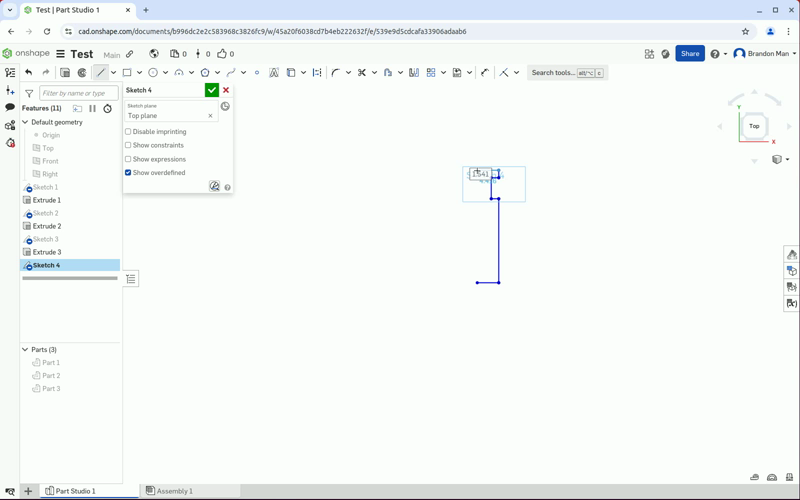
key_up(shift)
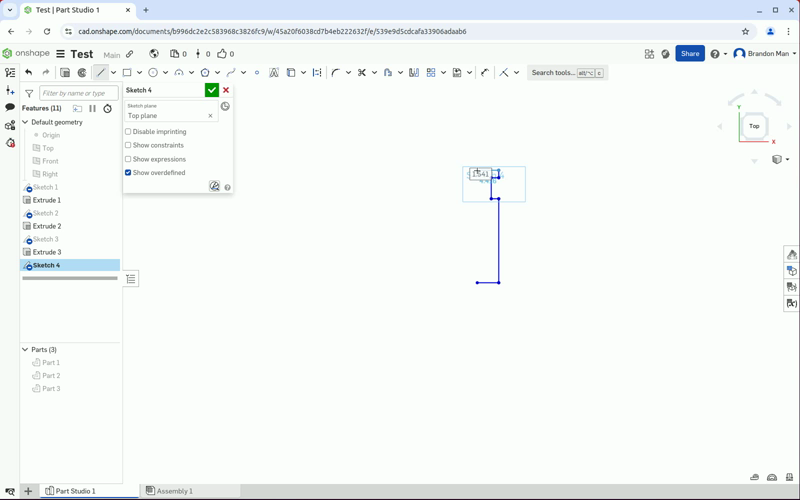
key_down(shift)
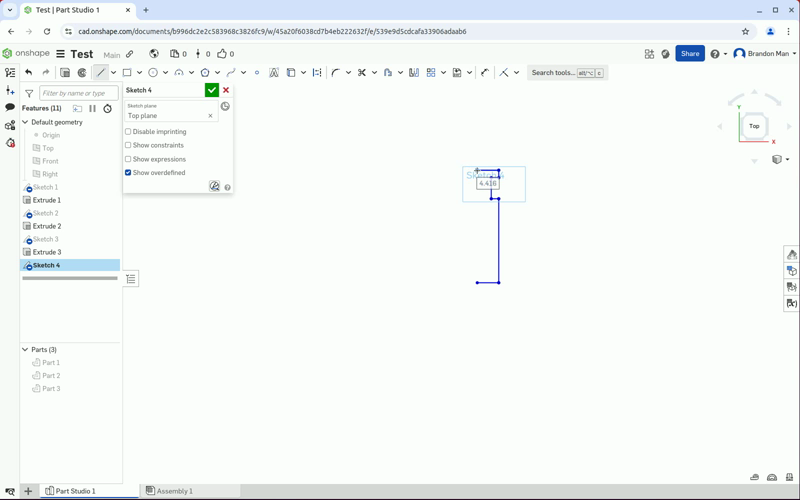
mouse_move(477, 282)
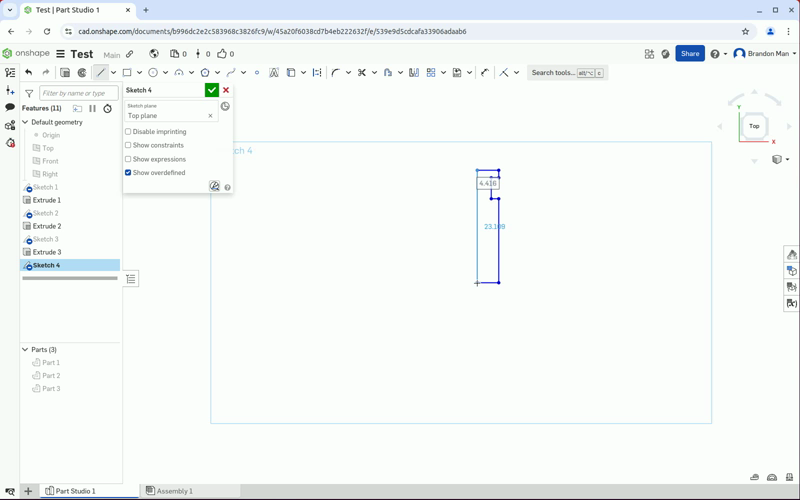
key_up(shift)
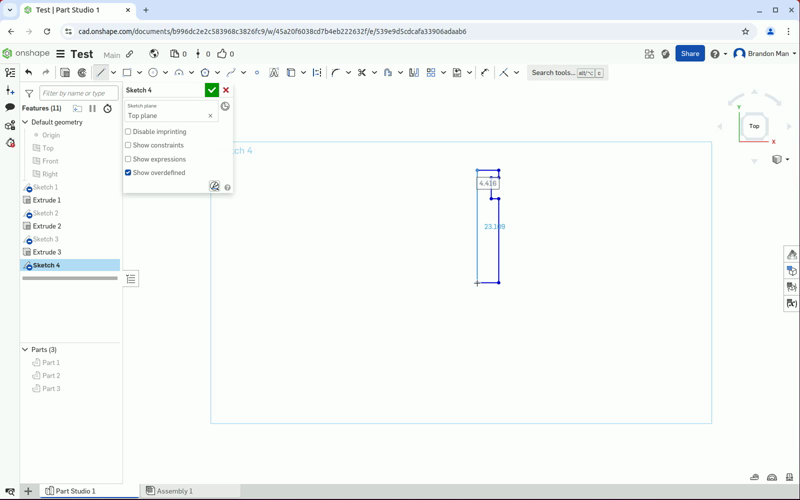
click(477, 282)
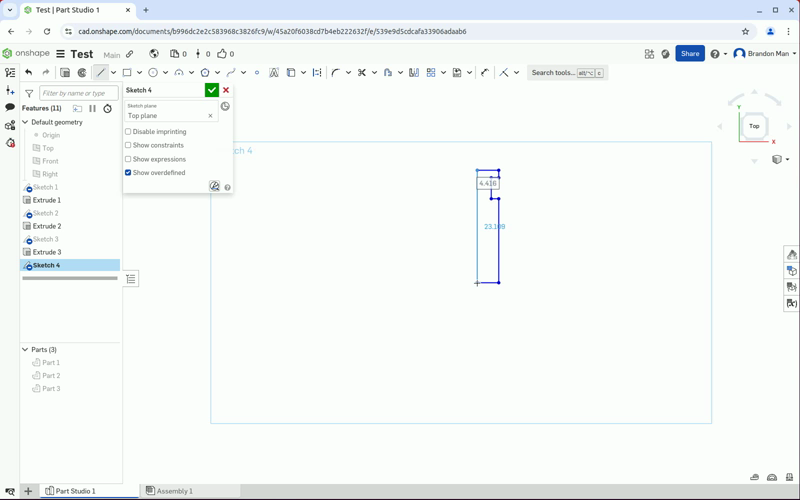
key(esc)
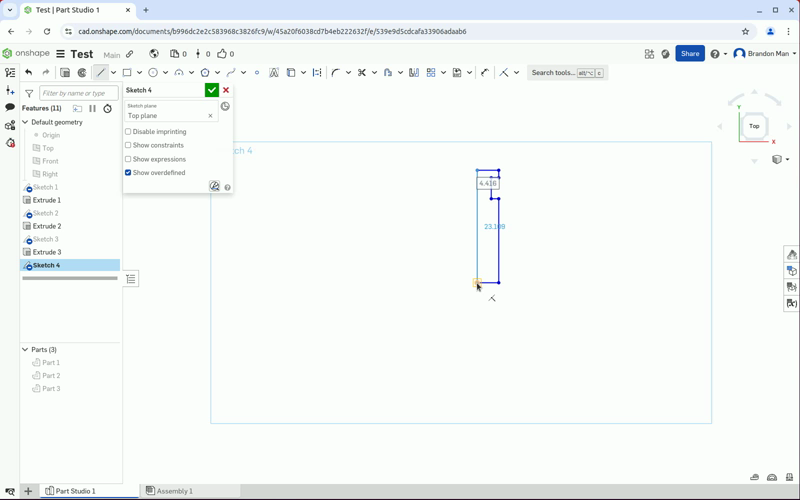
mouse_move(483, 253)
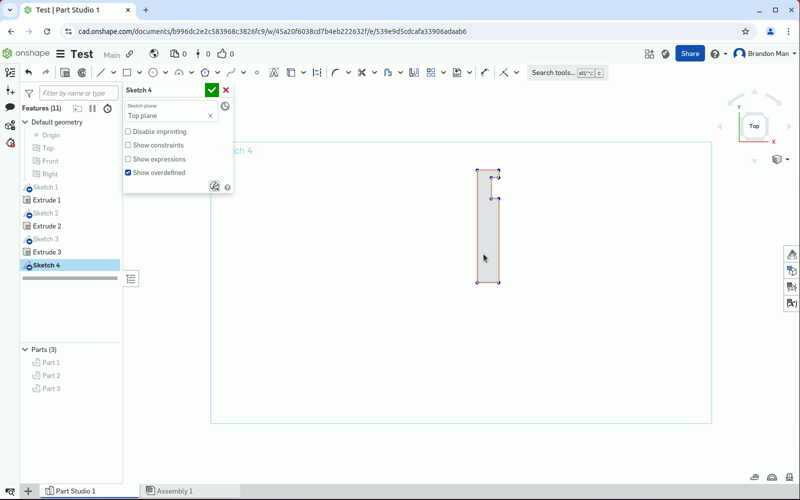
click(483, 253)
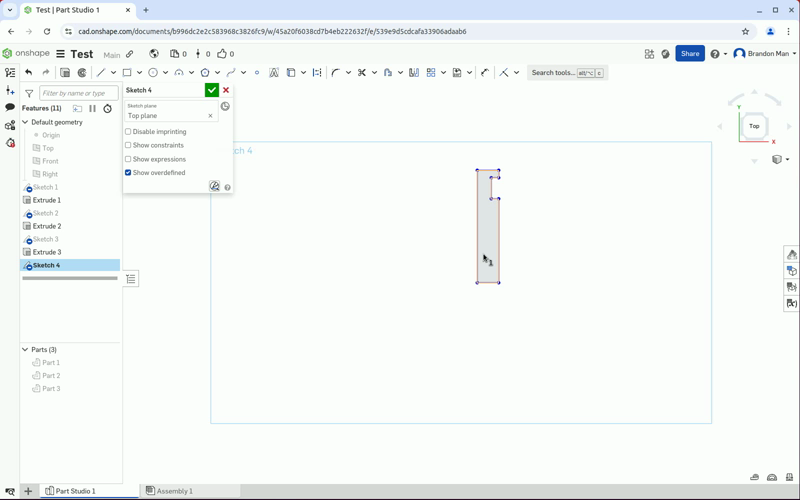
mouse_move(73, 352)
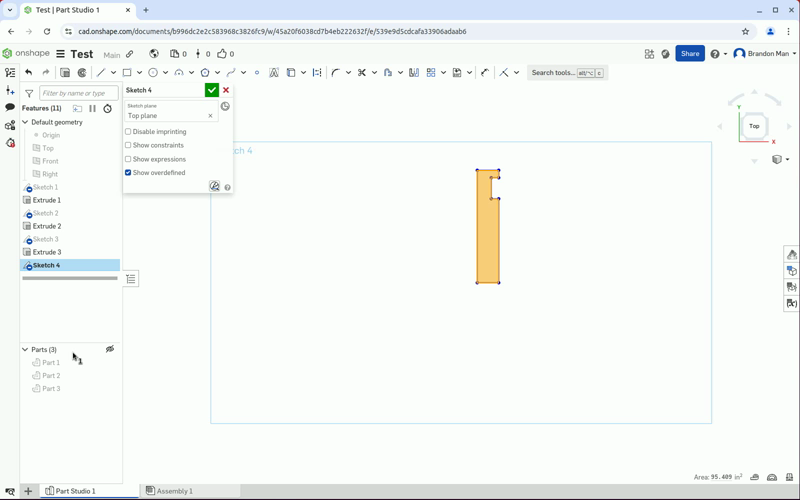
key(shift+y)
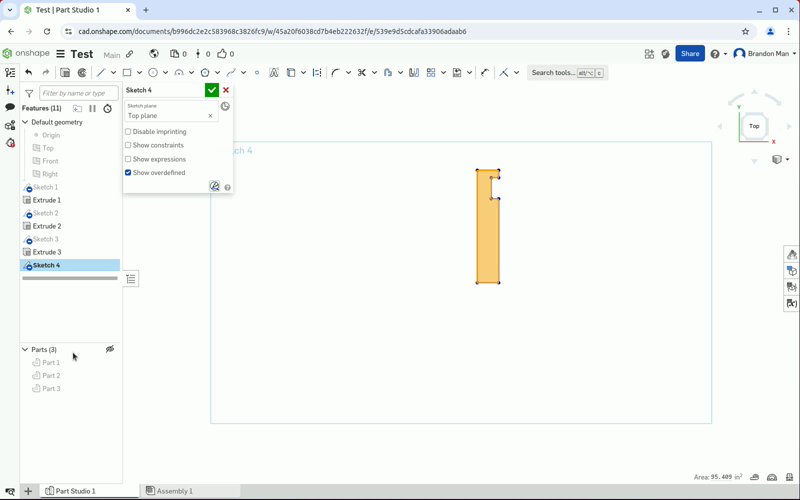
key(shift+e)
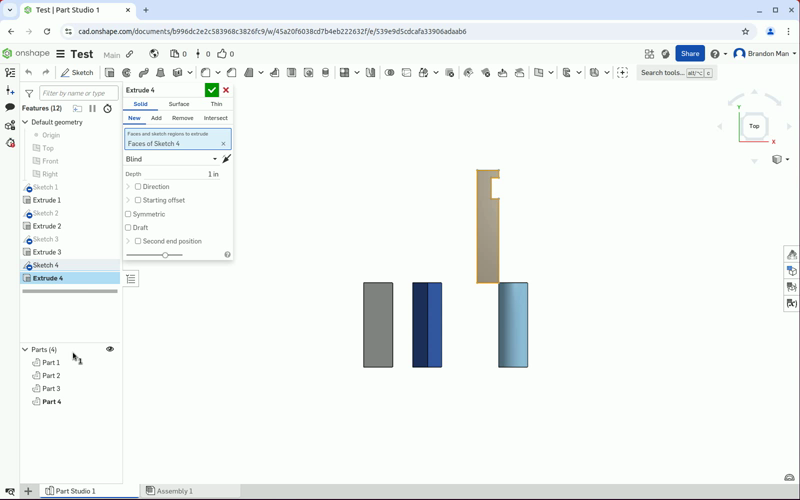
mouse_move(143, 106)
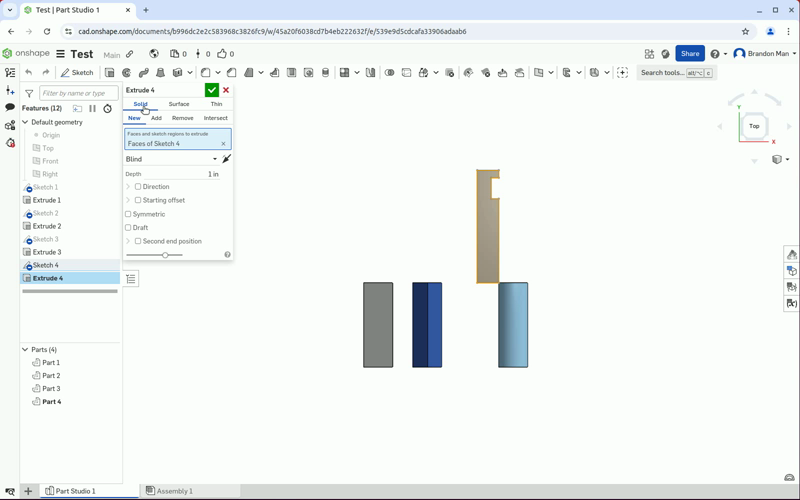
click(143, 106)
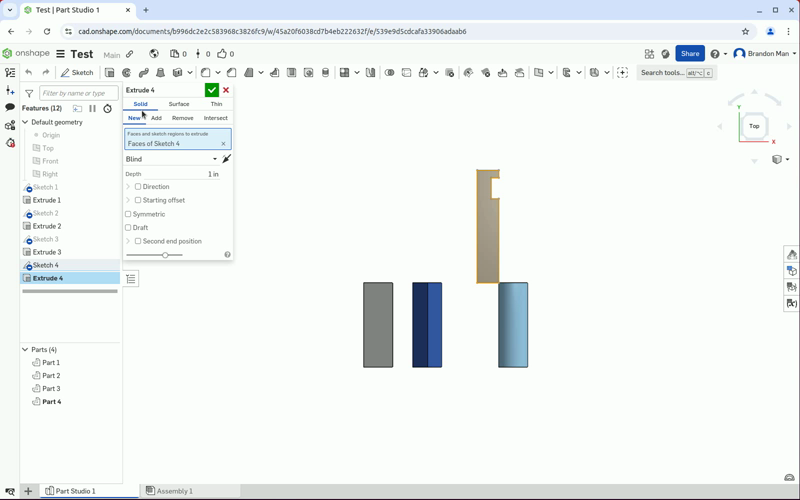
mouse_move(137, 120)
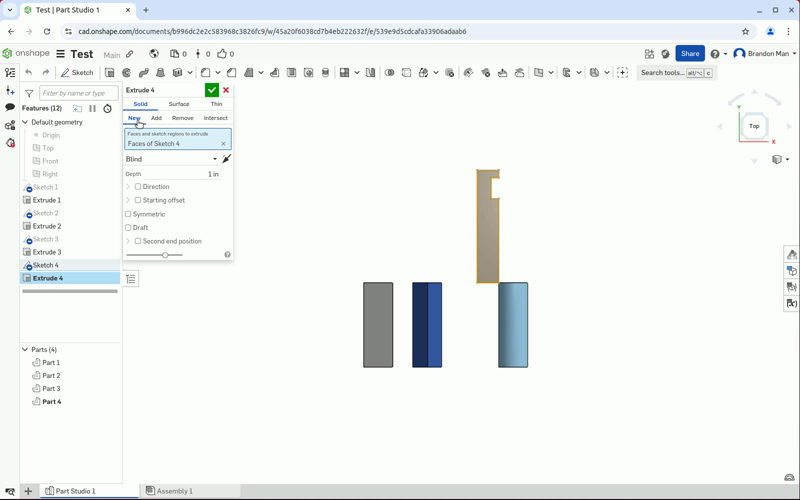
click(137, 120)
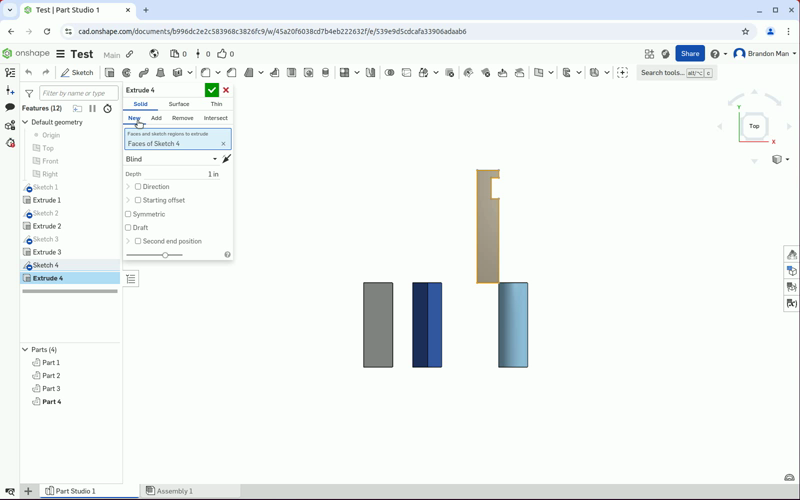
key(tab, 4)
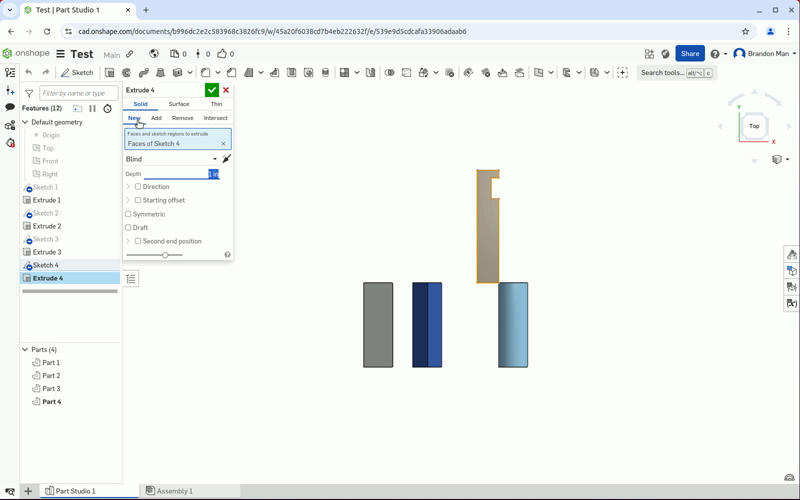
text(11.554)
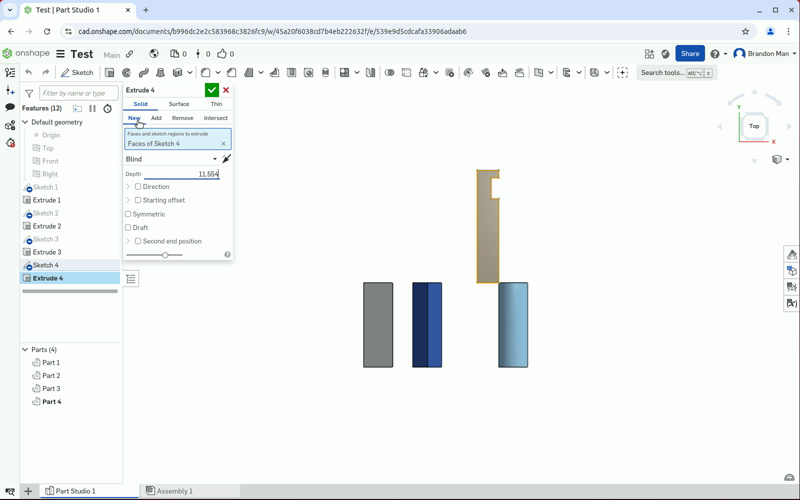
key(enter)
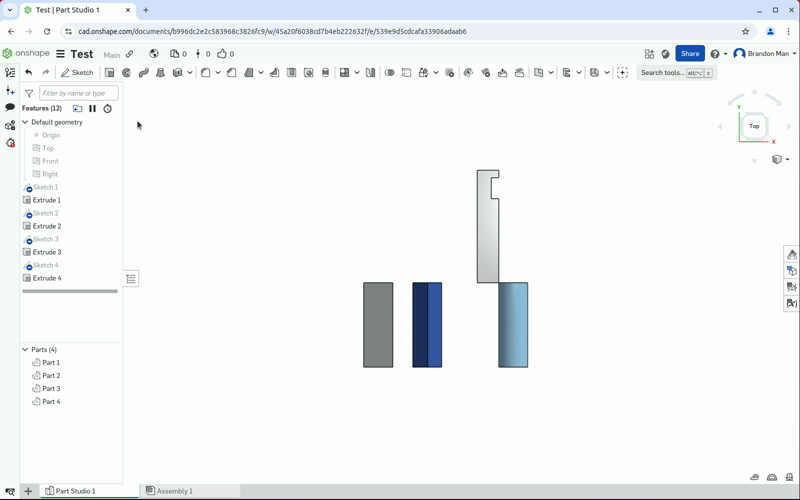
key(shift+h)
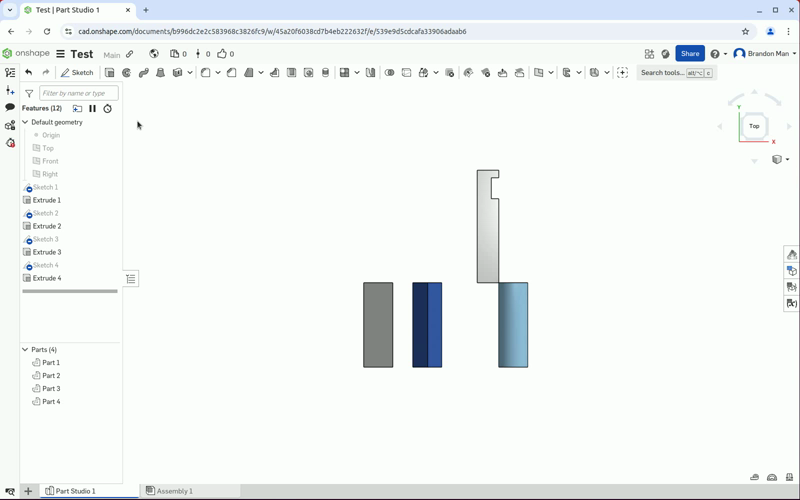
key(shift+h)
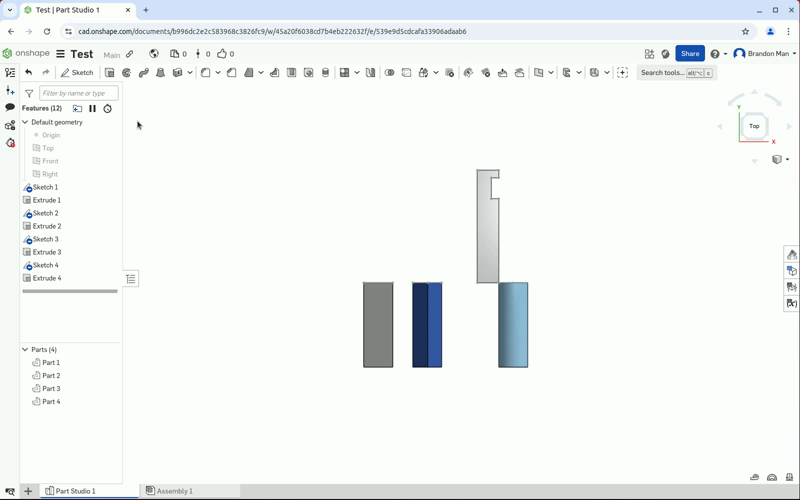
key(shift+7)
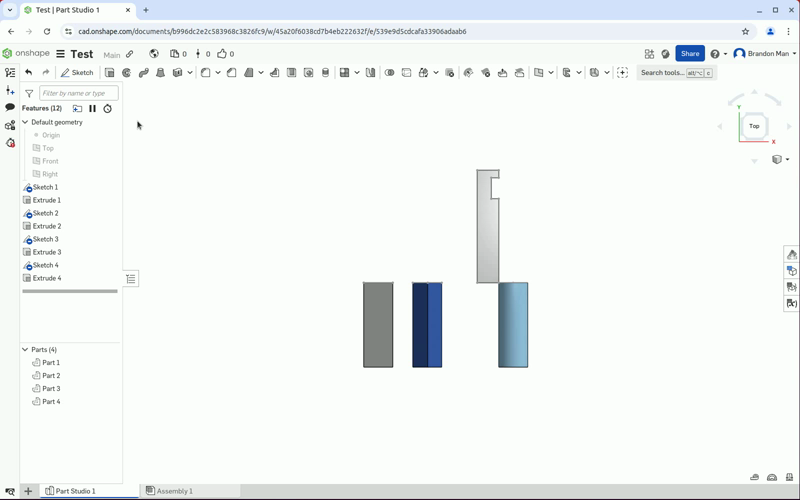
key(up, 3)
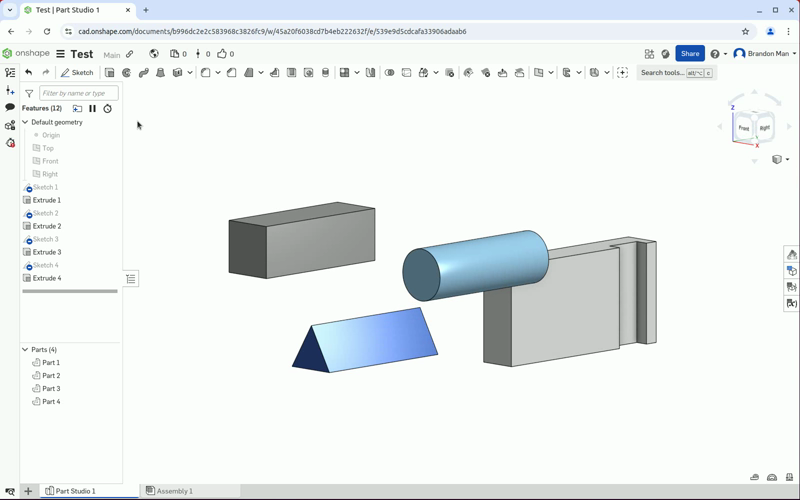
key(left, 3)
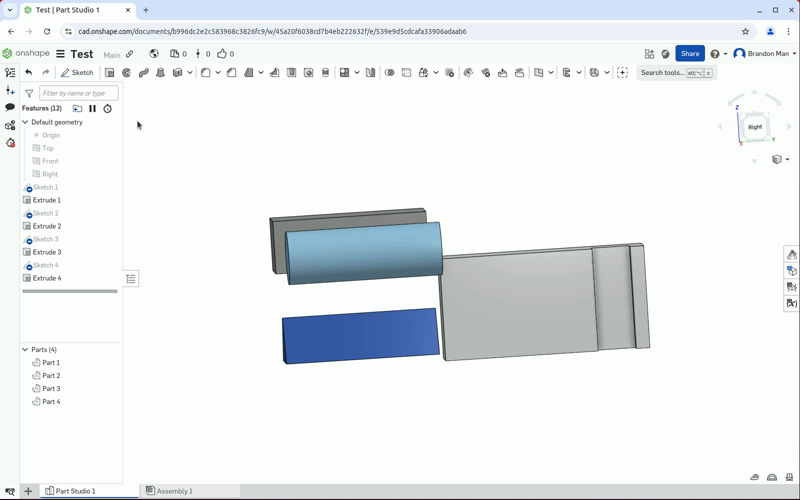
key(right, 3)
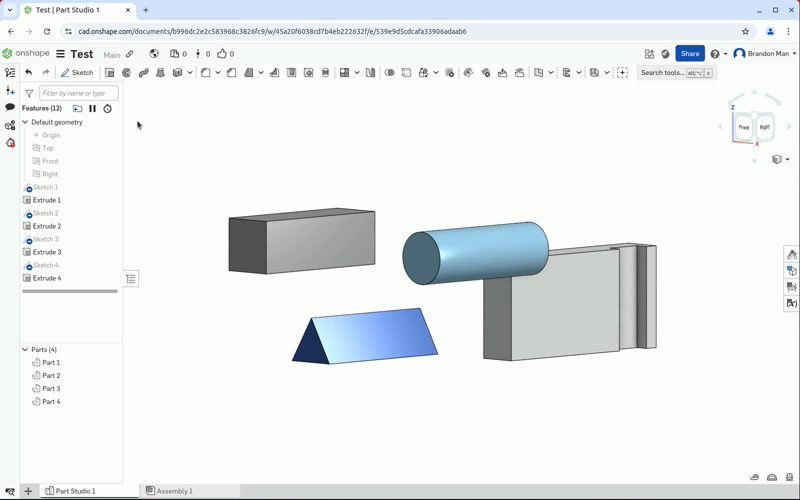
key(down, 3)
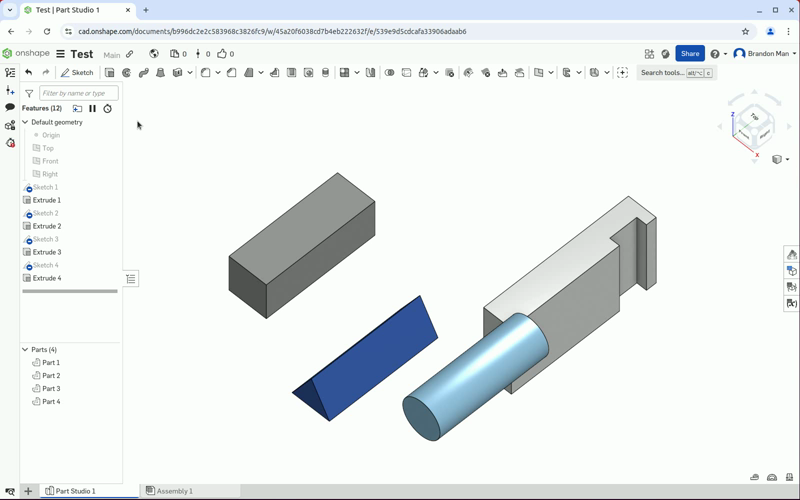
mouse_move(73, 189)
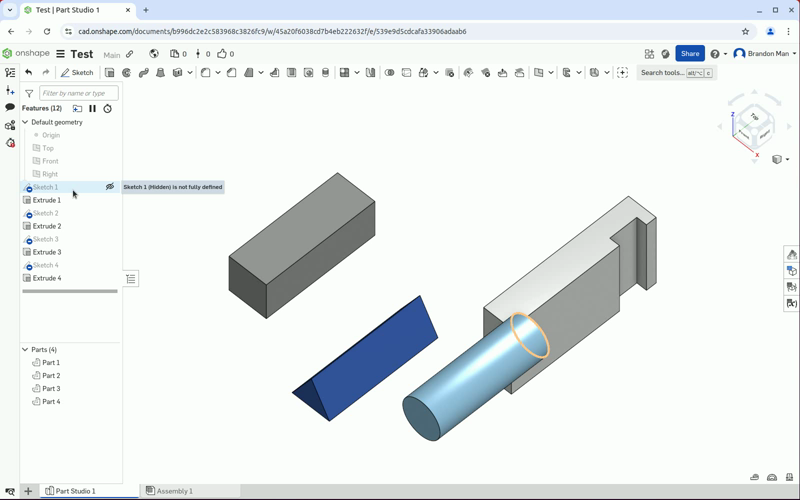
click(73, 189)